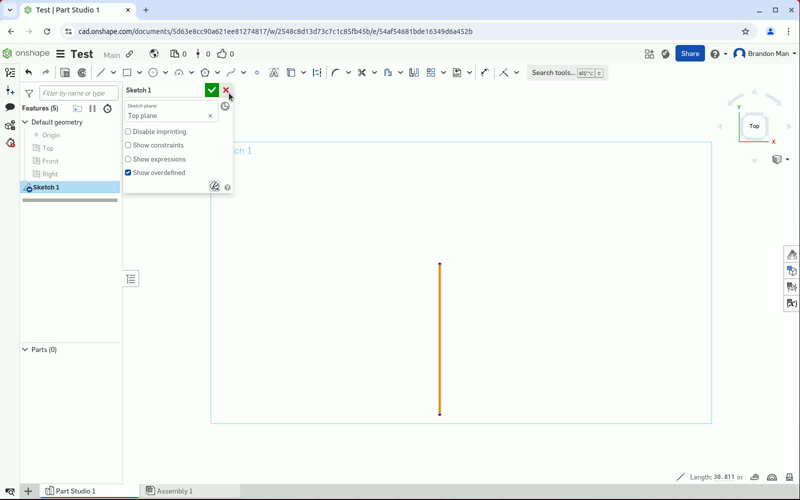
key(shift+h)
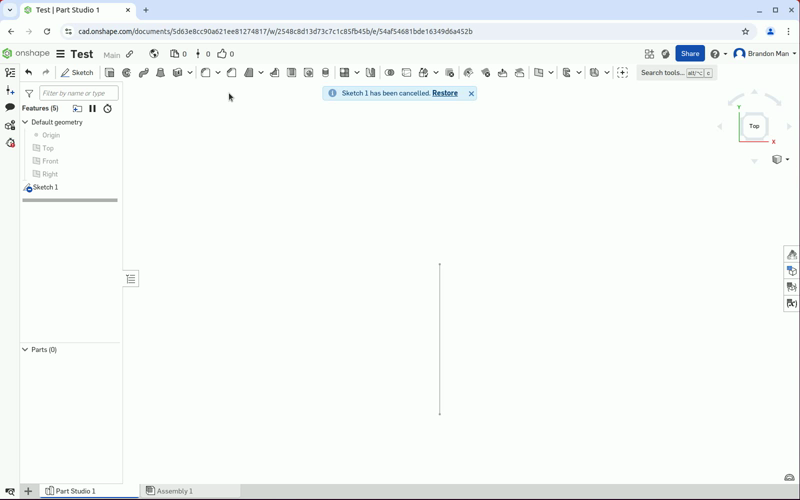
mouse_move(73, 352)
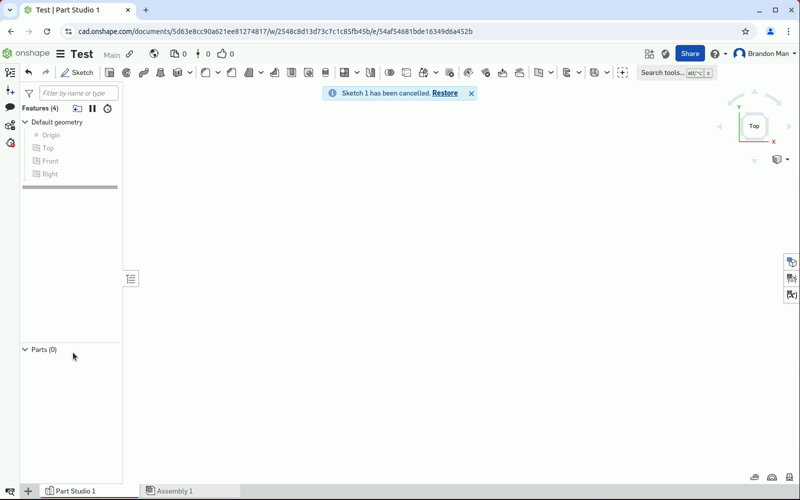
key(y)
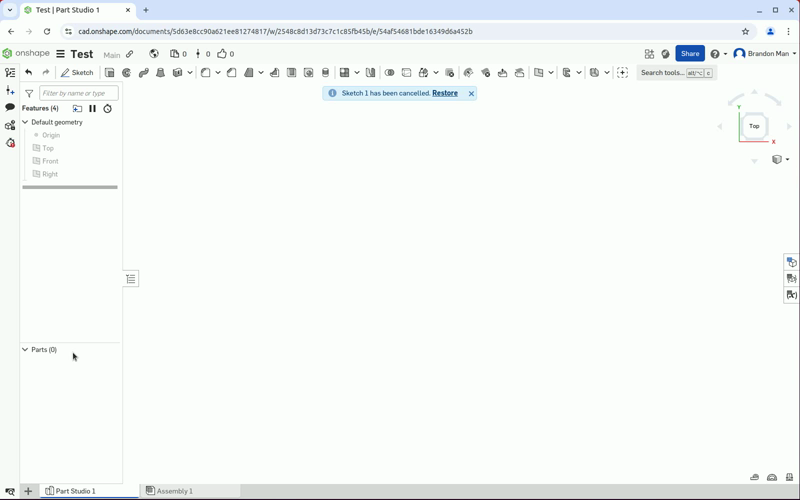
key(shift+p)
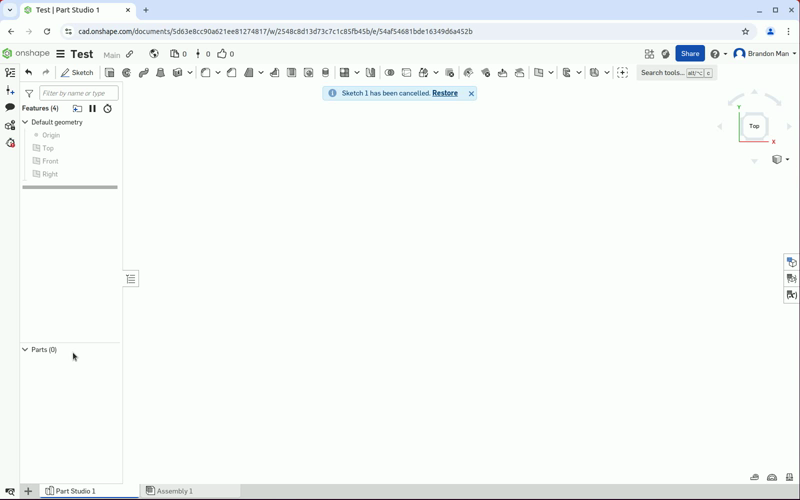
key(space)
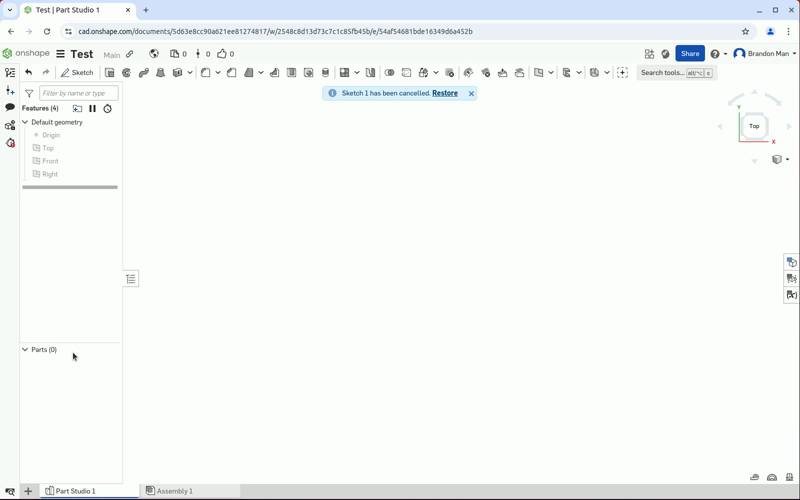
key_down(shift)
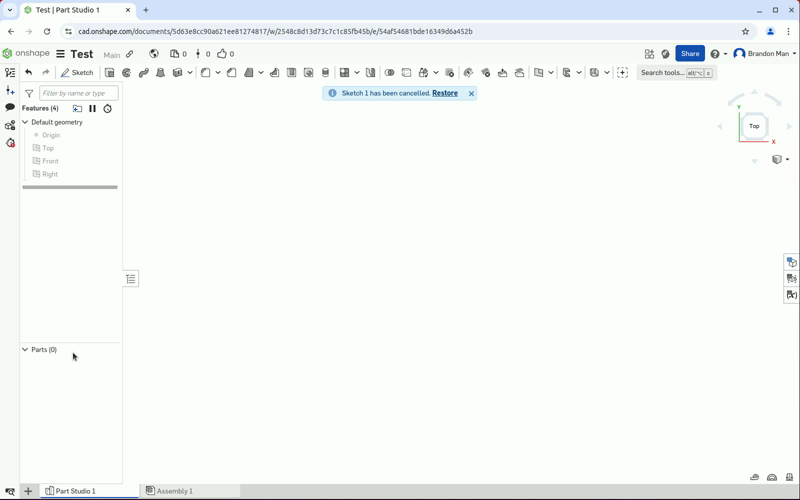
key(up)
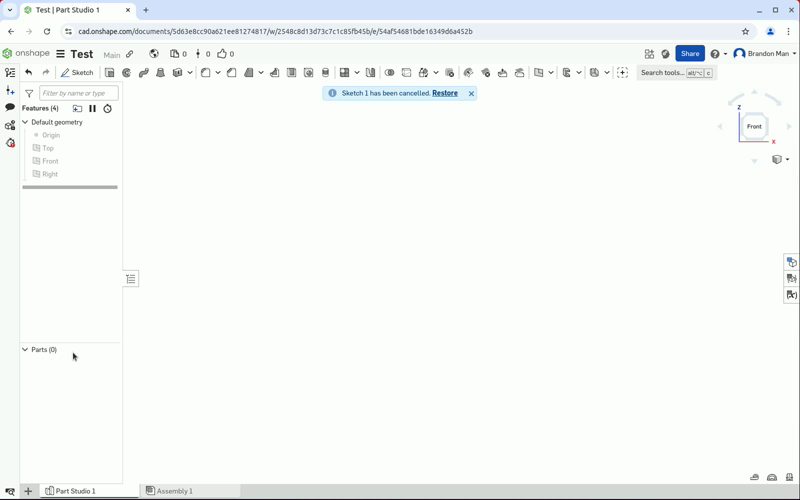
key_up(shift)
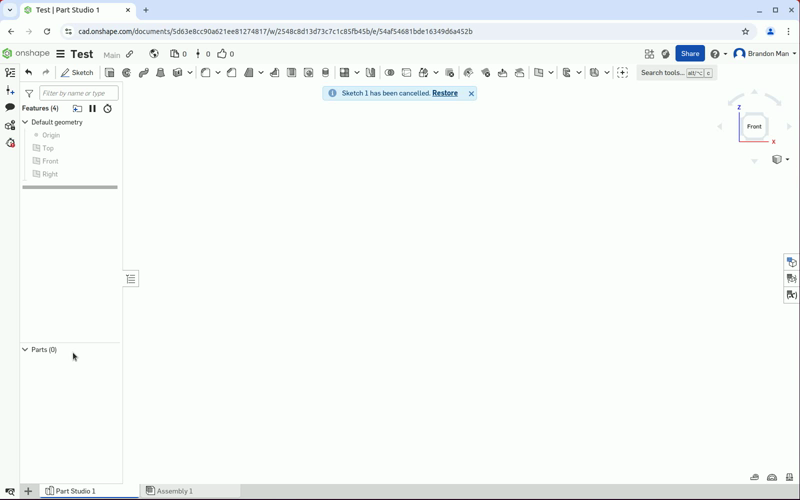
key(space)
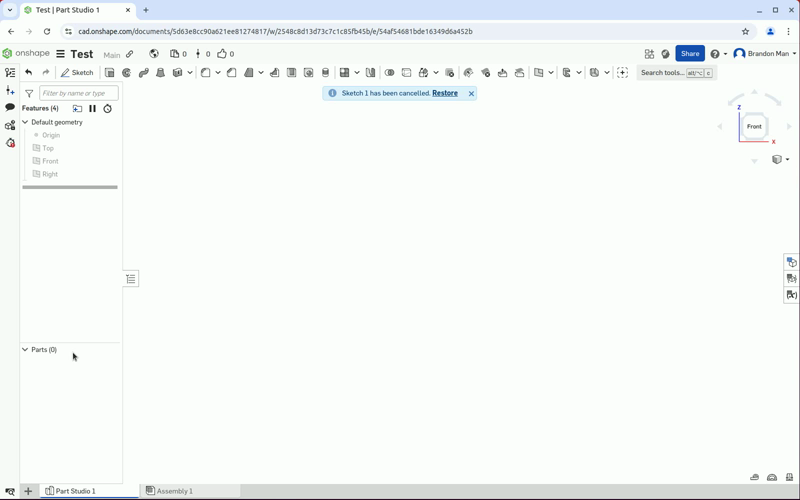
key_down(shift)
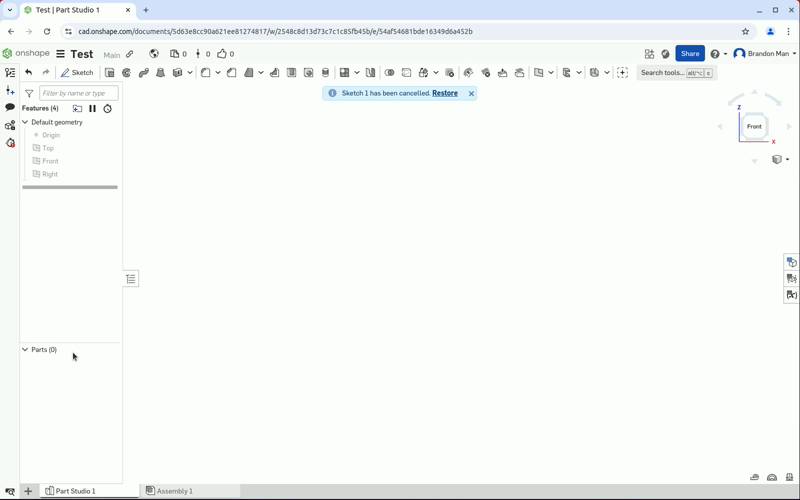
key(left)
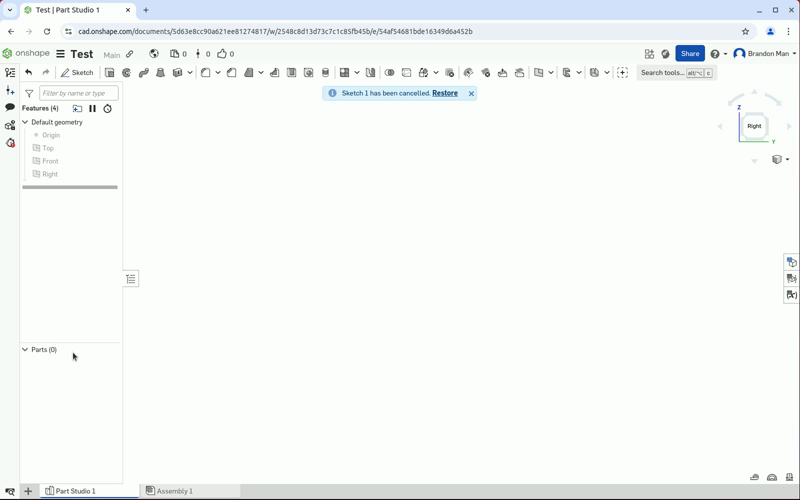
key_up(shift)
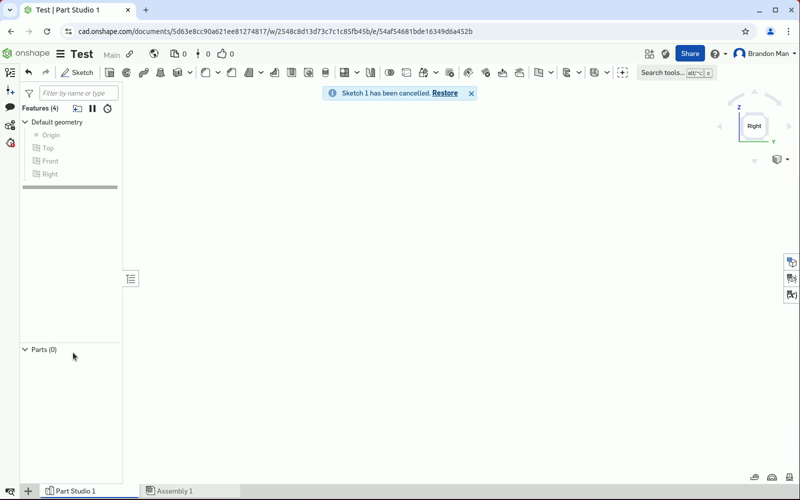
mouse_move(73, 352)
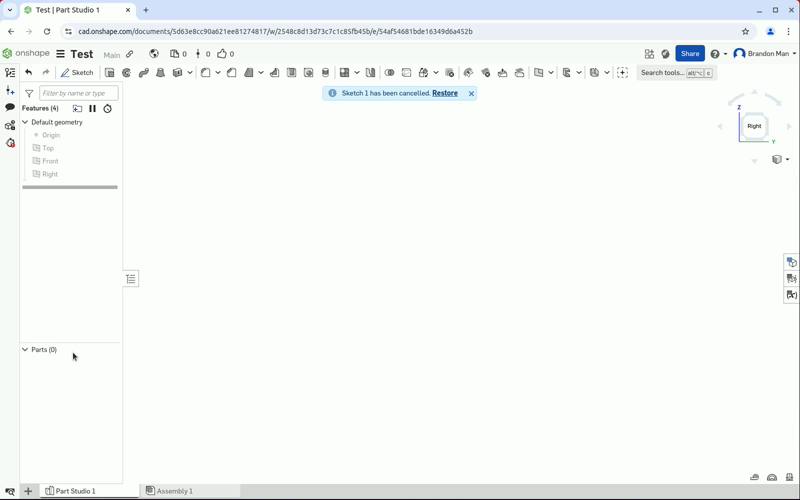
key(shift+y)
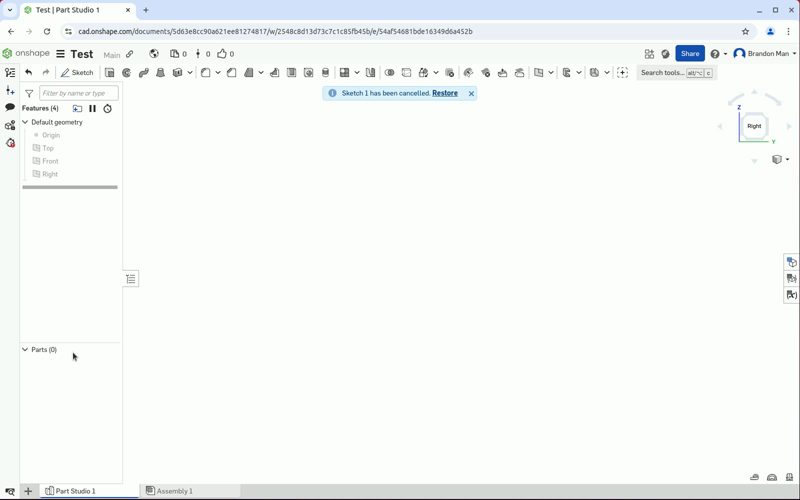
key(shift+s)
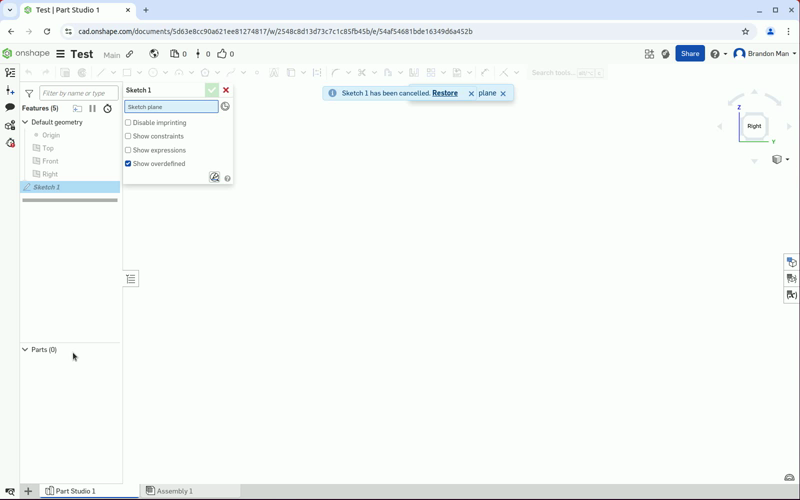
mouse_move(73, 176)
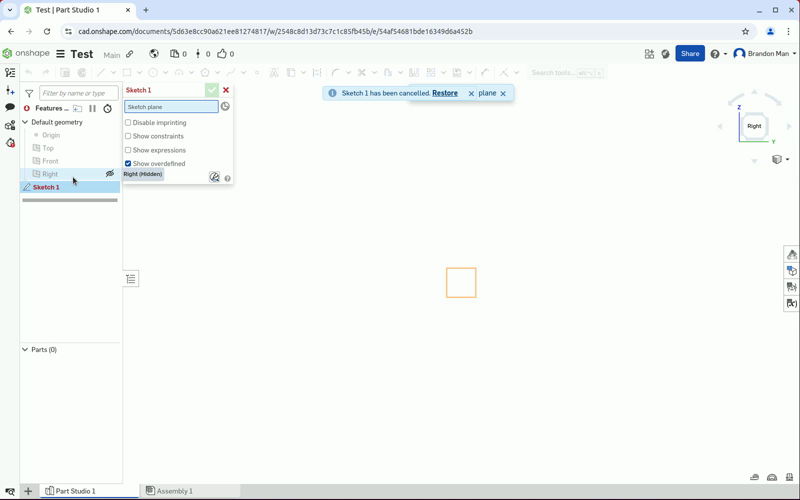
click(73, 176)
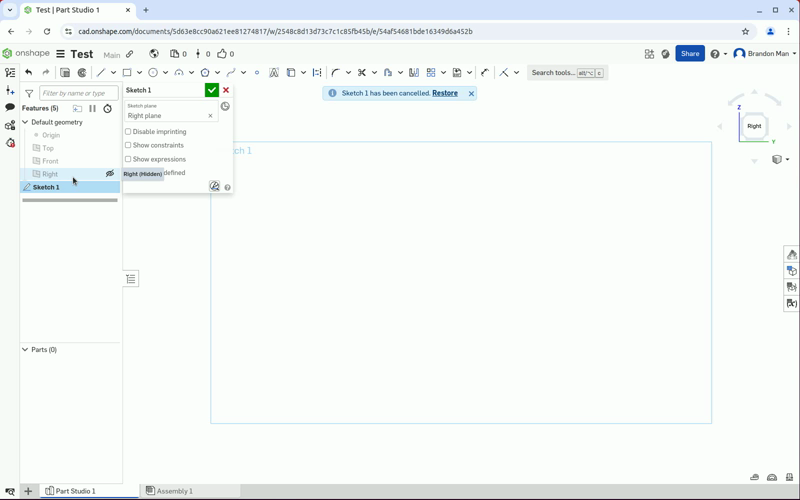
mouse_move(73, 352)
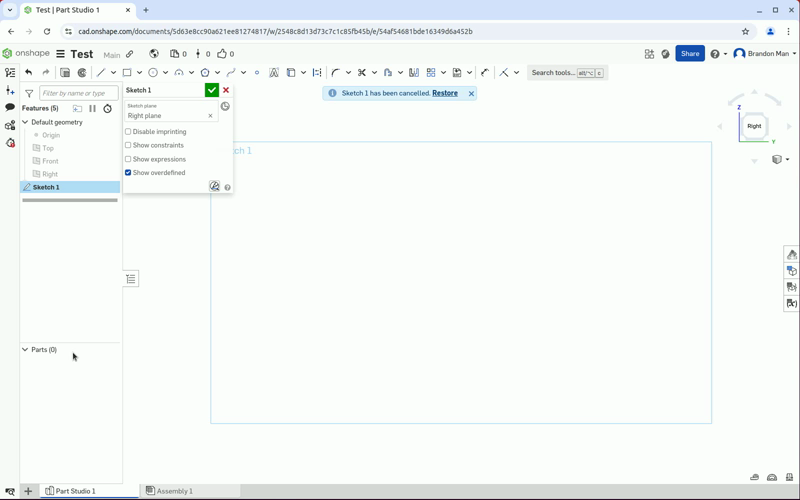
key(y)
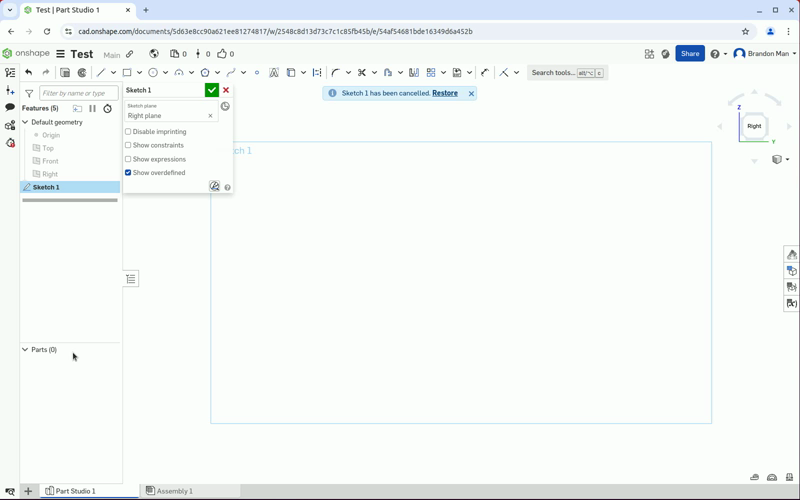
key(l)
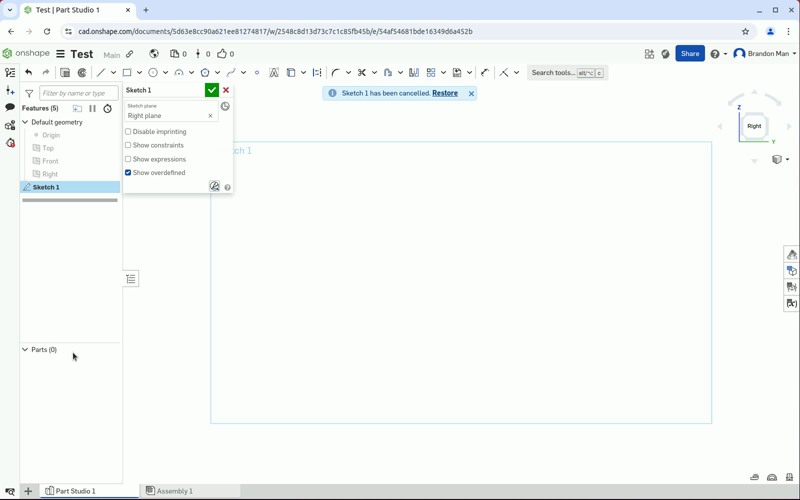
key_down(shift)
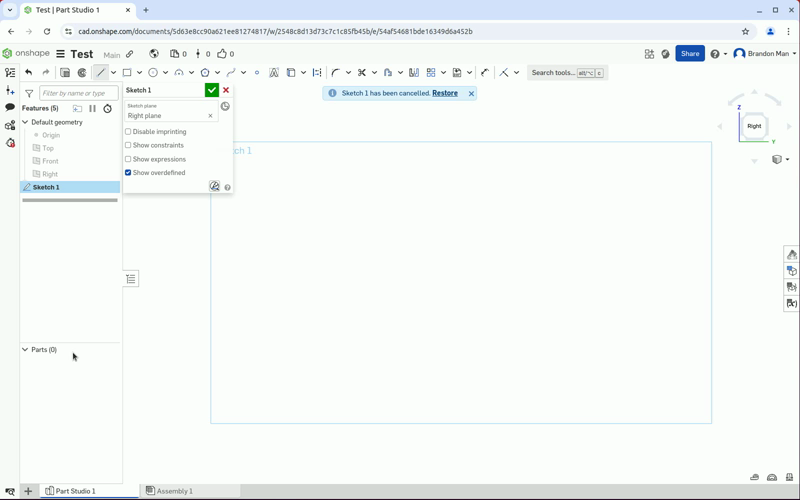
mouse_move(416, 305)
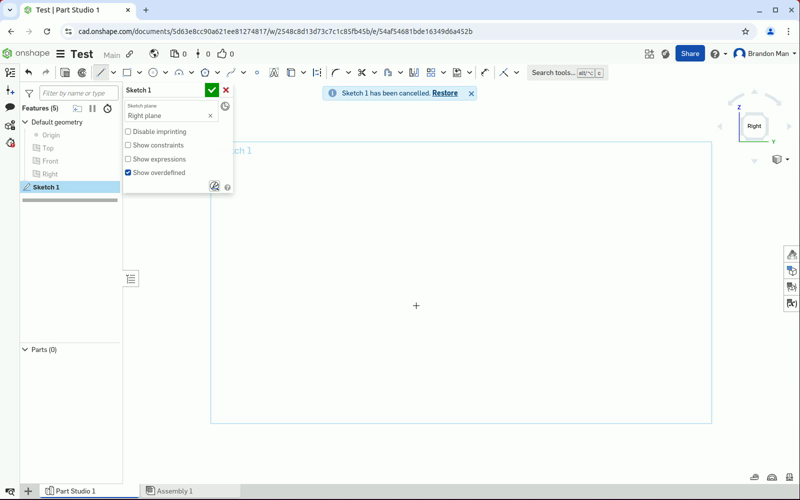
click(416, 305)
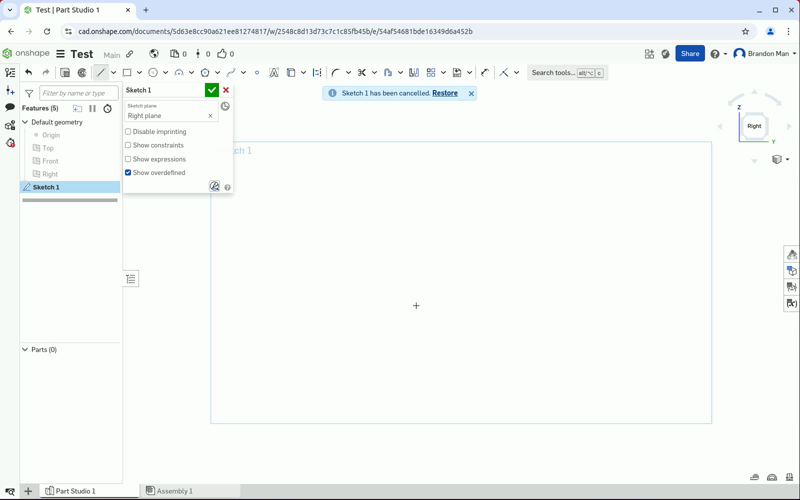
key_up(shift)
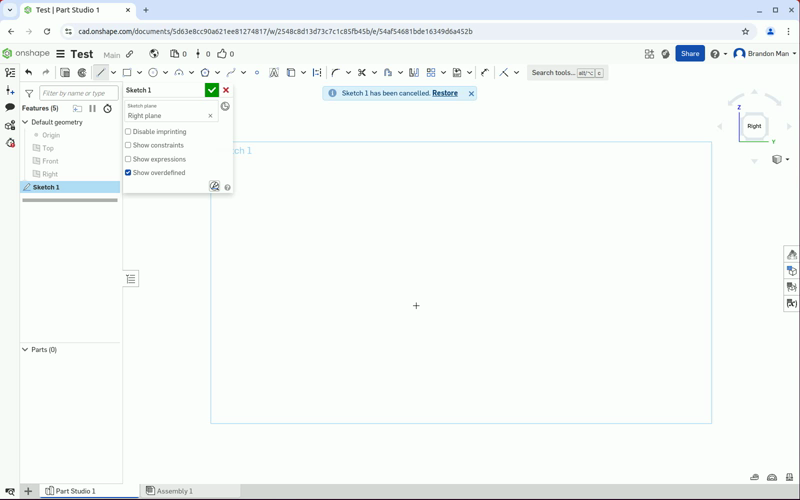
key_down(shift)
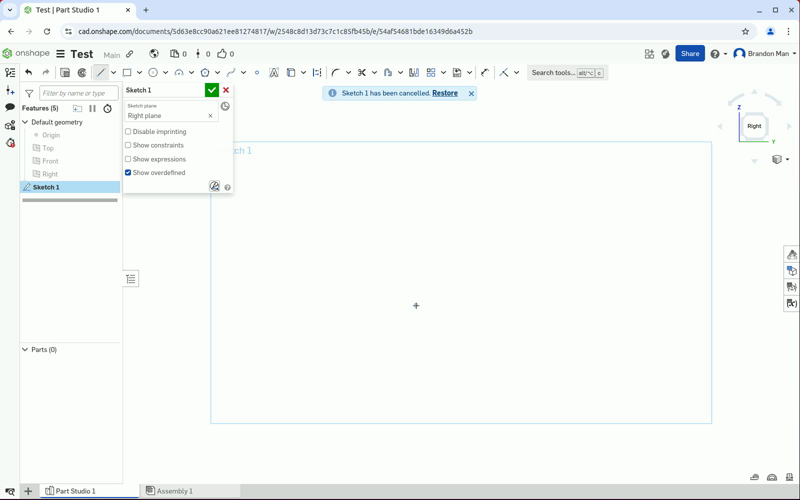
mouse_move(505, 305)
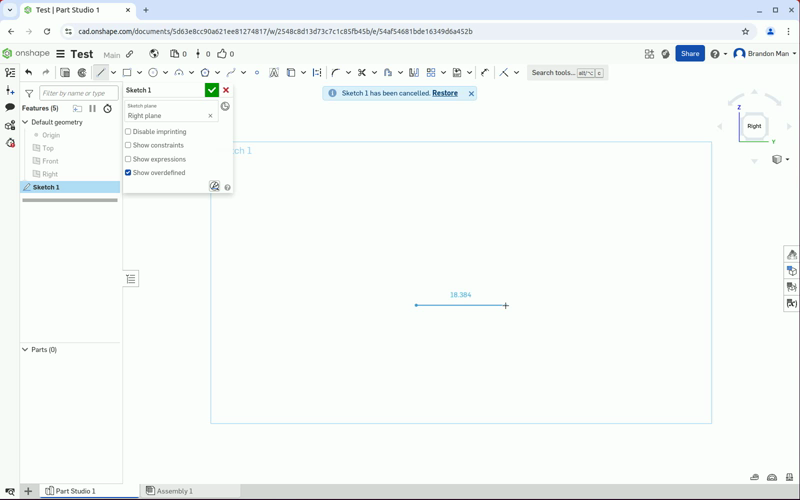
click(505, 305)
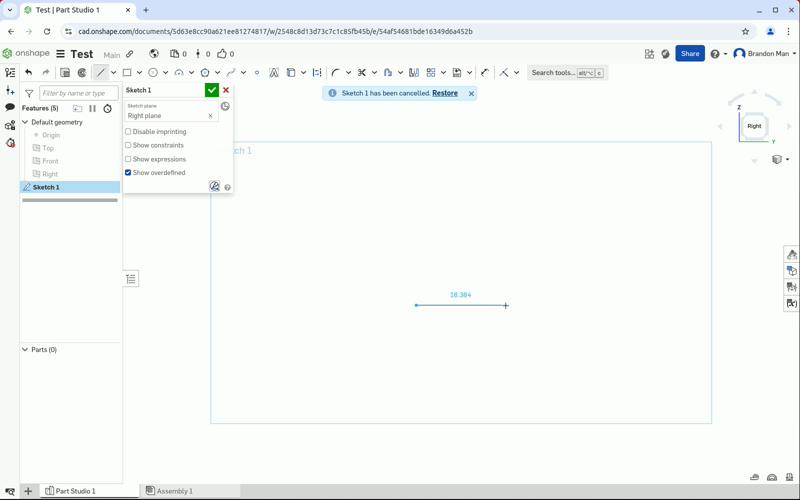
key_up(shift)
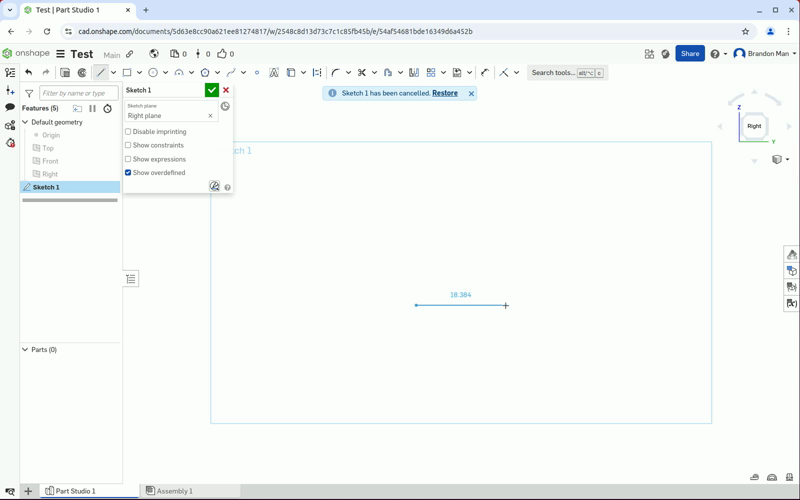
key_down(shift)
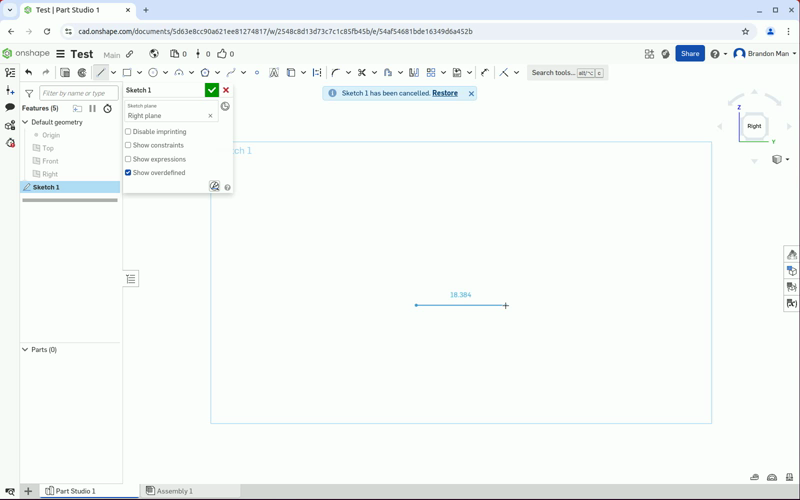
mouse_move(535, 305)
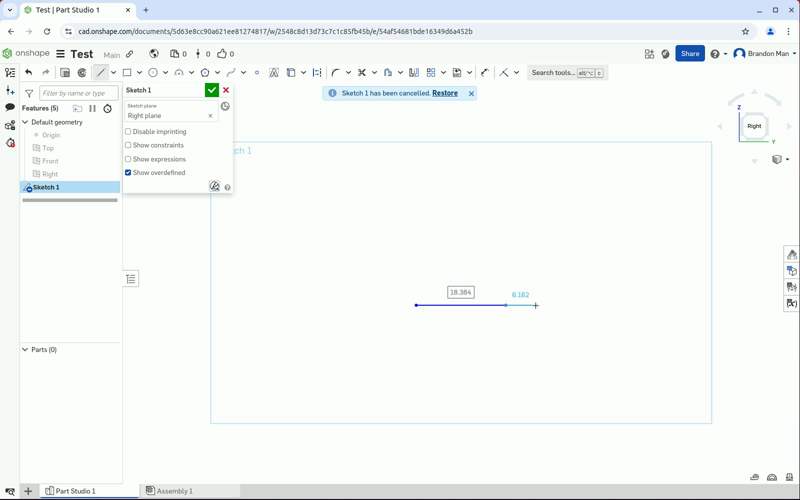
mouse_move(505, 260)
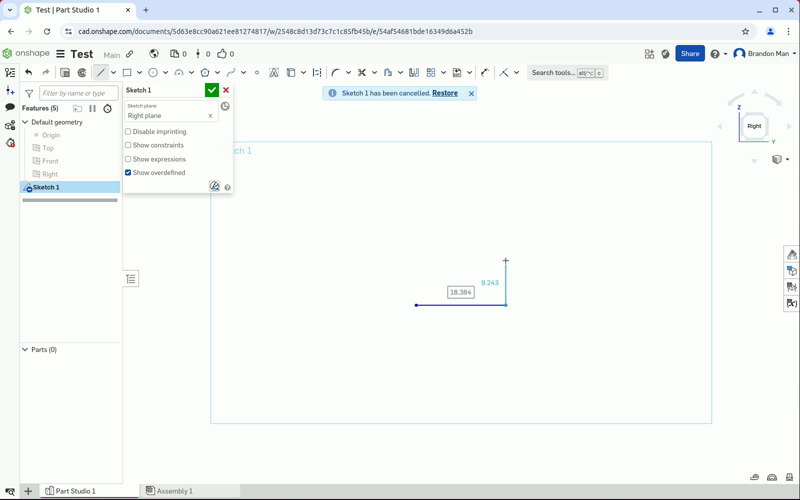
click(505, 260)
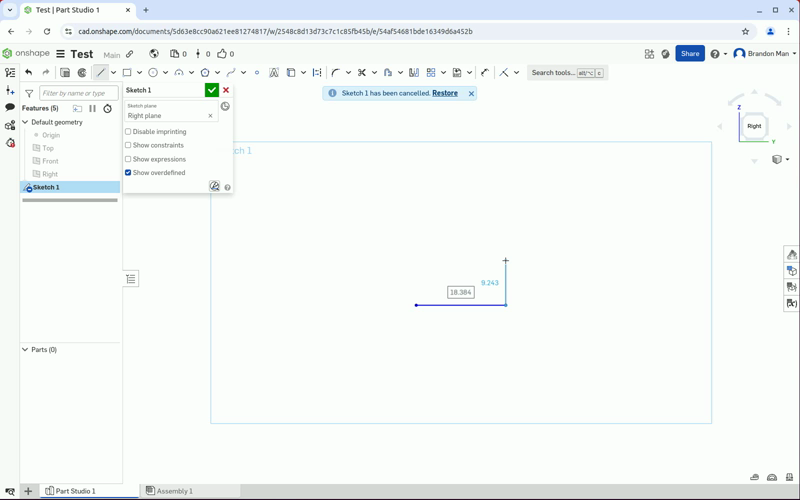
key_up(shift)
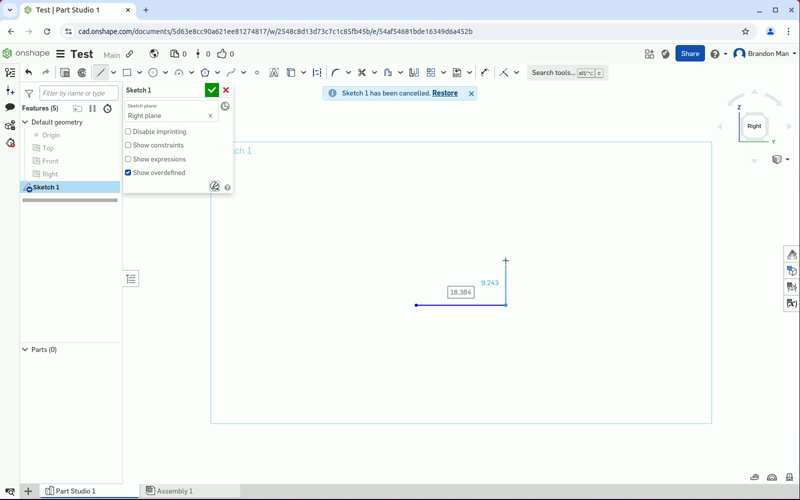
key_down(shift)
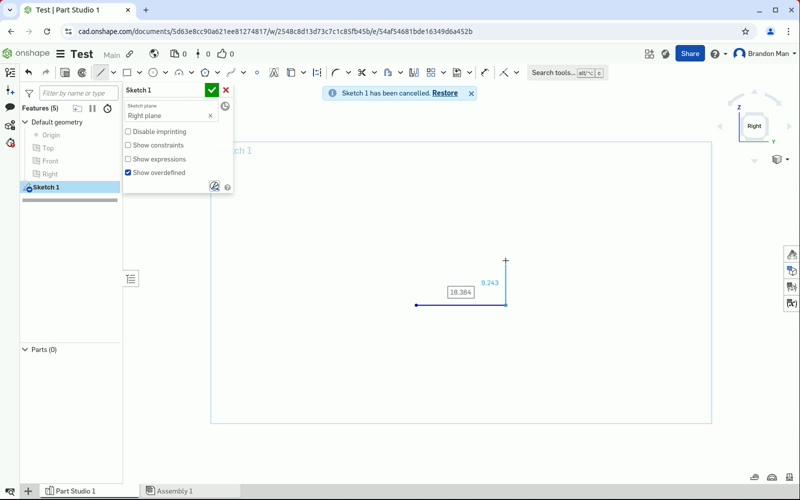
mouse_move(535, 260)
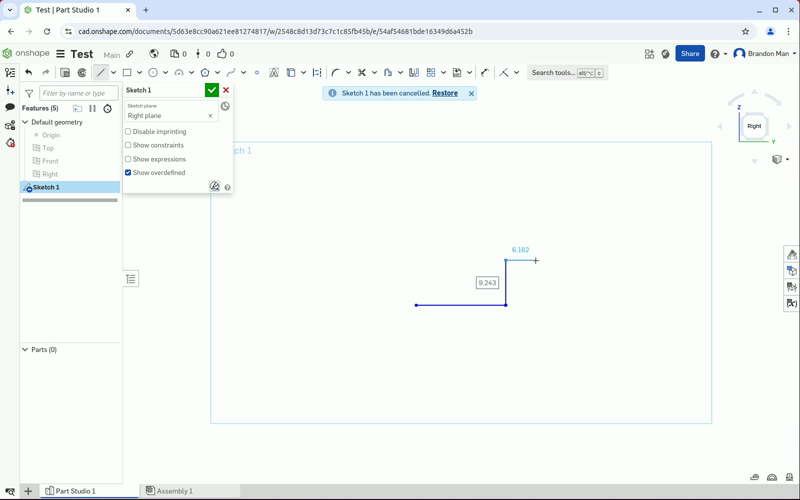
mouse_move(466, 260)
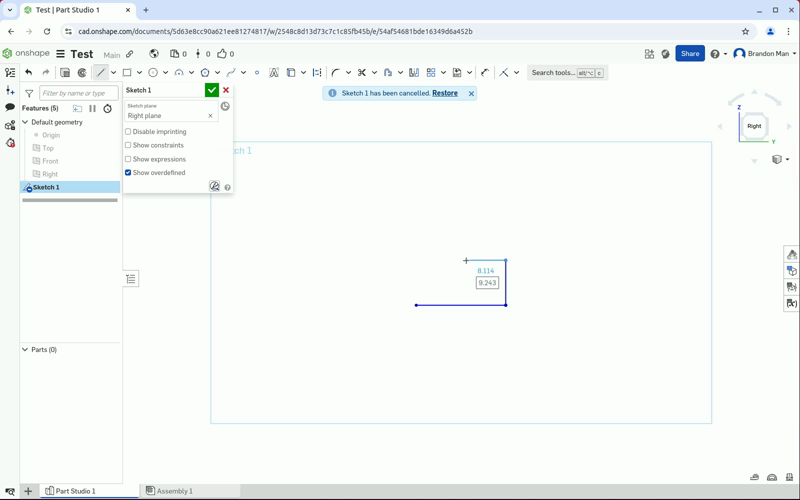
click(466, 260)
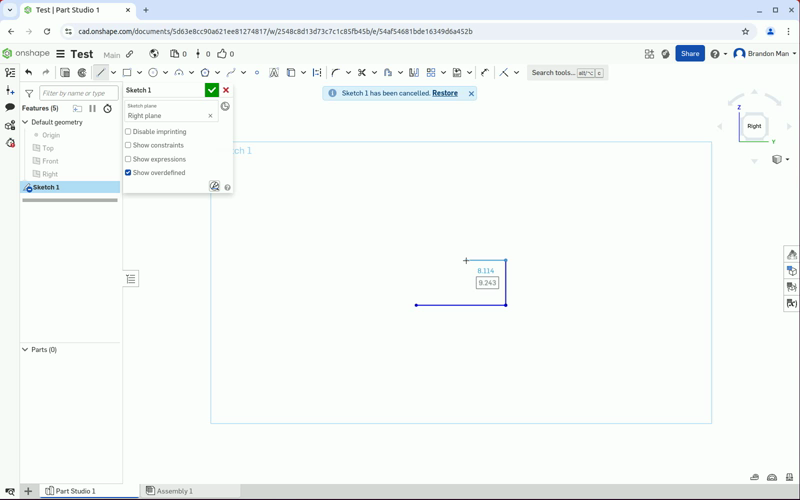
key_up(shift)
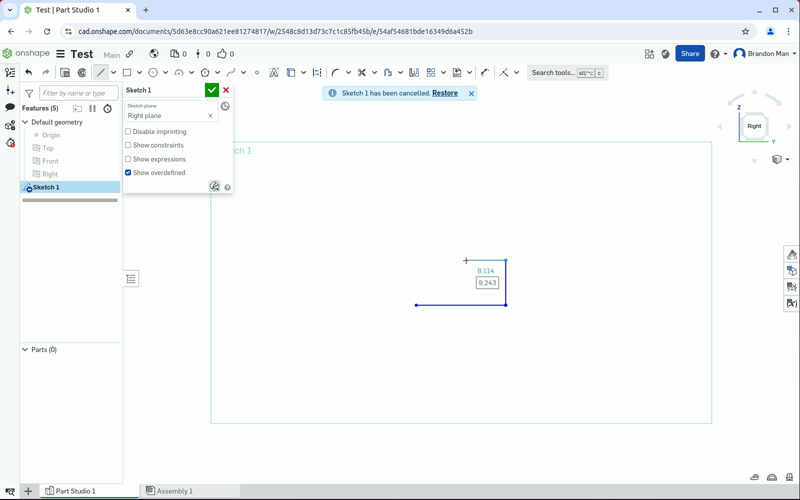
key_down(shift)
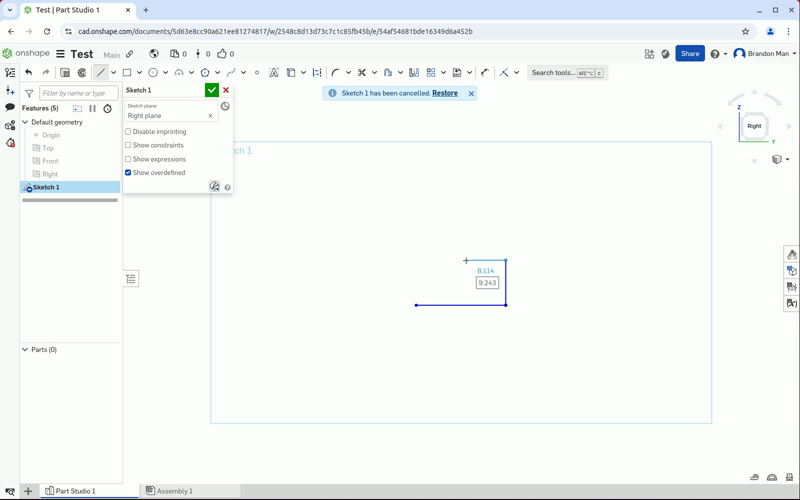
mouse_move(496, 260)
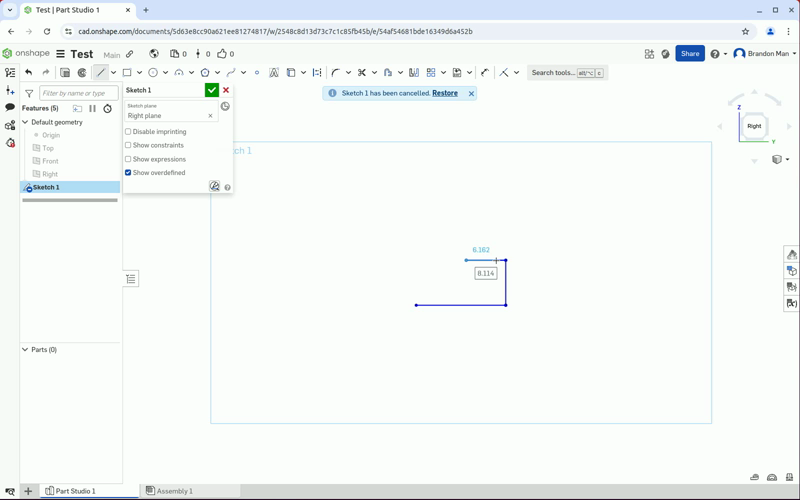
mouse_move(461, 260)
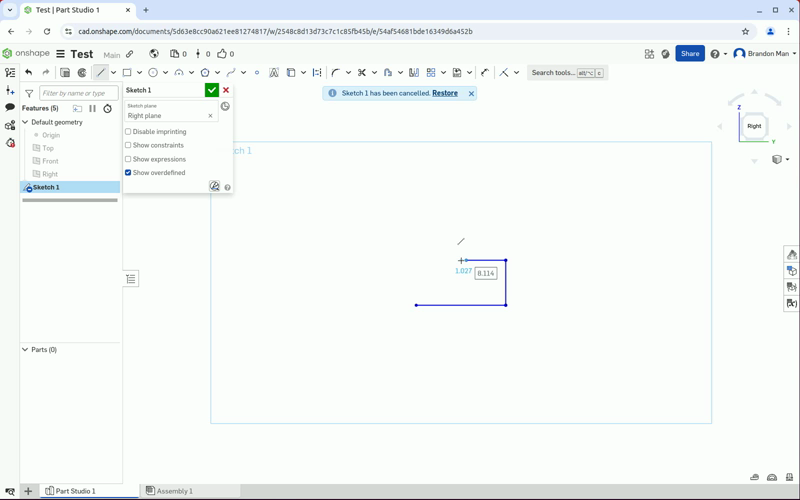
scroll(6)
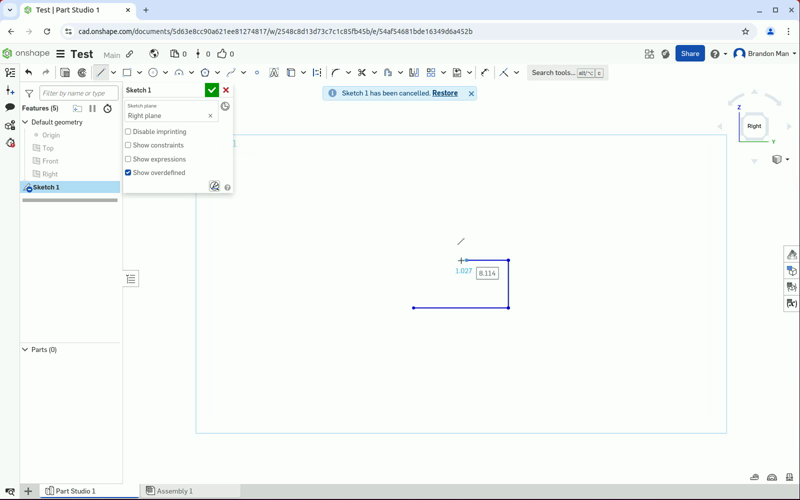
scroll(6)
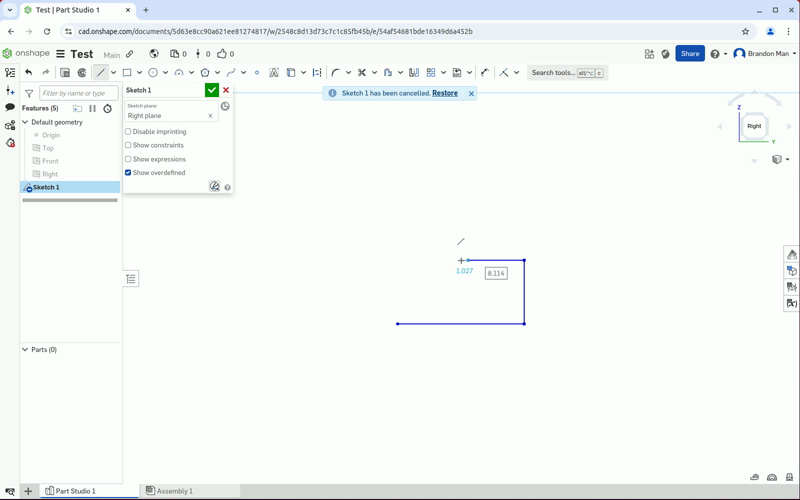
scroll(6)
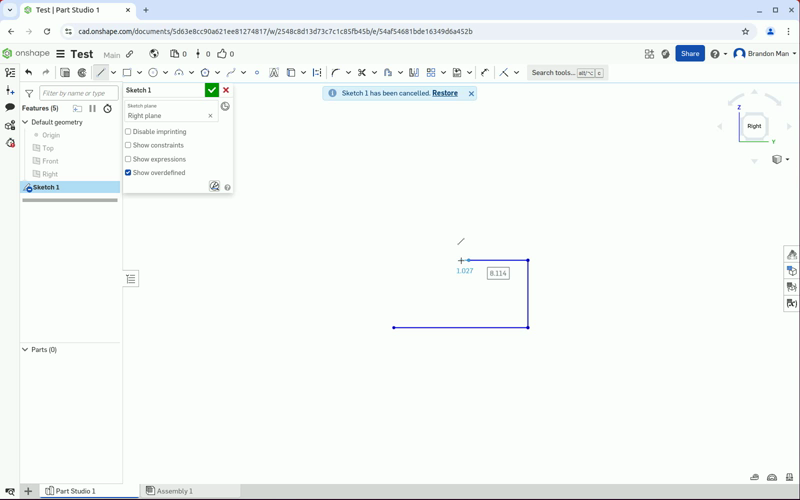
scroll(6)
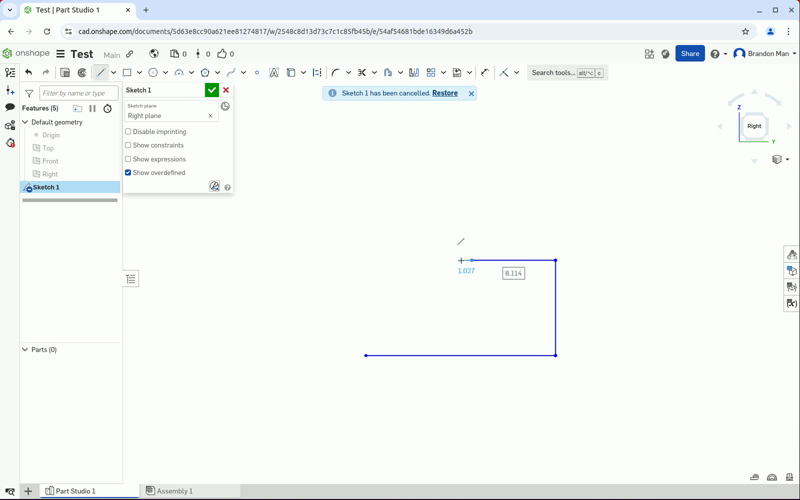
scroll(6)
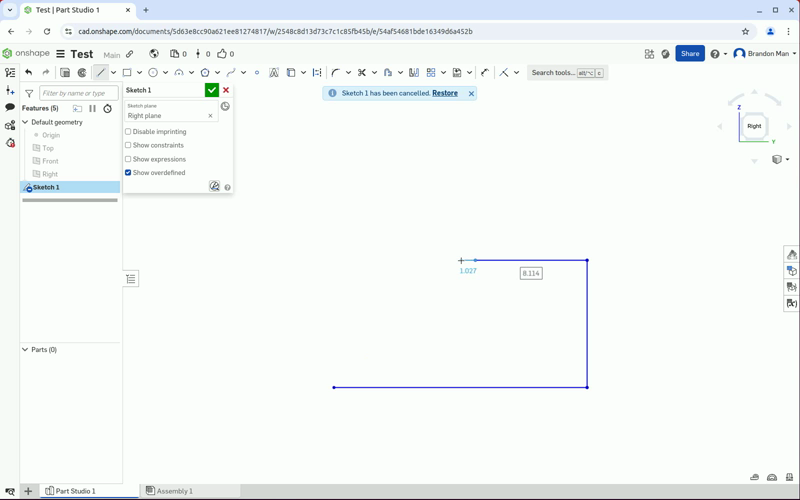
scroll(6)
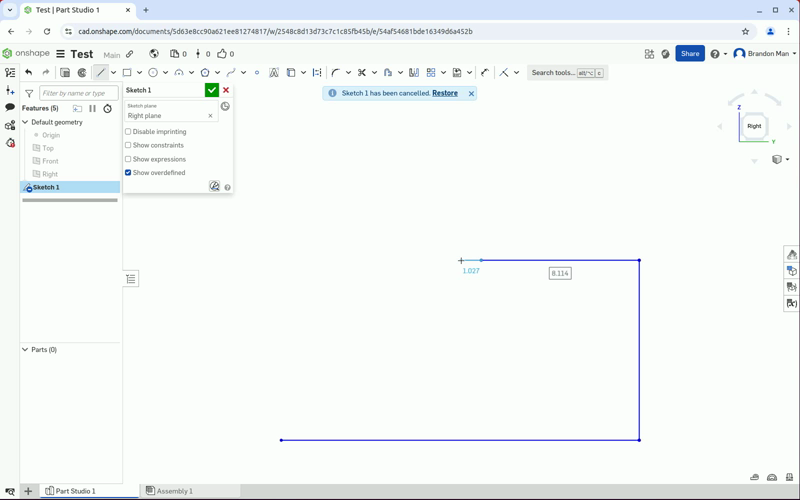
scroll(6)
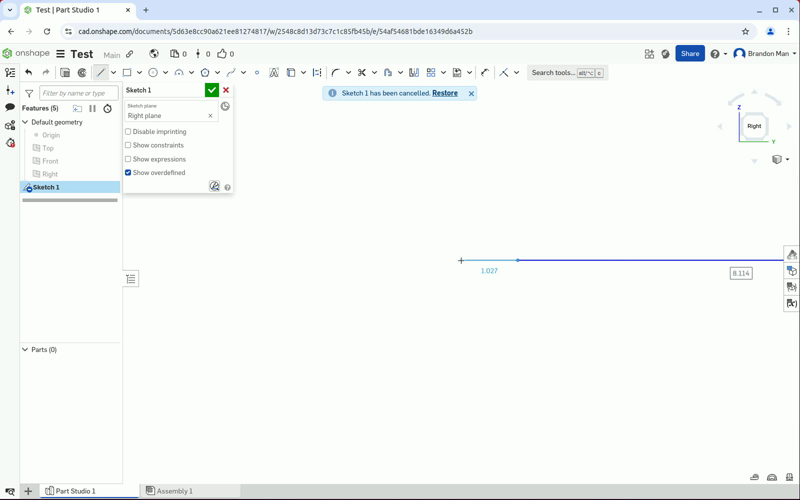
click(461, 260)
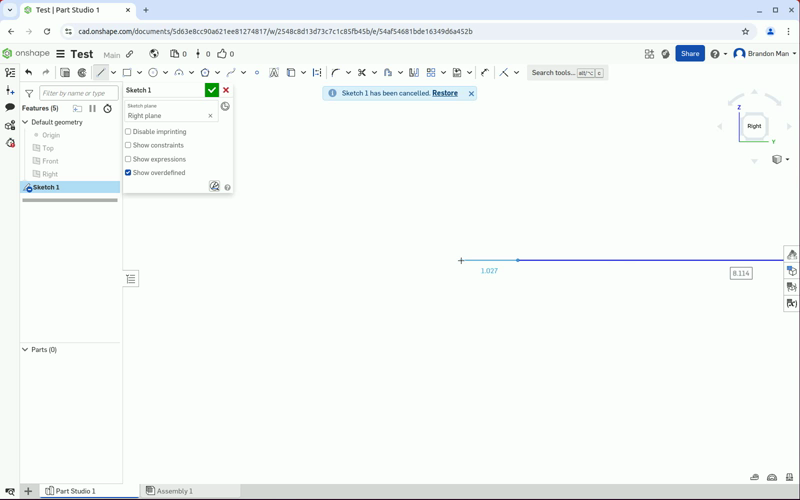
scroll(-6)
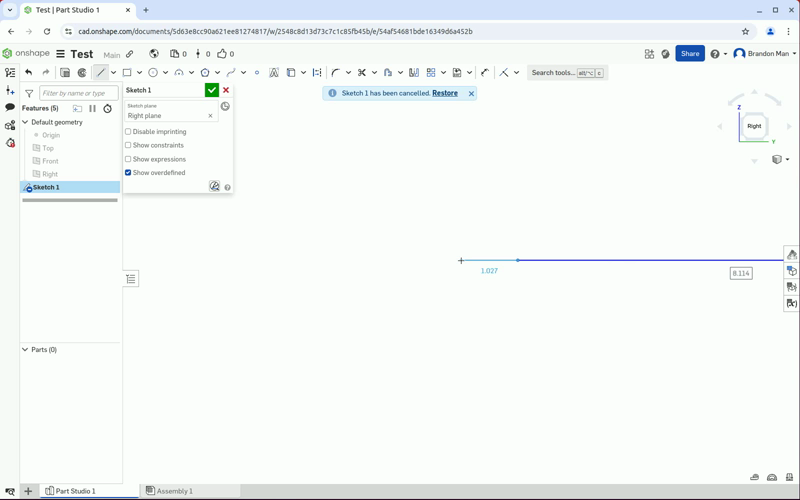
scroll(-6)
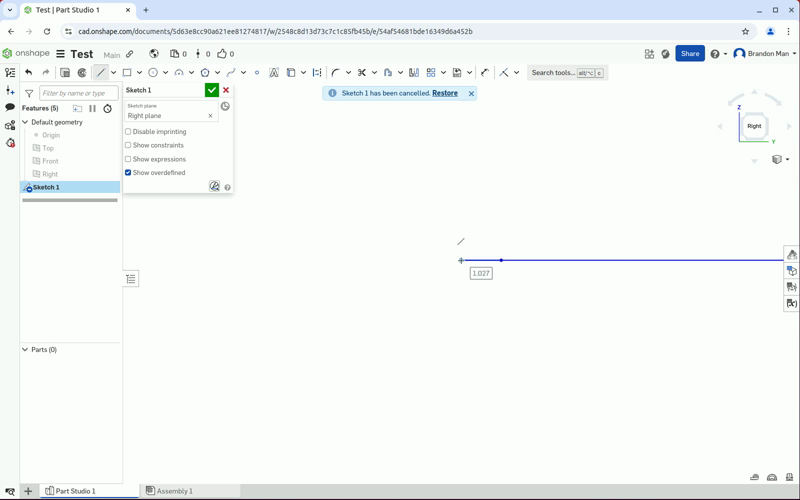
scroll(-6)
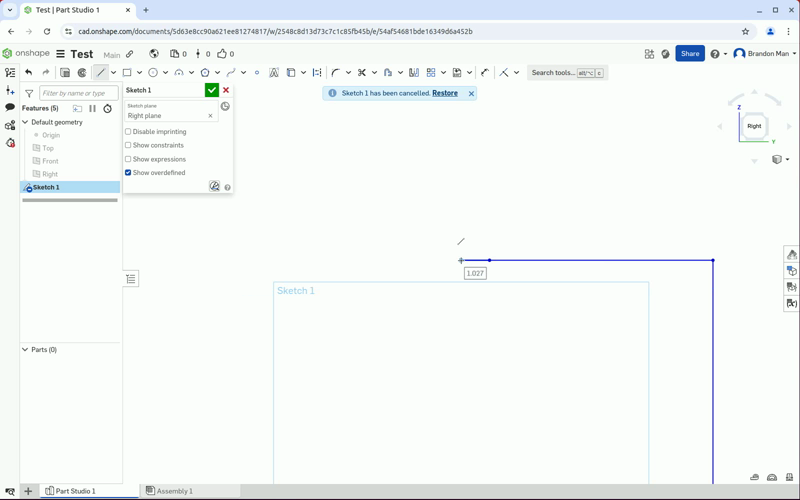
scroll(-6)
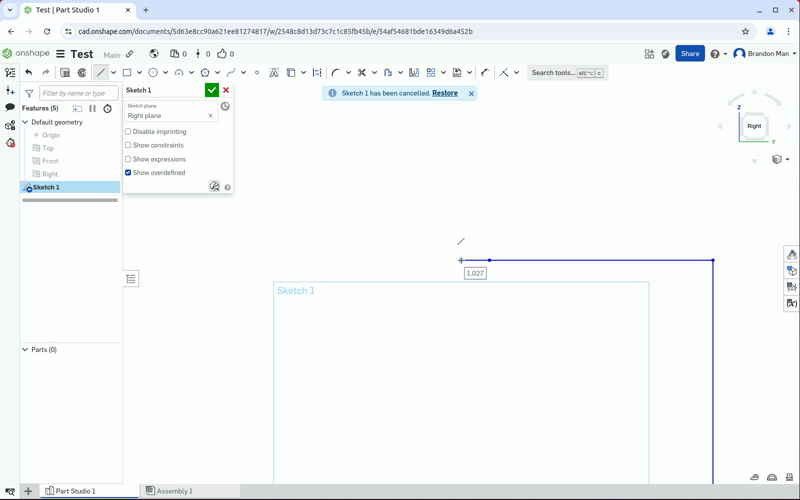
scroll(-6)
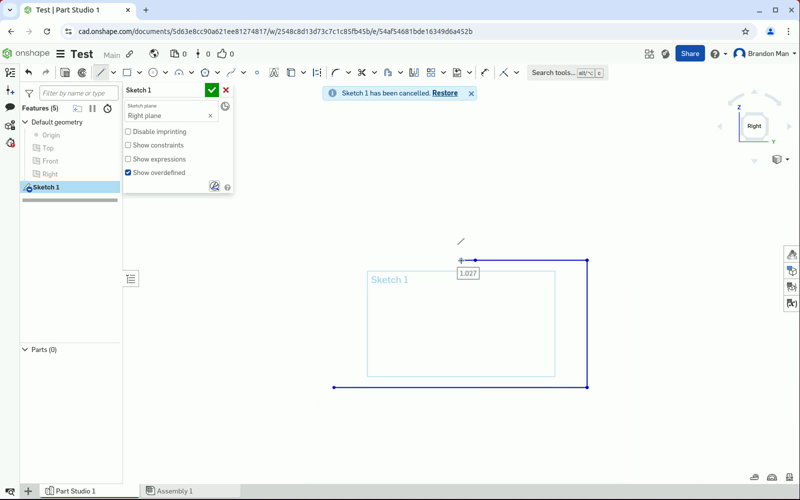
scroll(-6)
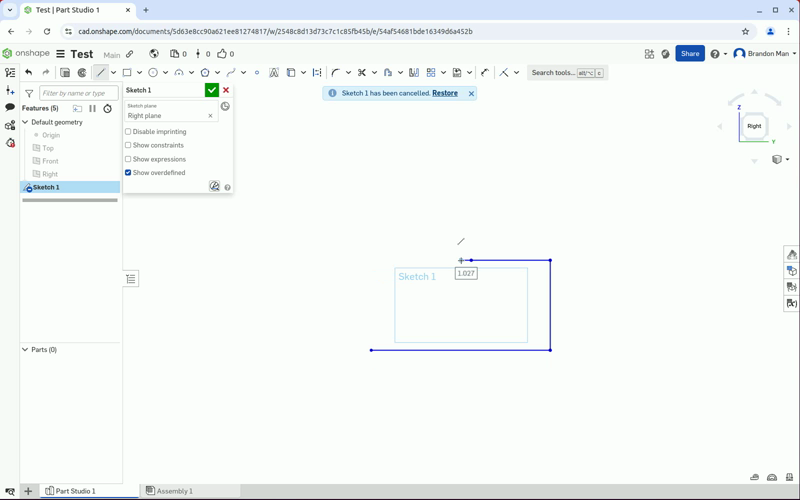
scroll(-6)
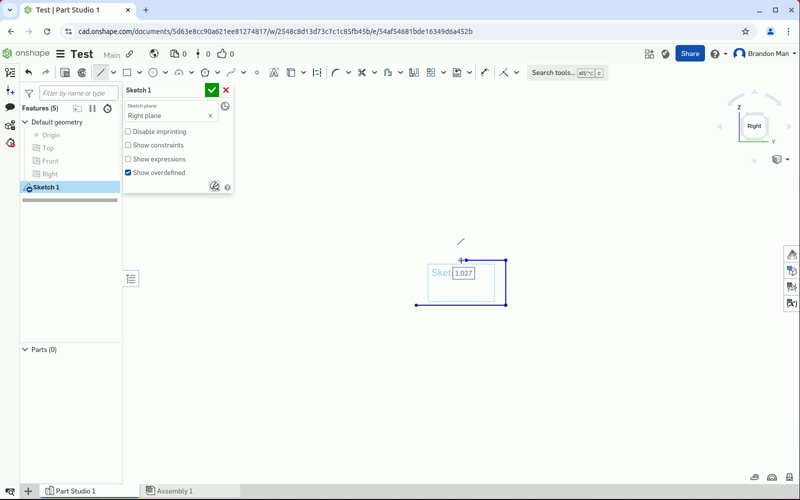
key_up(shift)
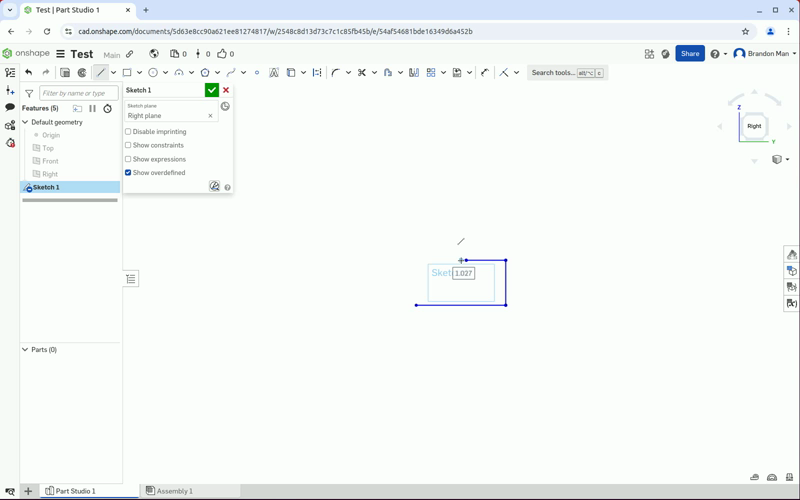
key_down(shift)
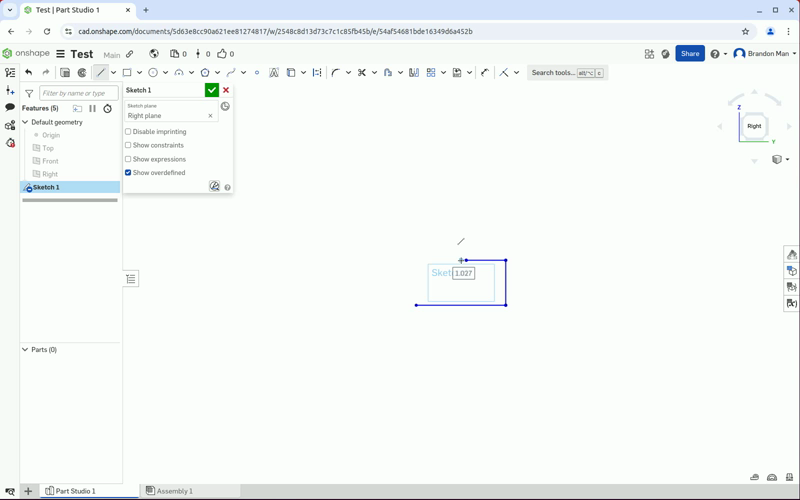
mouse_move(491, 260)
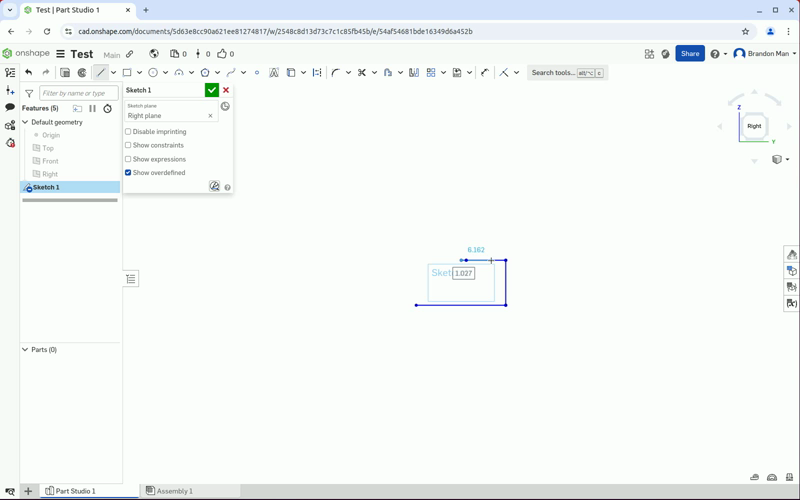
mouse_move(416, 260)
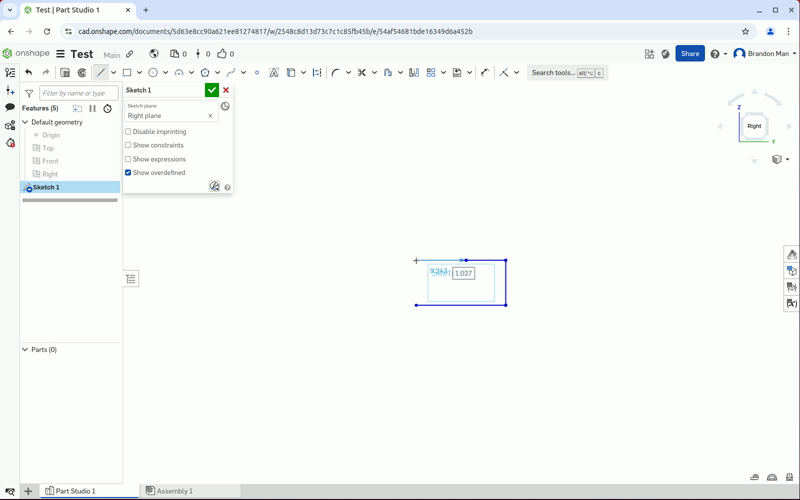
click(416, 260)
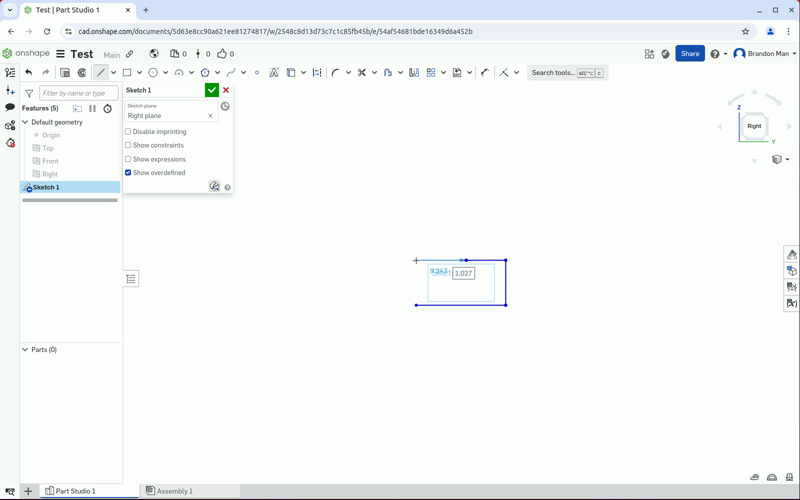
key_up(shift)
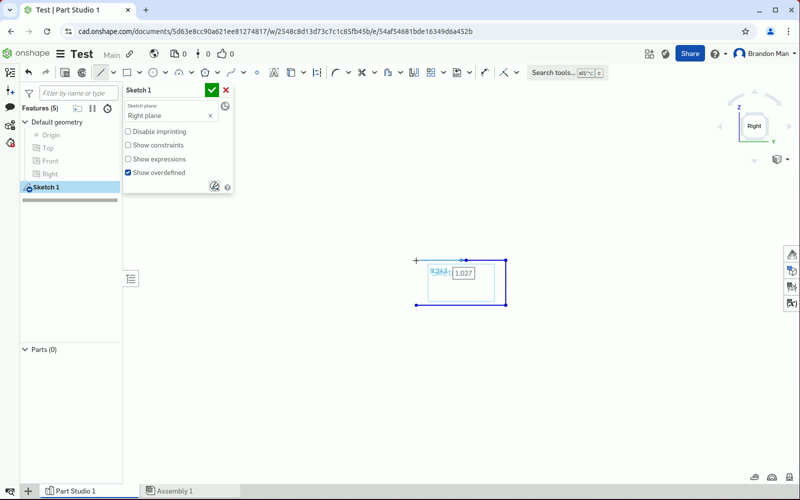
key_down(shift)
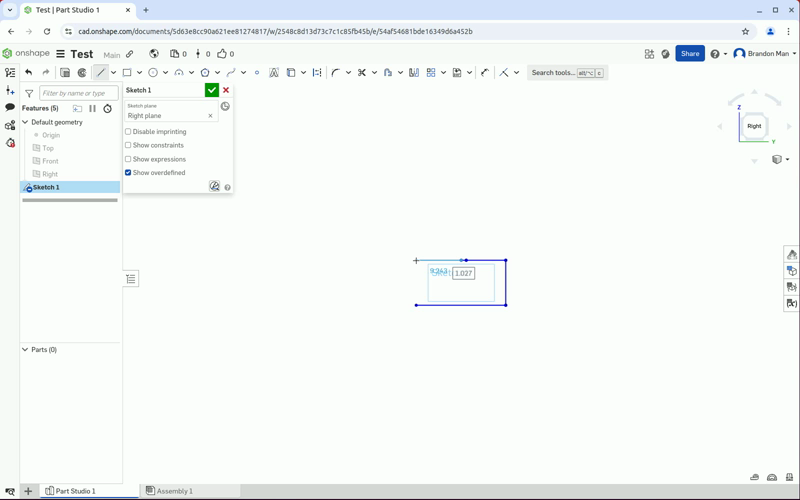
mouse_move(446, 260)
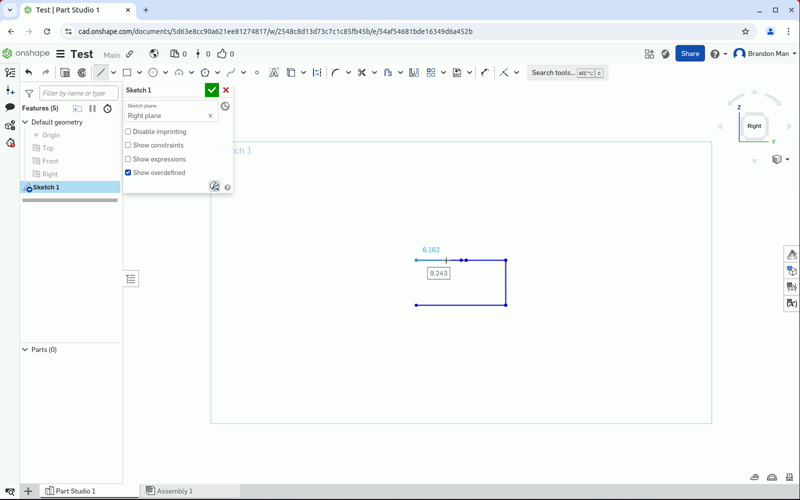
mouse_move(416, 282)
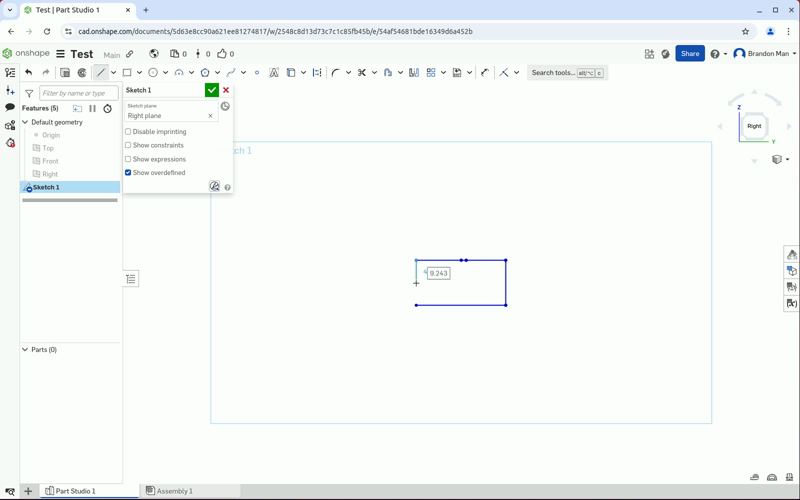
click(416, 282)
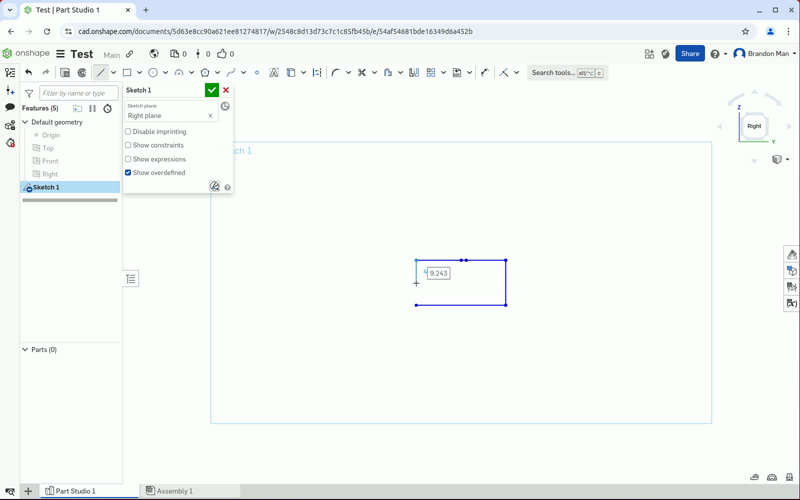
key_up(shift)
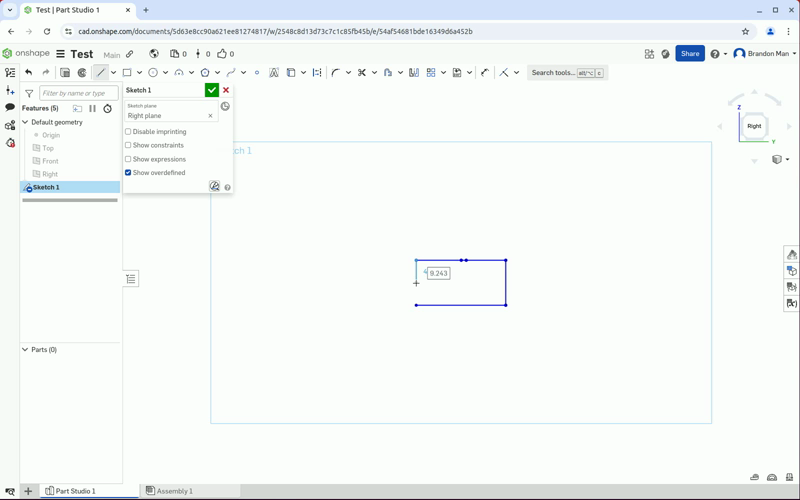
mouse_move(446, 282)
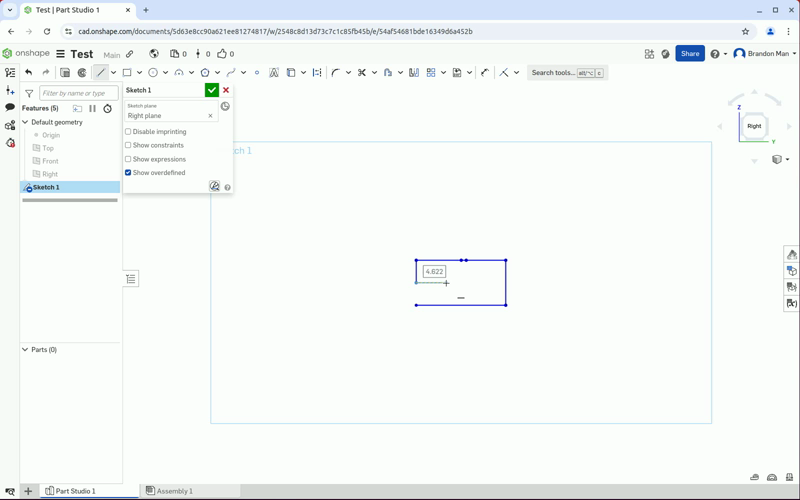
key_down(shift)
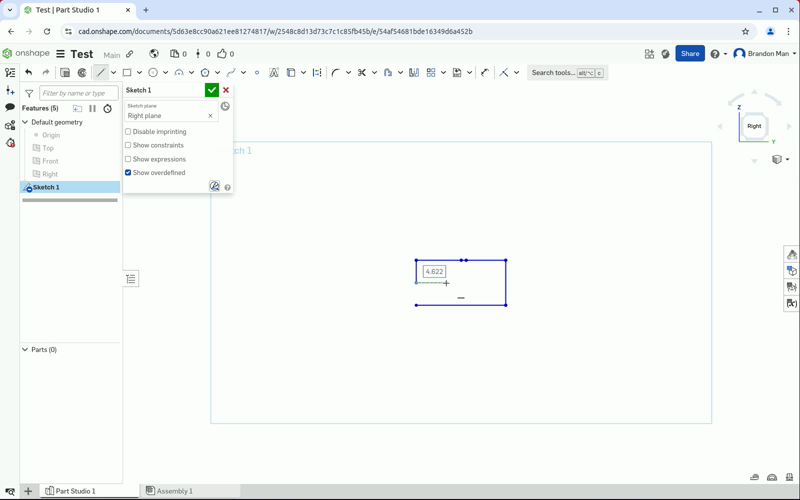
mouse_move(416, 305)
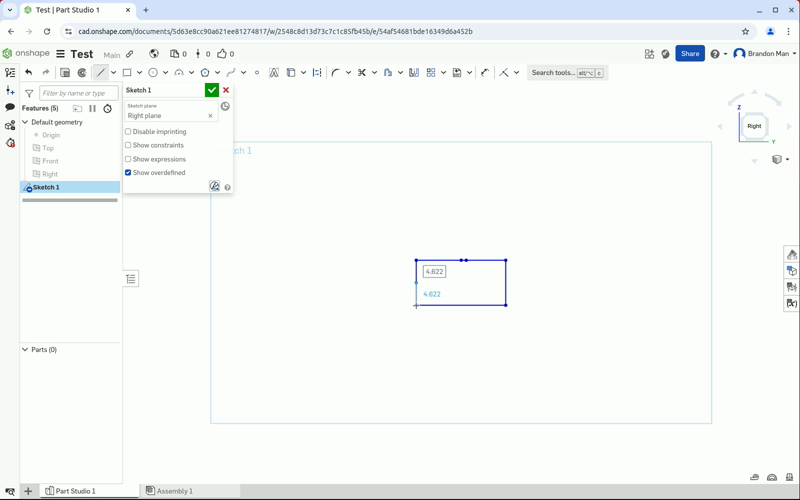
key_up(shift)
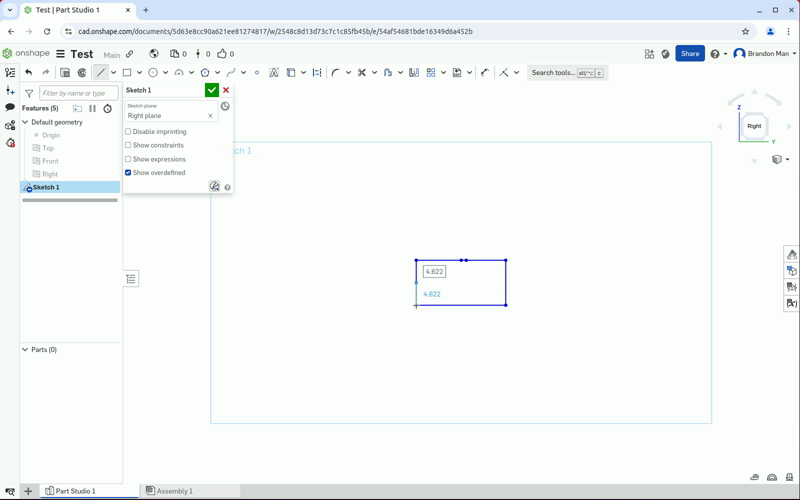
click(416, 305)
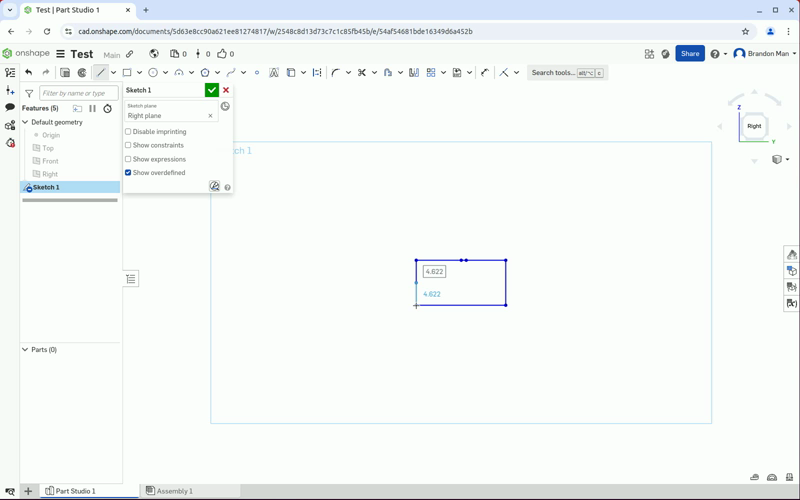
key(esc)
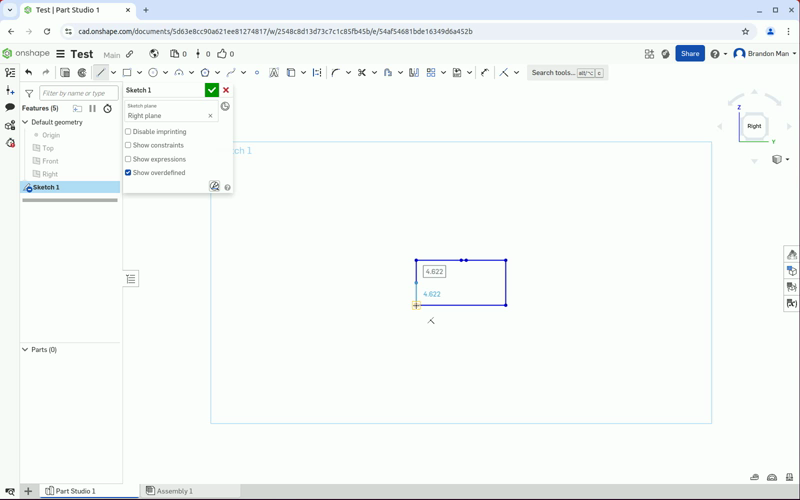
mouse_move(444, 268)
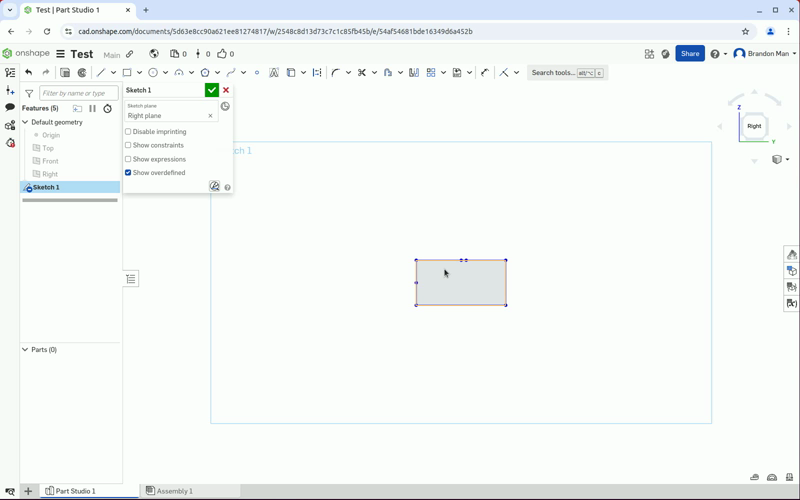
click(444, 268)
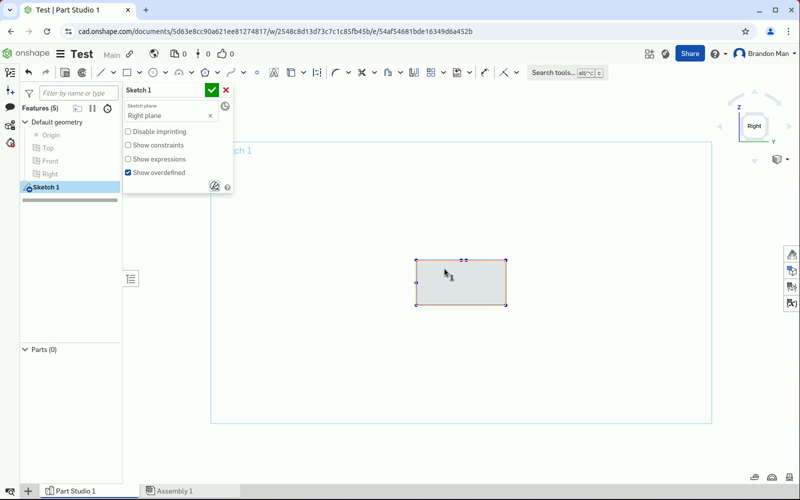
mouse_move(73, 352)
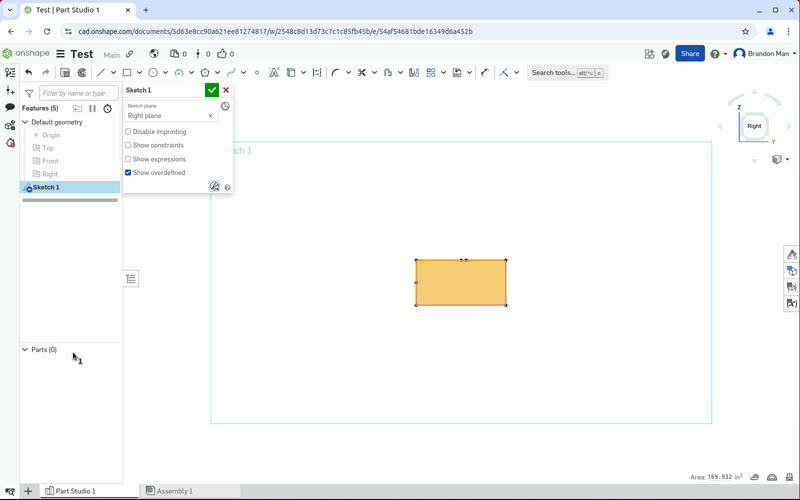
key(shift+y)
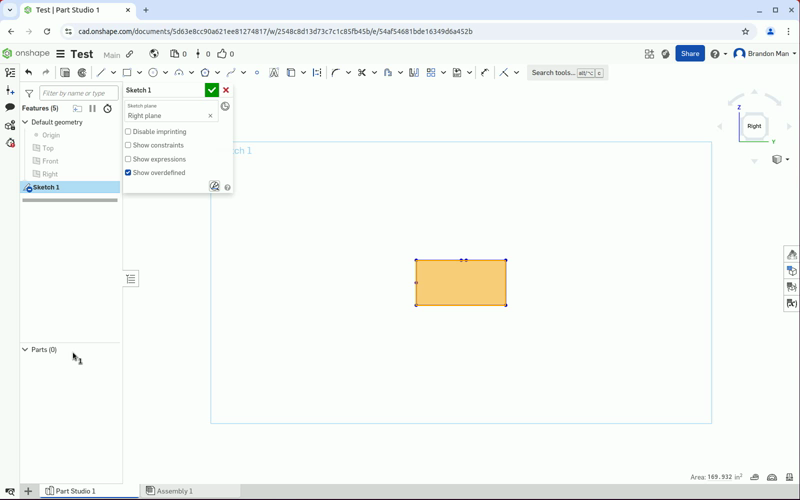
key(shift+e)
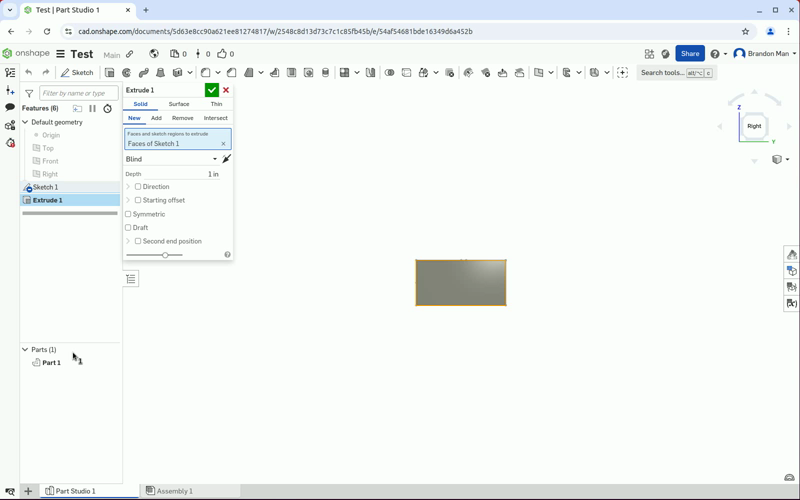
mouse_move(143, 106)
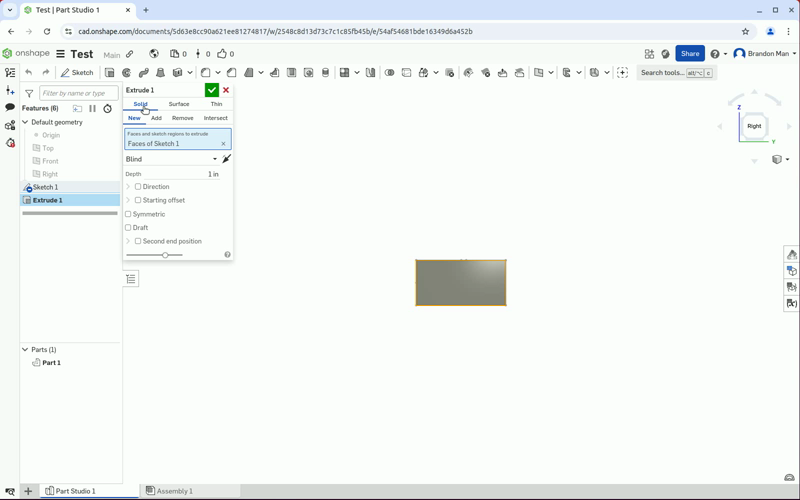
click(143, 106)
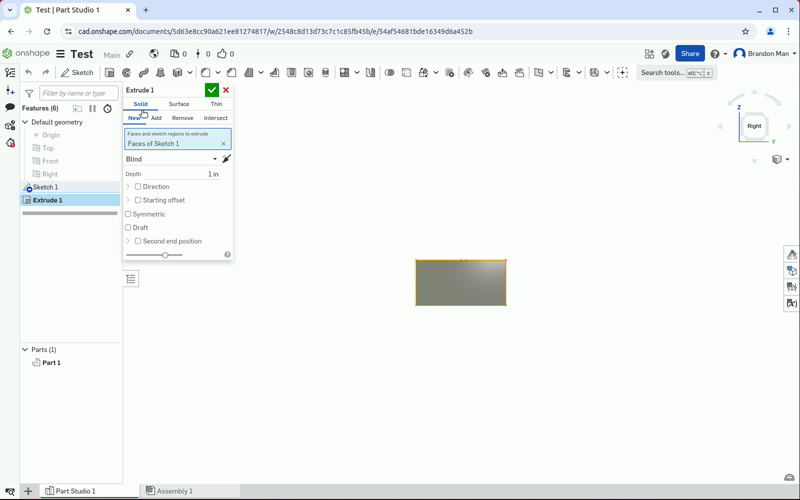
mouse_move(137, 120)
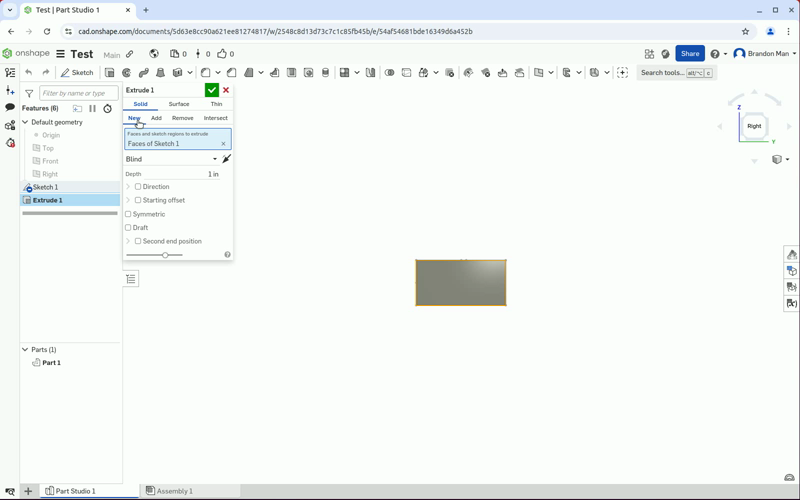
click(137, 120)
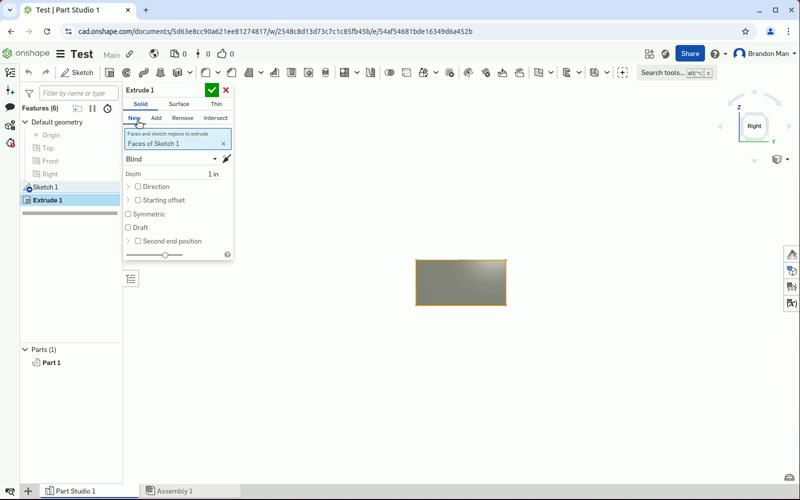
key(tab, 4)
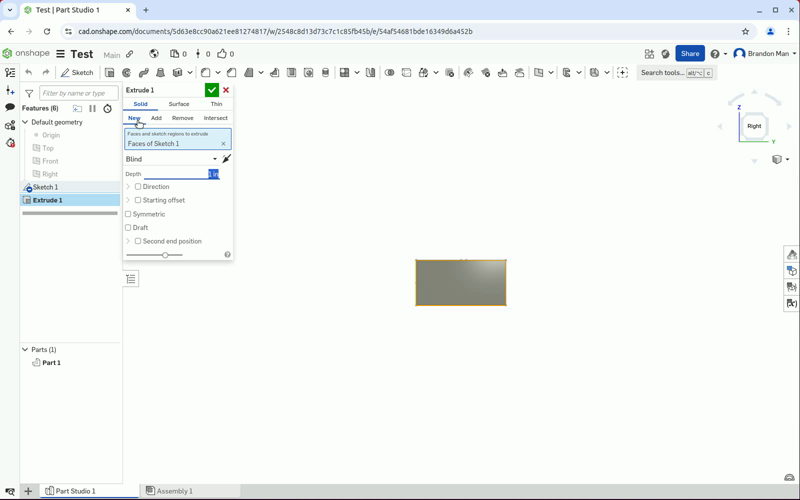
text(5.536)
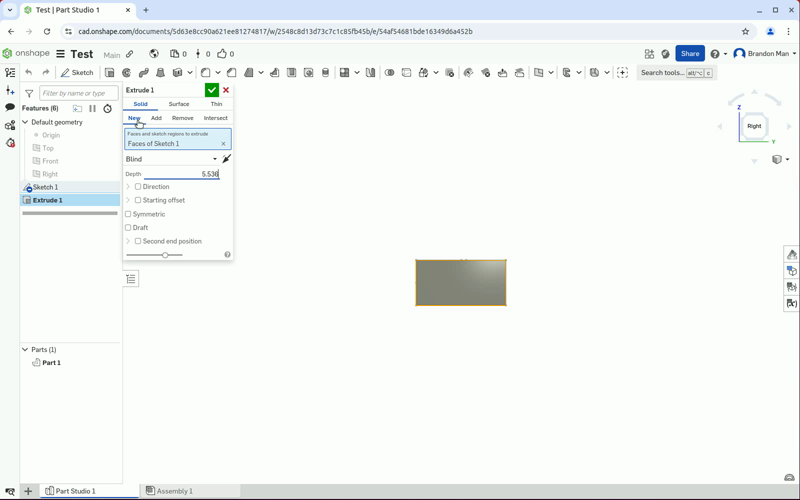
key(enter)
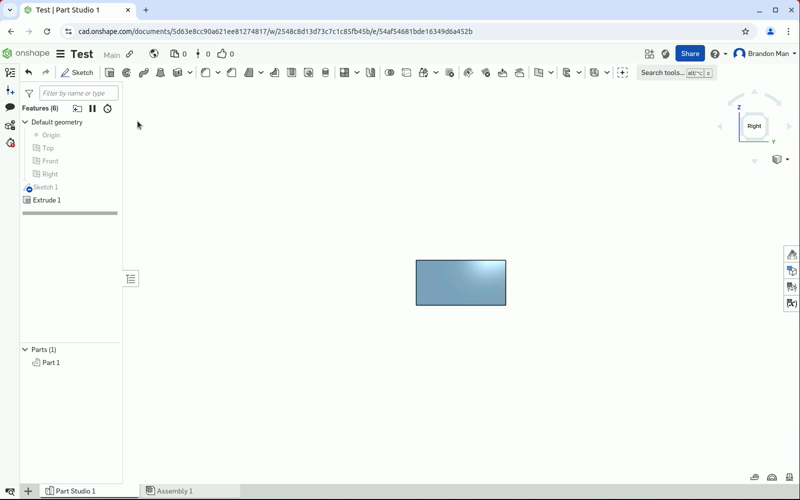
key(shift+h)
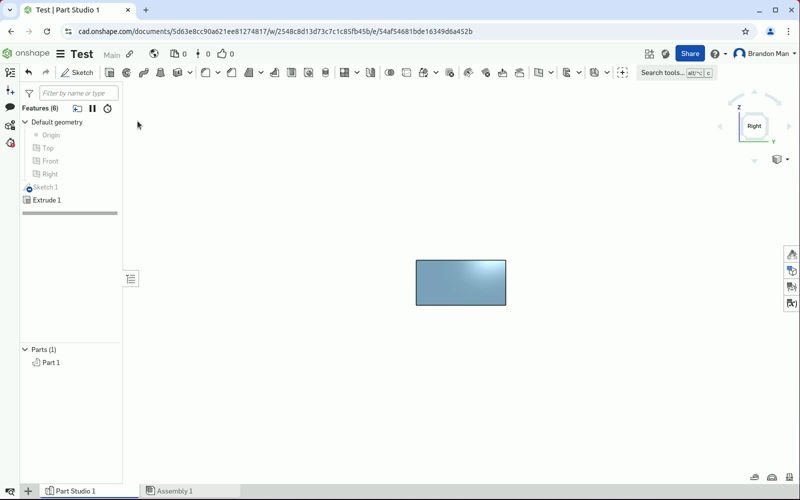
key(shift+h)
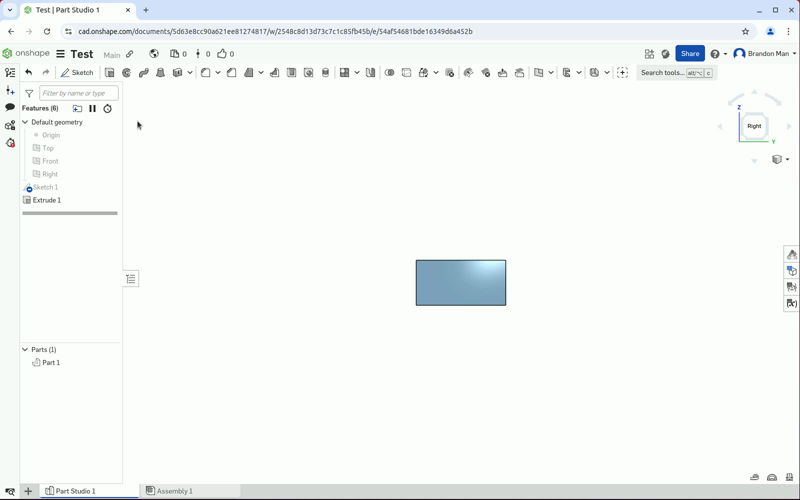
mouse_move(73, 189)
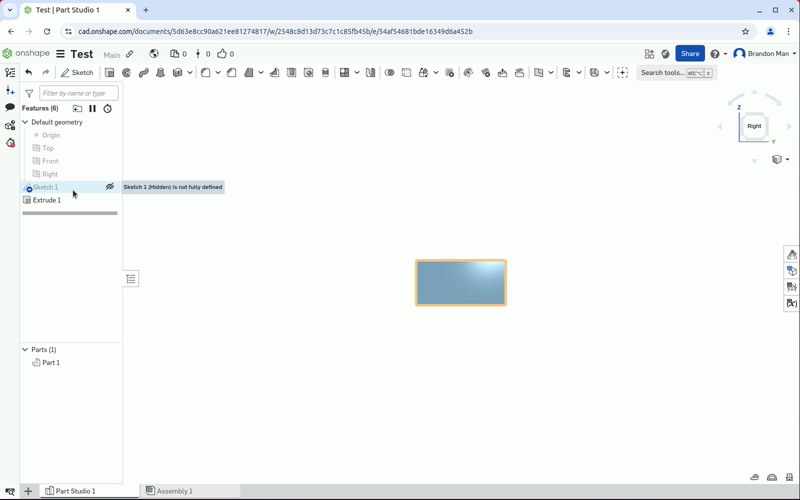
click(73, 189)
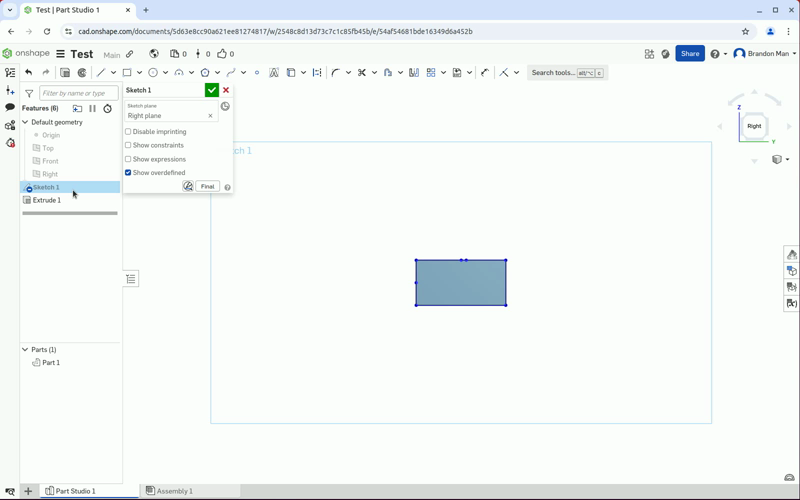
mouse_move(229, 92)
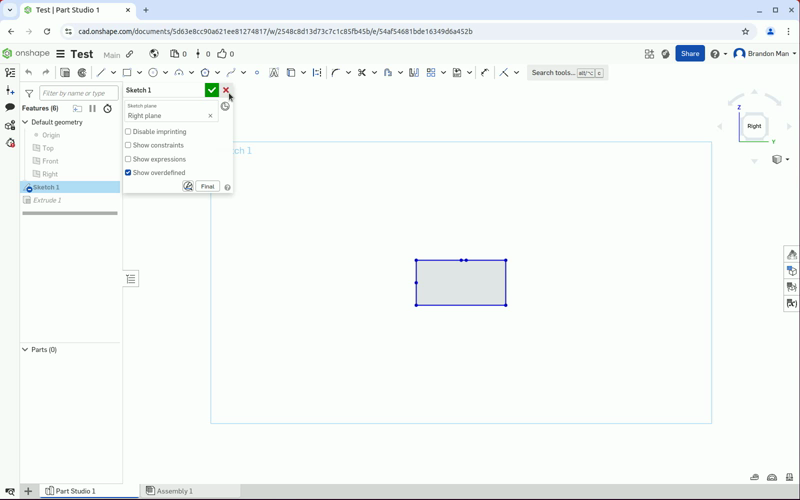
click(229, 92)
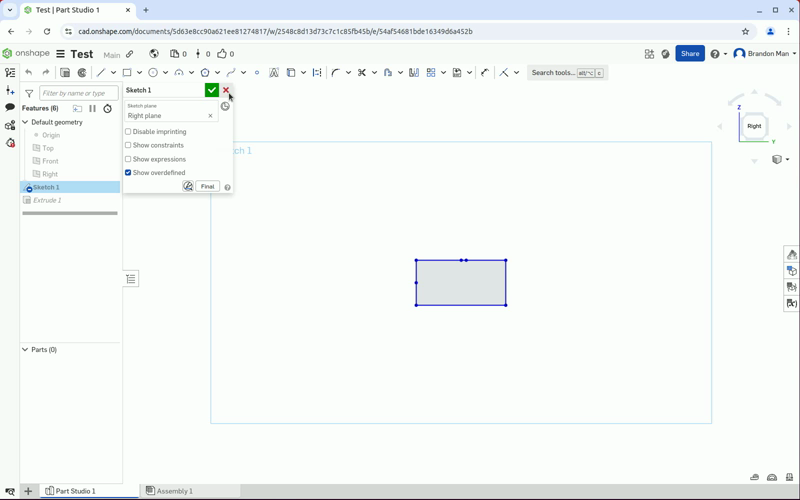
key(shift+s)
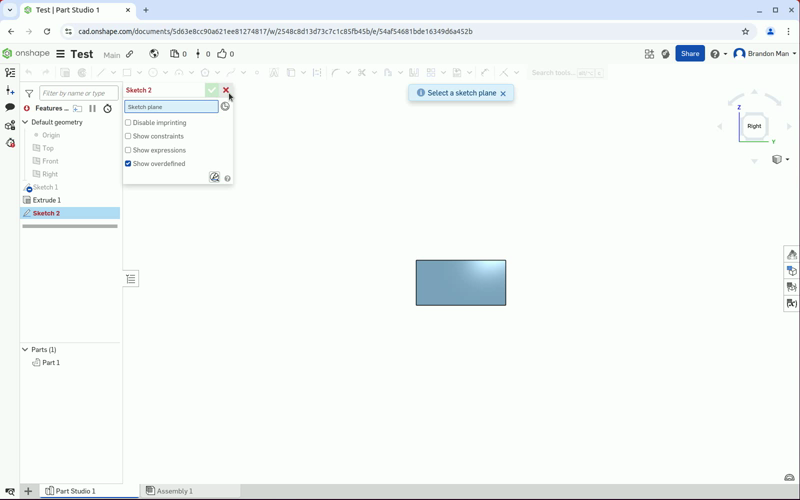
mouse_move(73, 176)
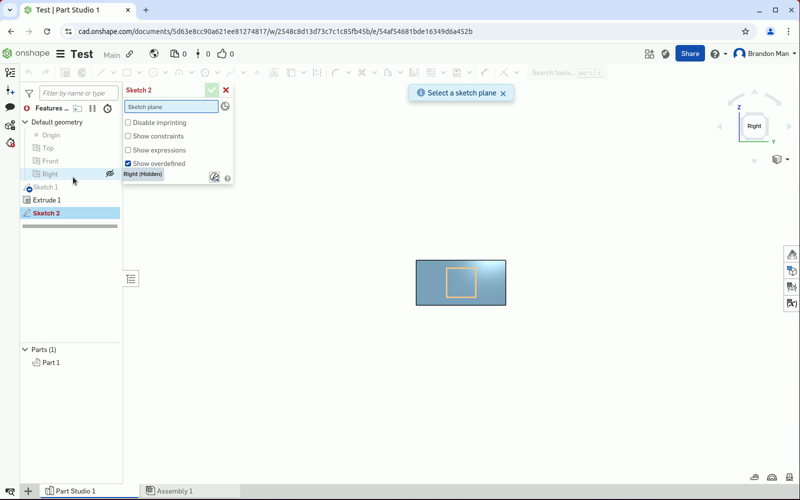
click(73, 176)
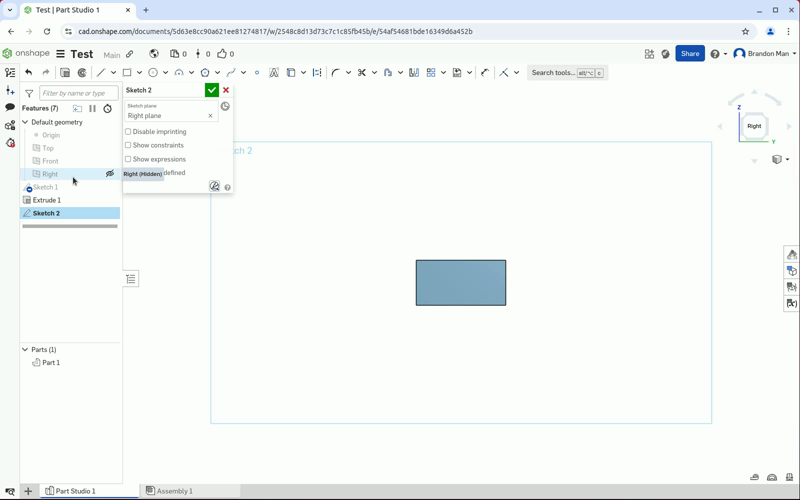
mouse_move(73, 352)
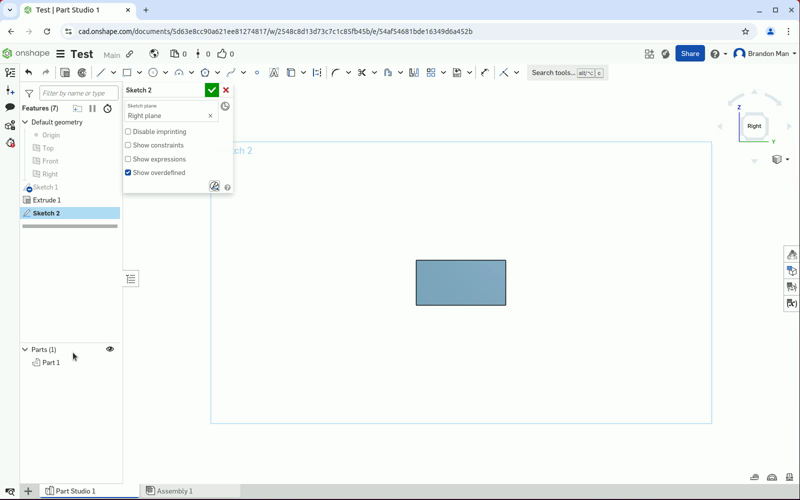
key(y)
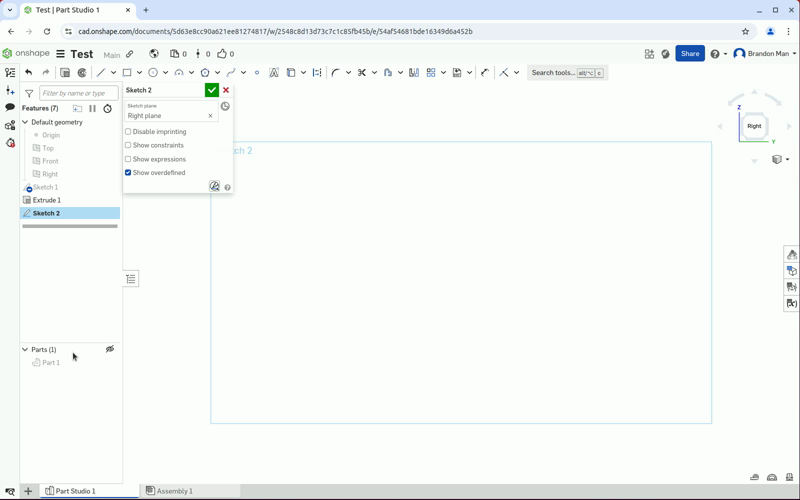
key(l)
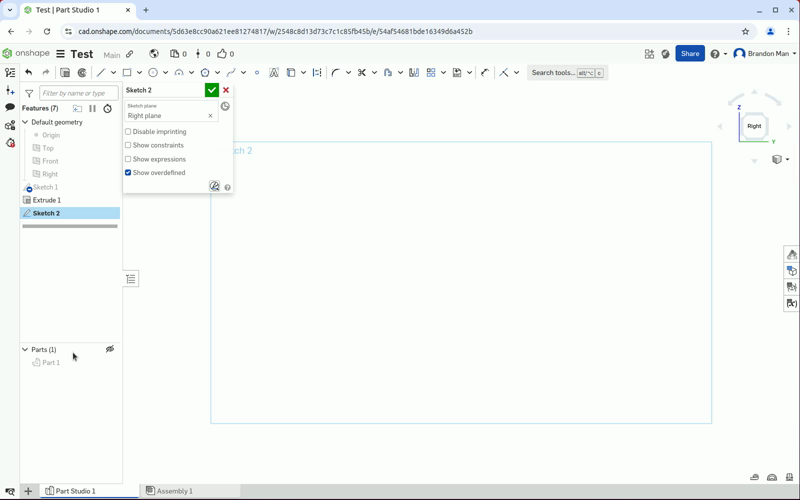
key_down(shift)
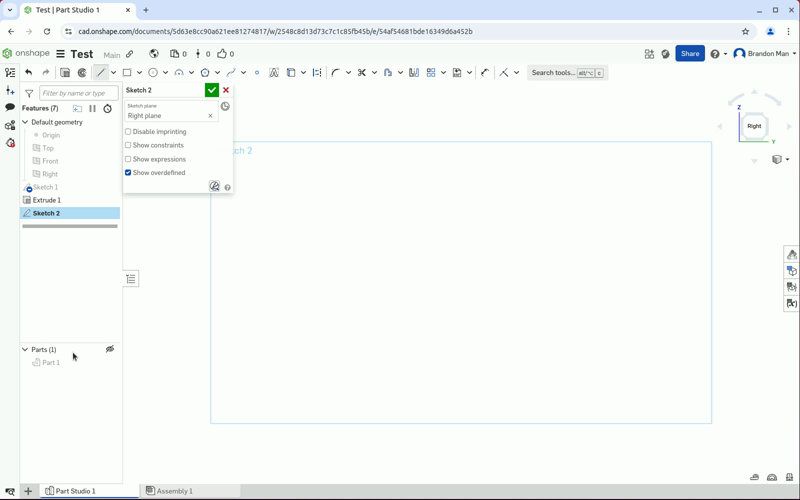
mouse_move(348, 282)
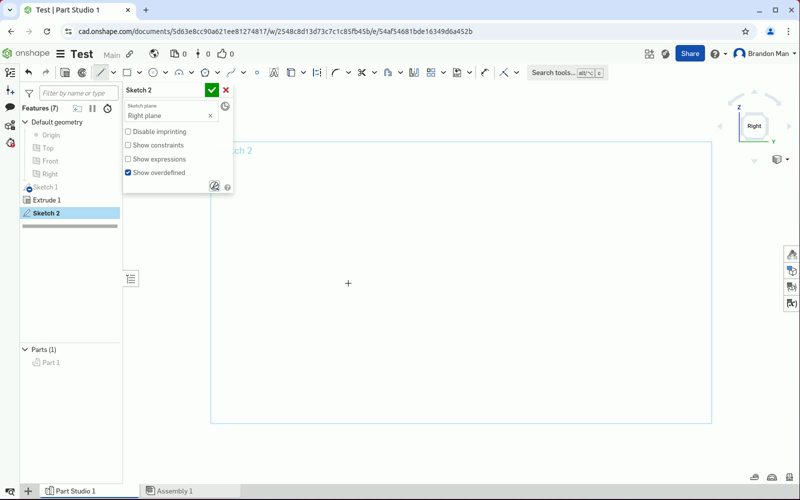
click(348, 282)
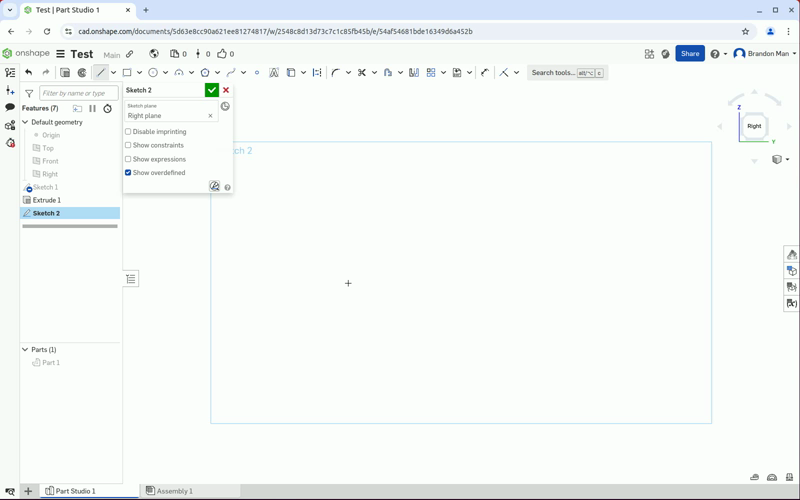
key_up(shift)
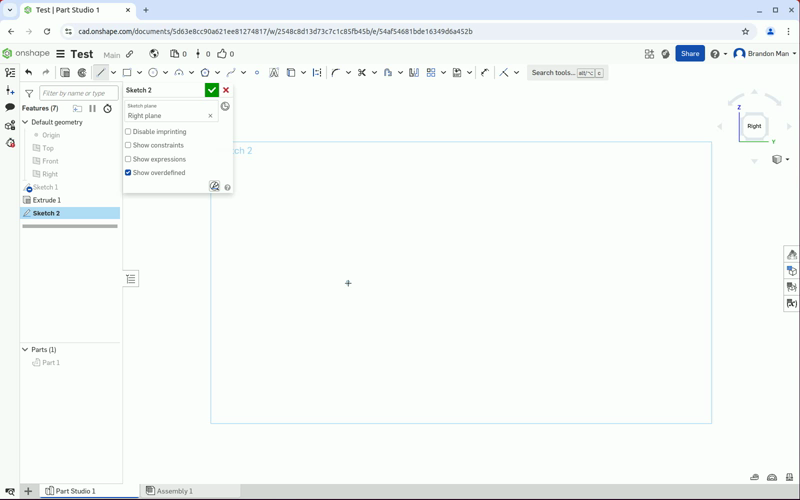
key_down(shift)
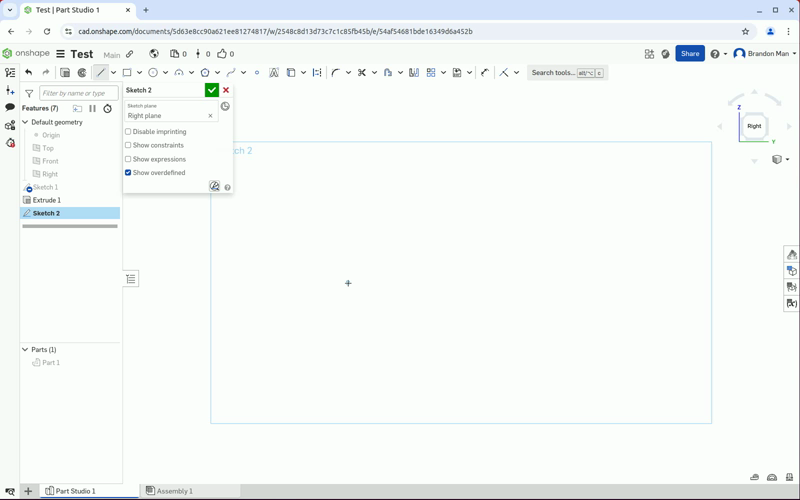
mouse_move(416, 282)
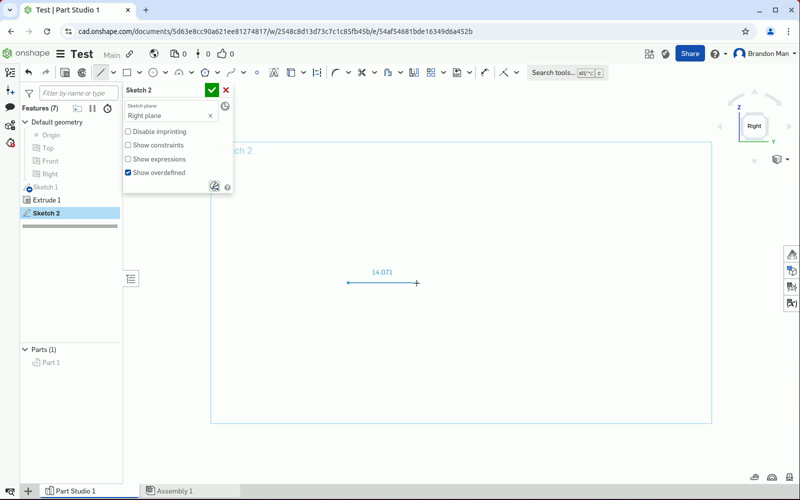
click(416, 282)
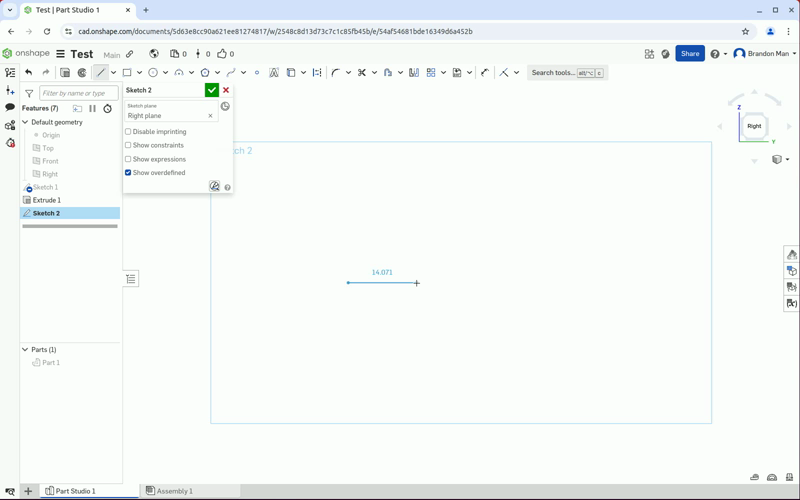
key_up(shift)
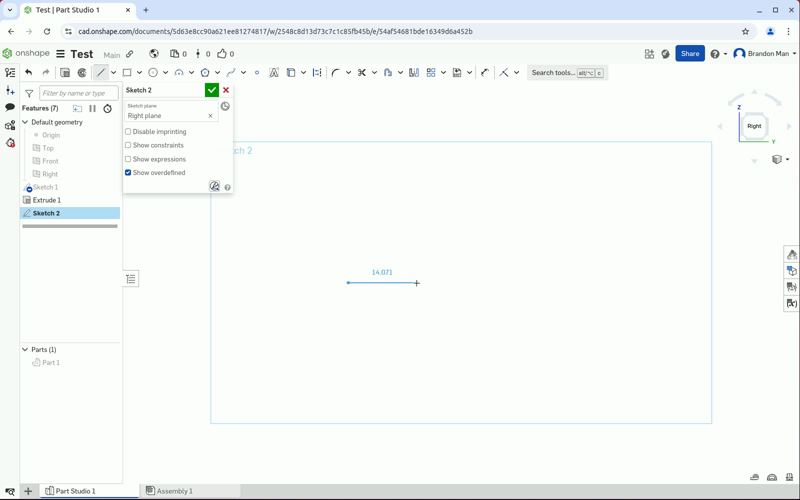
key_down(shift)
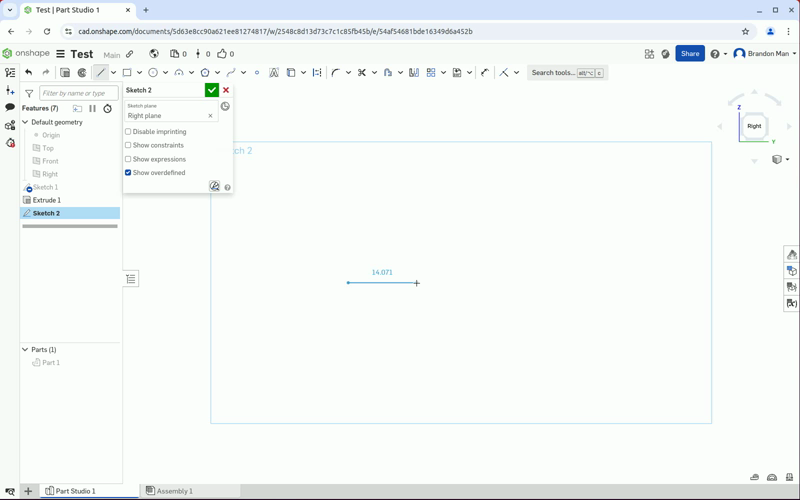
mouse_move(446, 282)
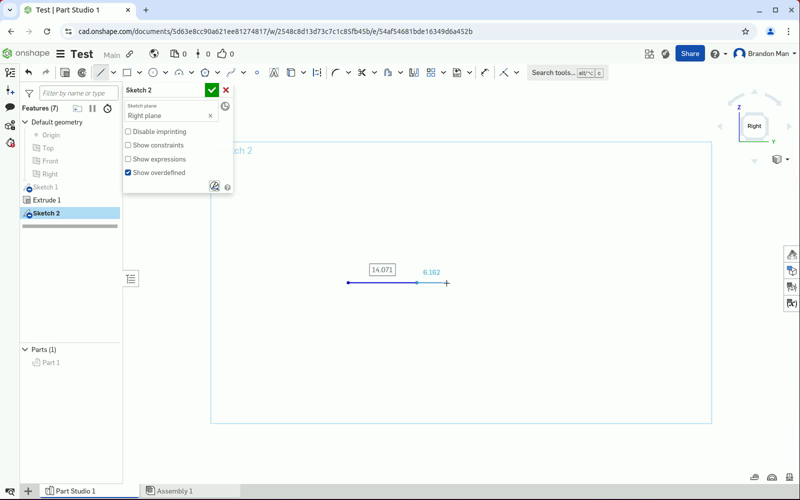
mouse_move(416, 260)
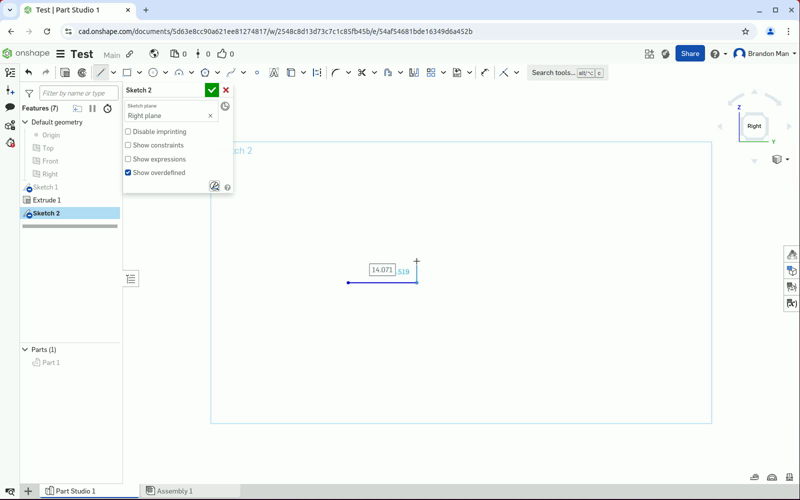
click(416, 260)
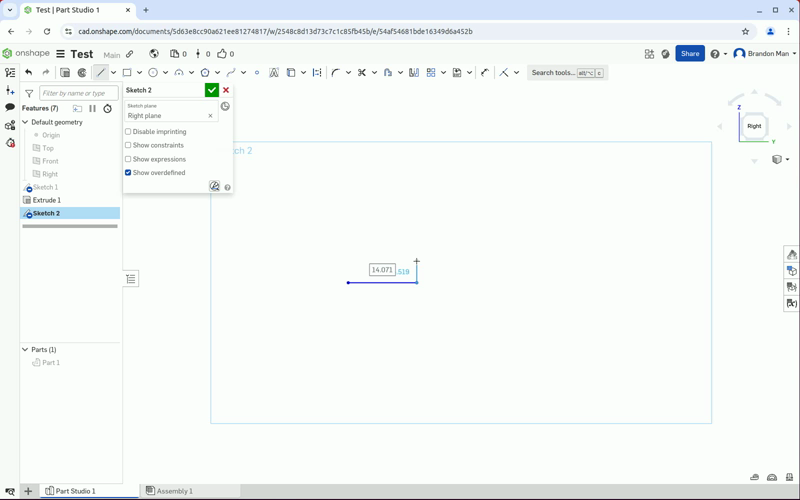
key_up(shift)
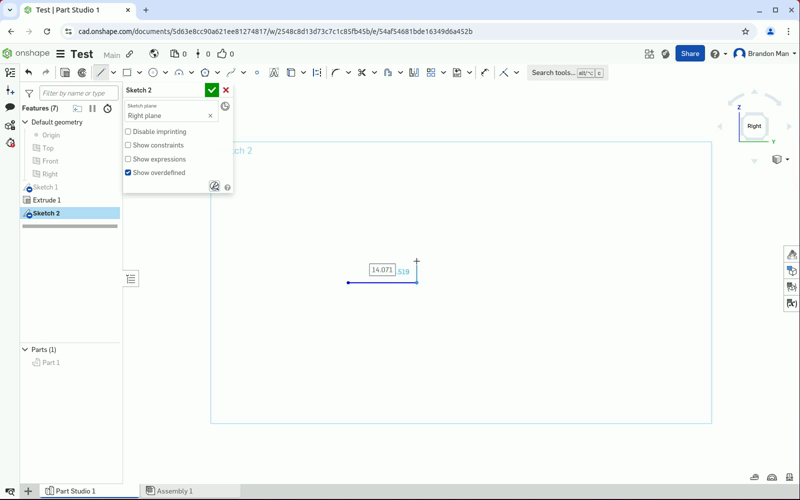
key_down(shift)
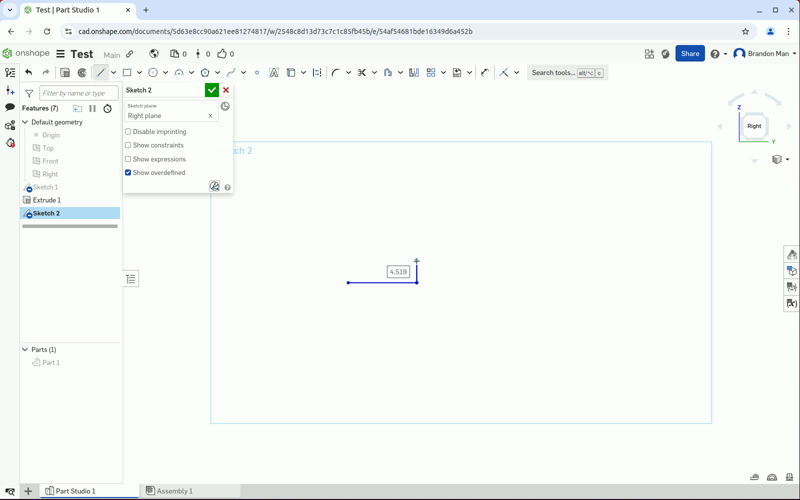
mouse_move(348, 260)
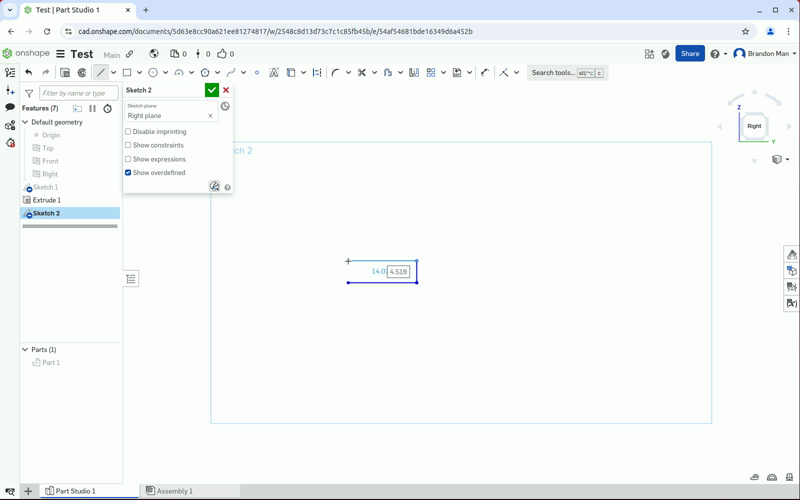
click(348, 260)
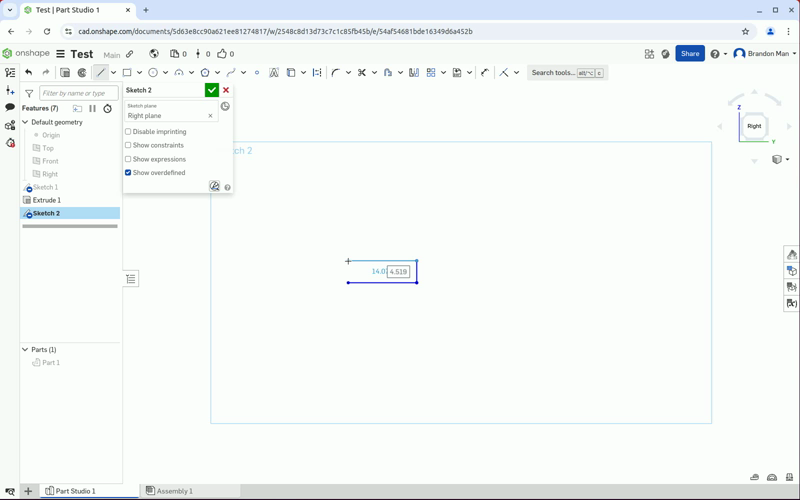
key_up(shift)
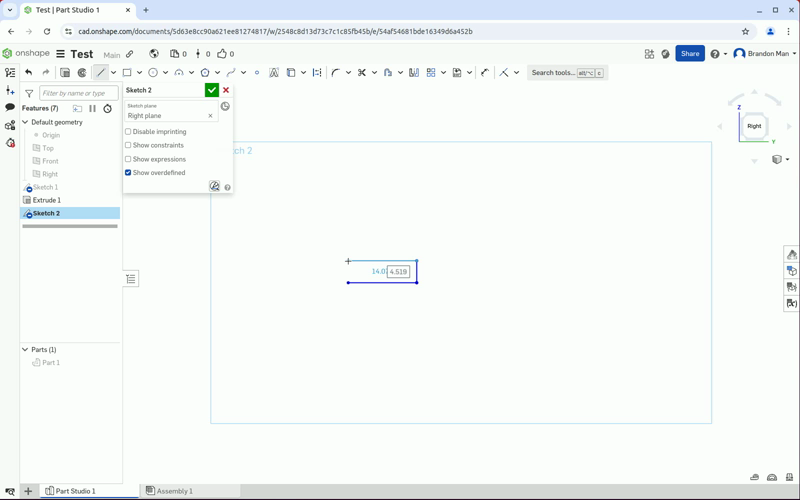
mouse_move(378, 260)
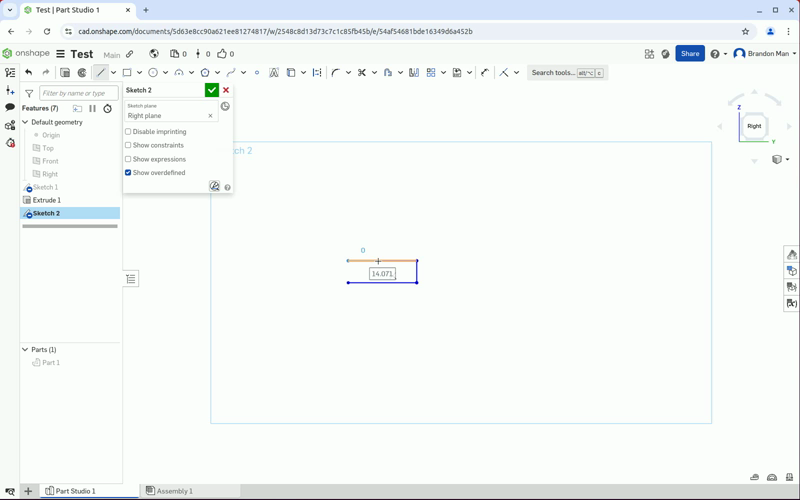
key_down(shift)
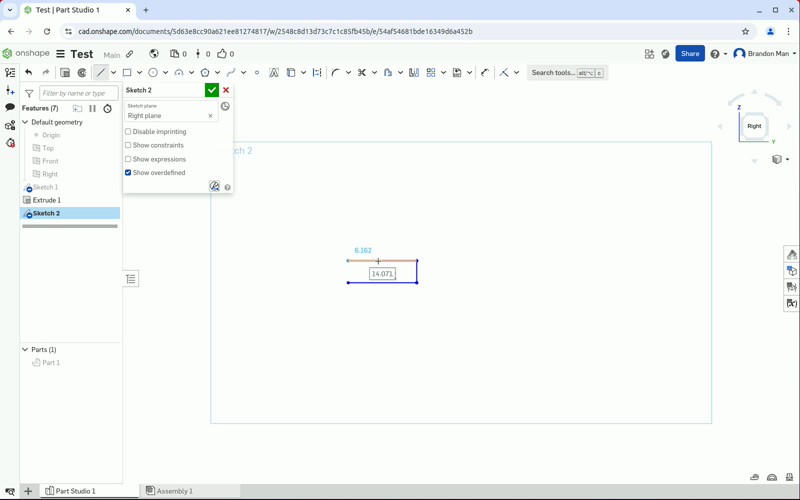
mouse_move(348, 282)
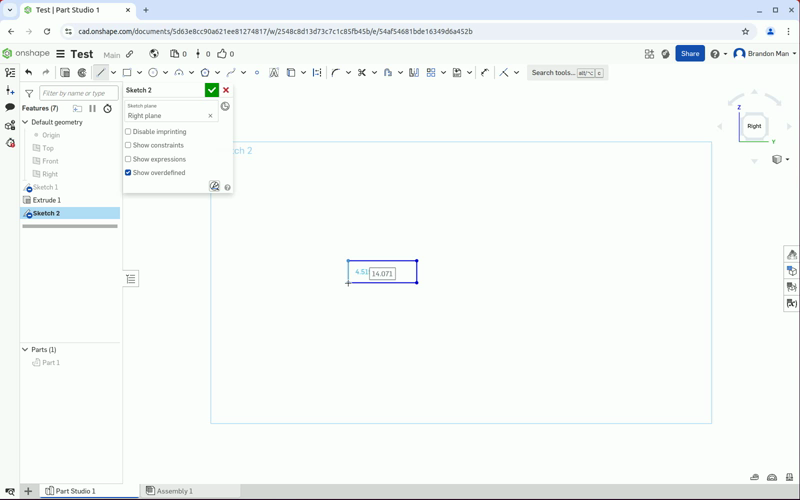
key_up(shift)
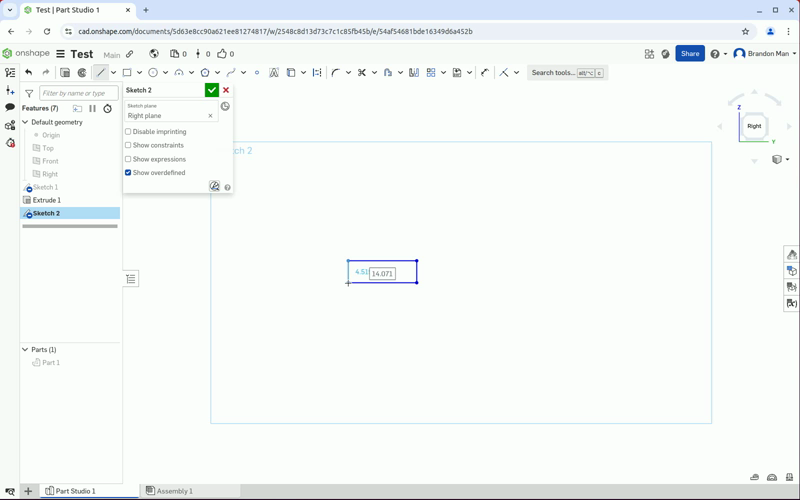
click(348, 282)
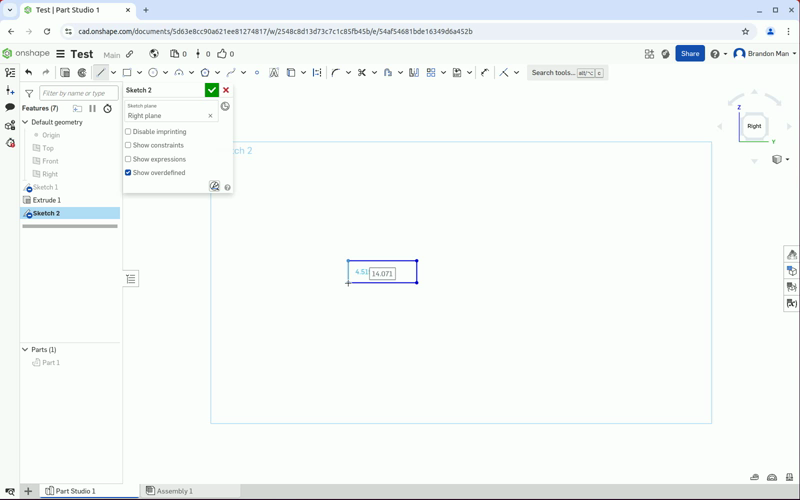
key(esc)
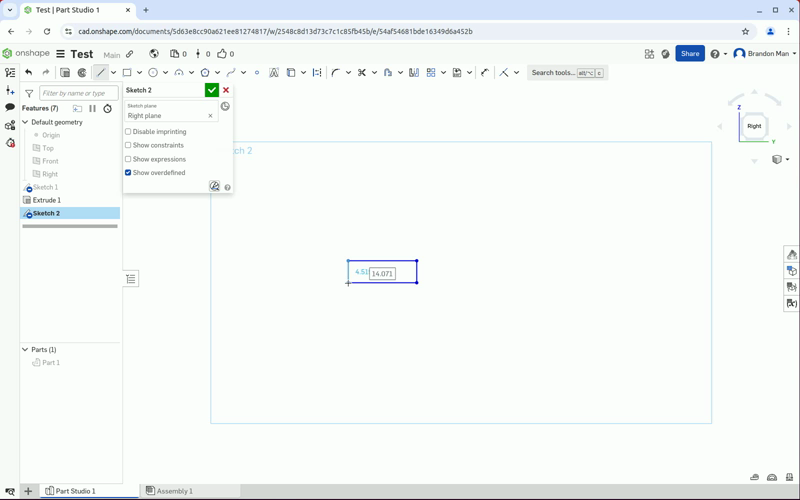
mouse_move(378, 280)
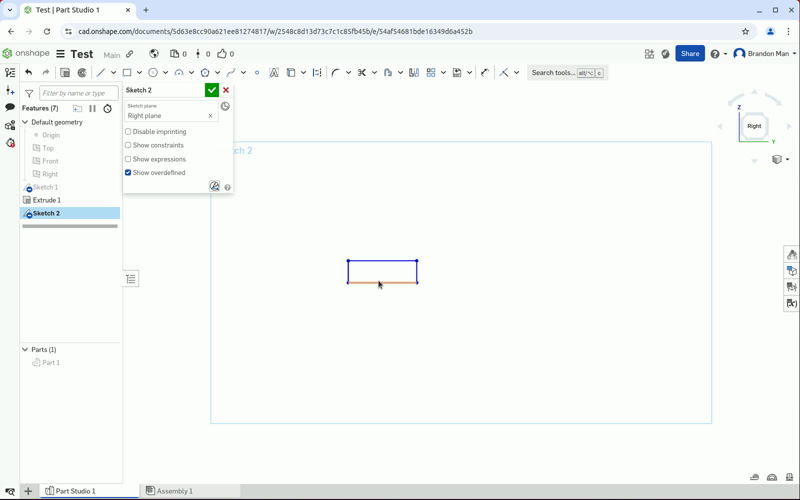
scroll(6)
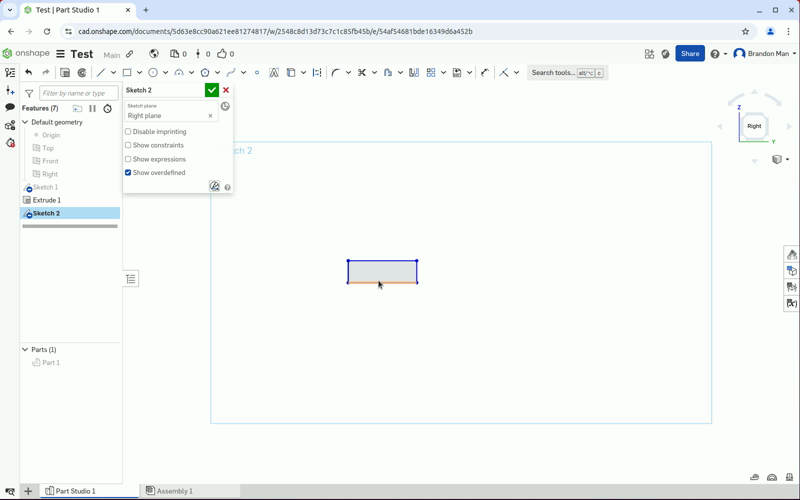
scroll(6)
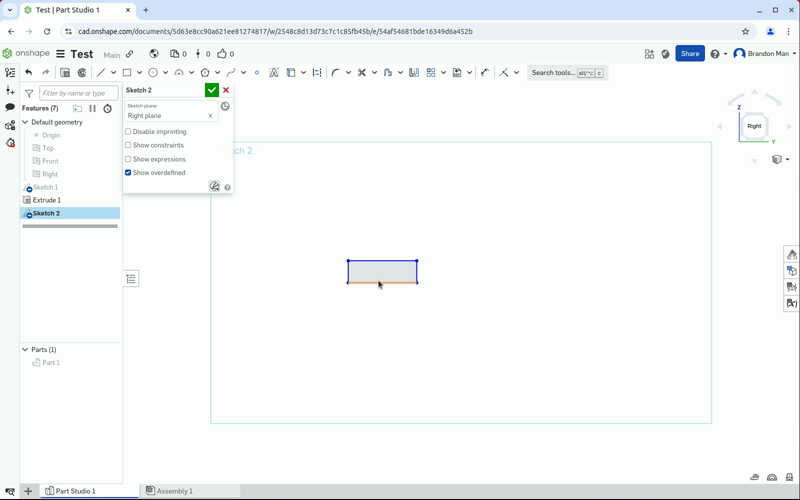
scroll(6)
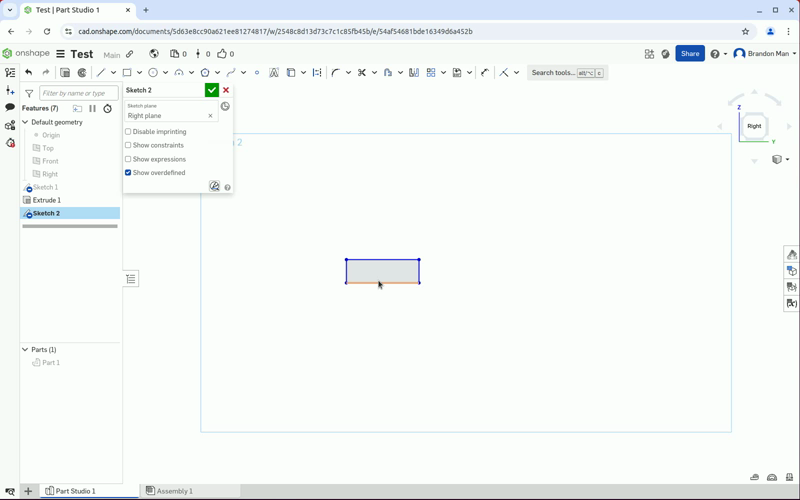
scroll(6)
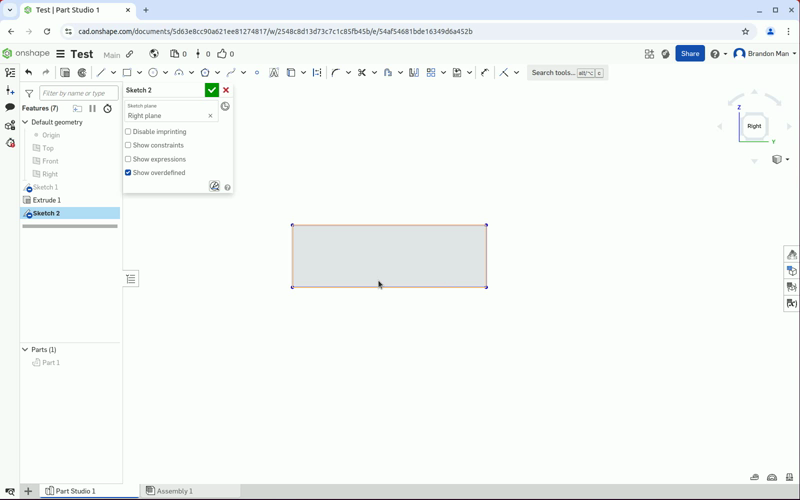
scroll(6)
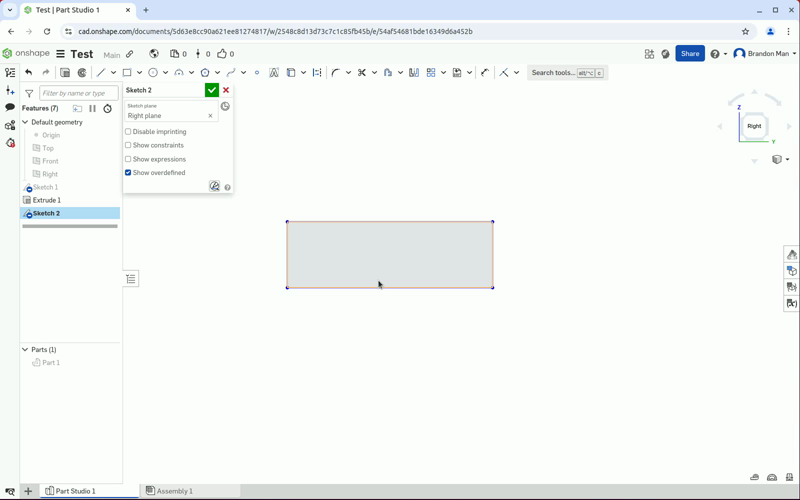
scroll(6)
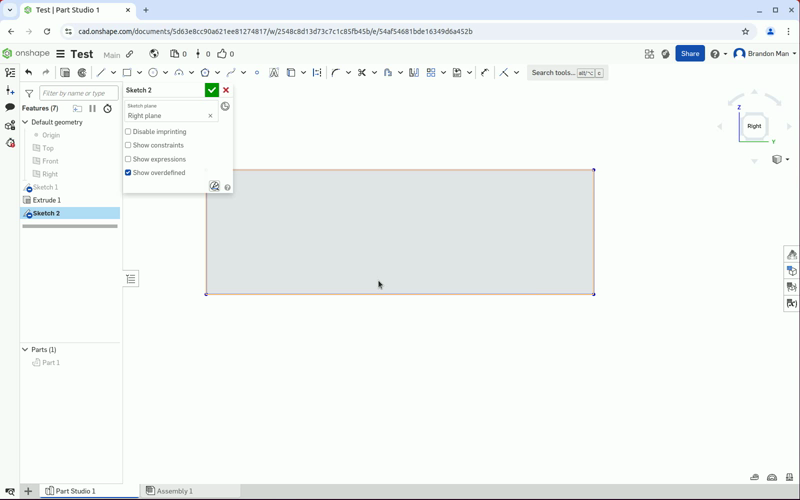
scroll(6)
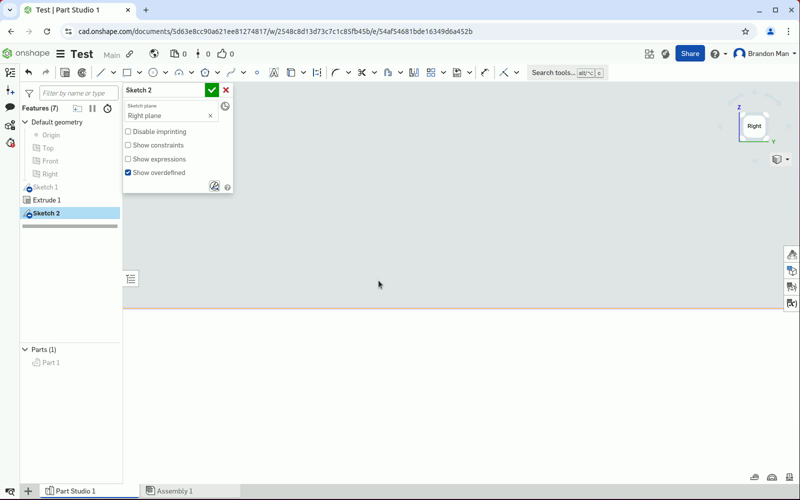
click(378, 280)
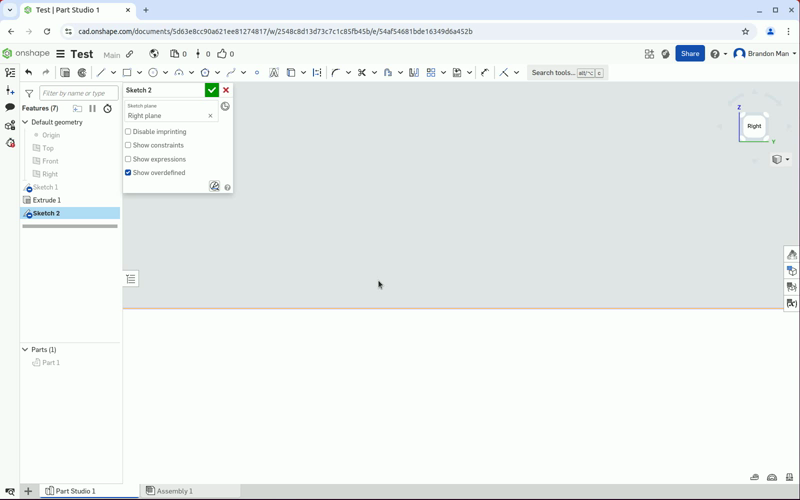
scroll(-6)
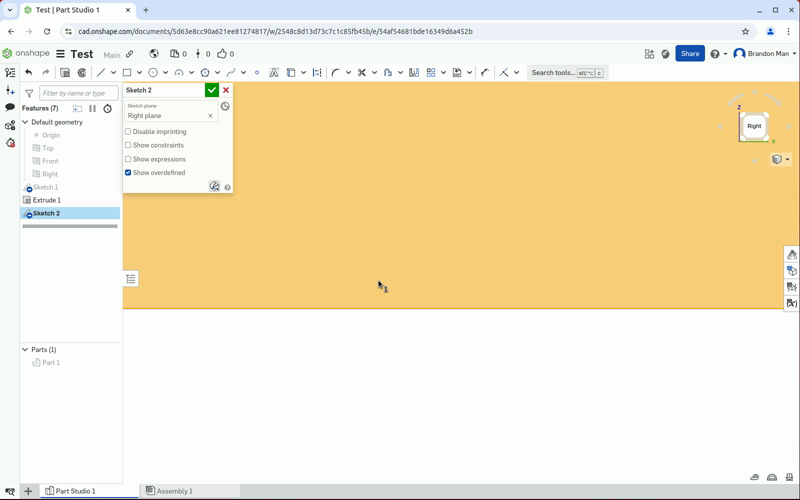
scroll(-6)
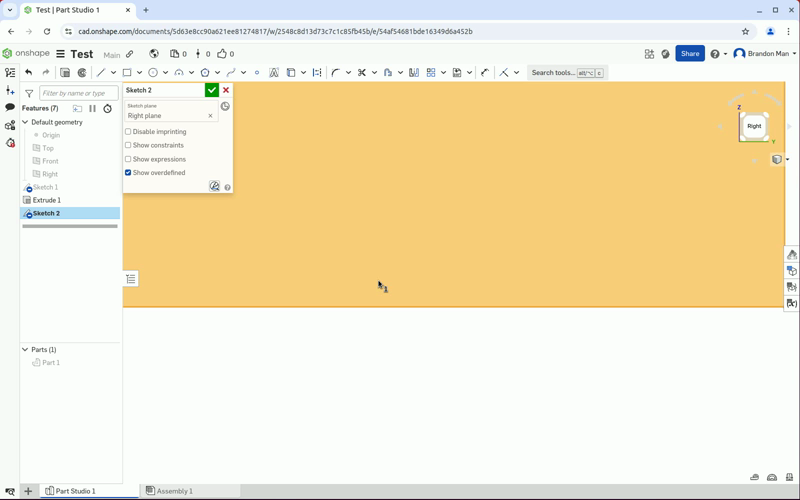
scroll(-6)
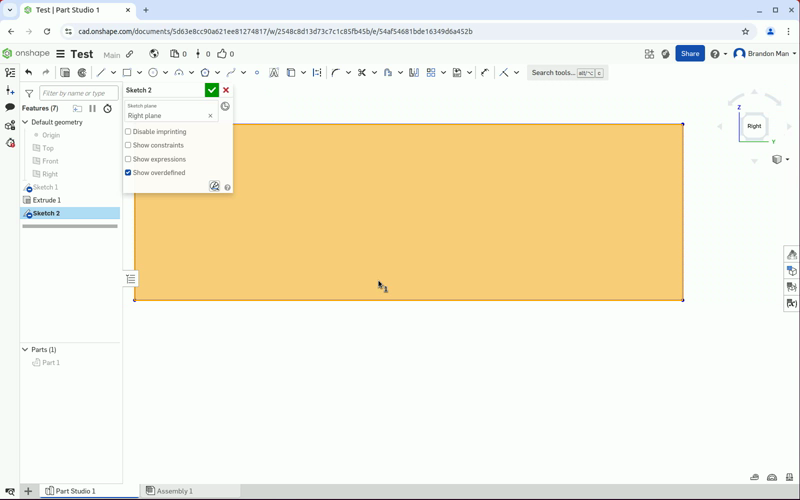
scroll(-6)
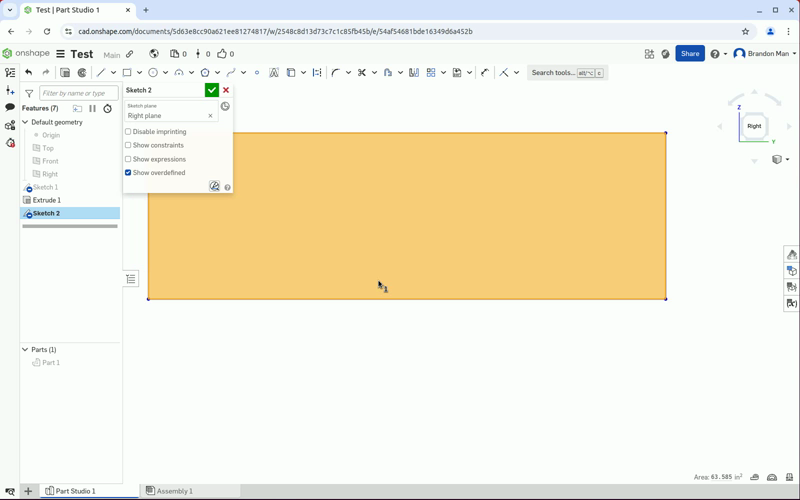
scroll(-6)
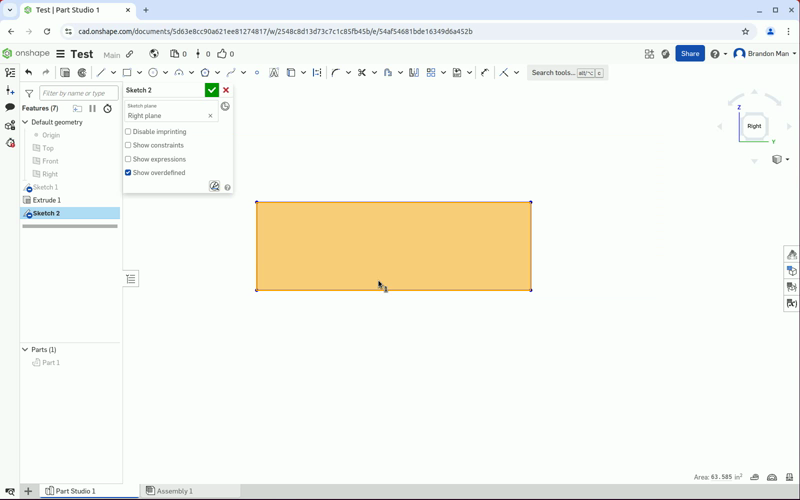
scroll(-6)
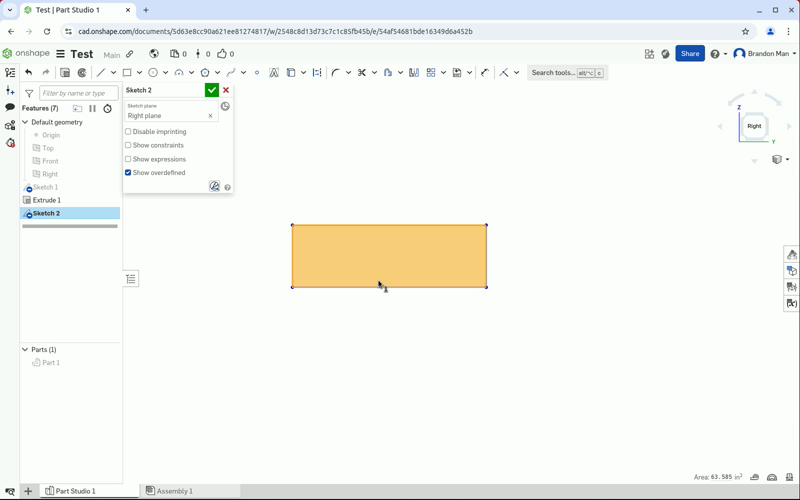
scroll(-6)
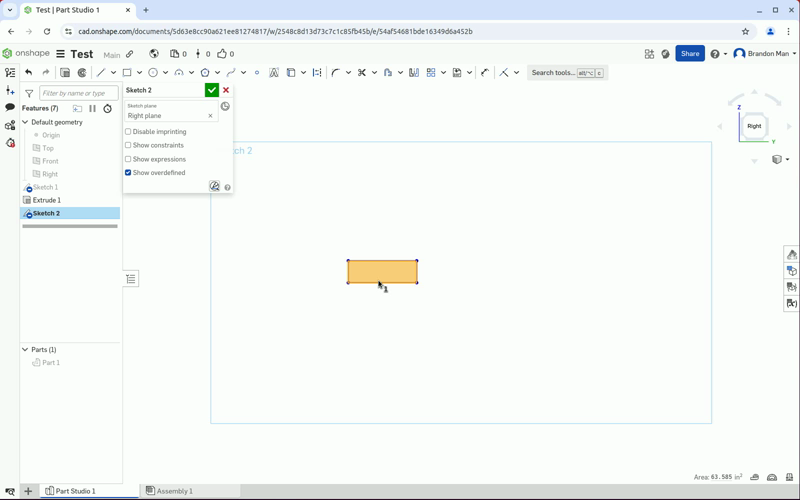
mouse_move(73, 352)
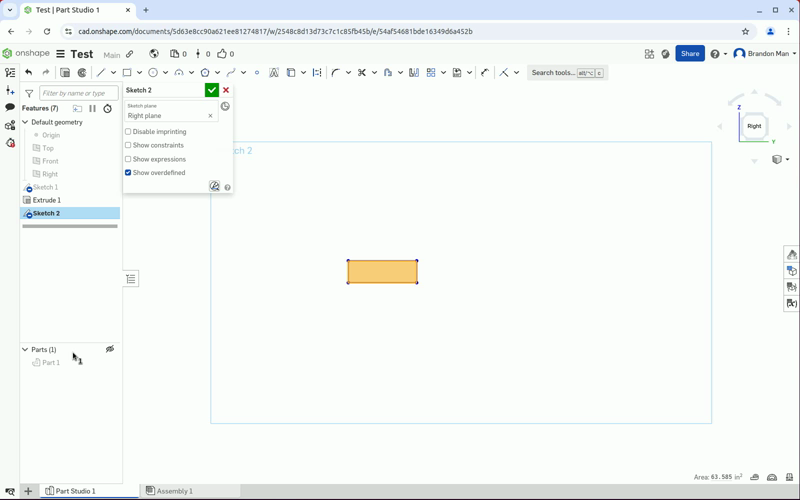
key(shift+y)
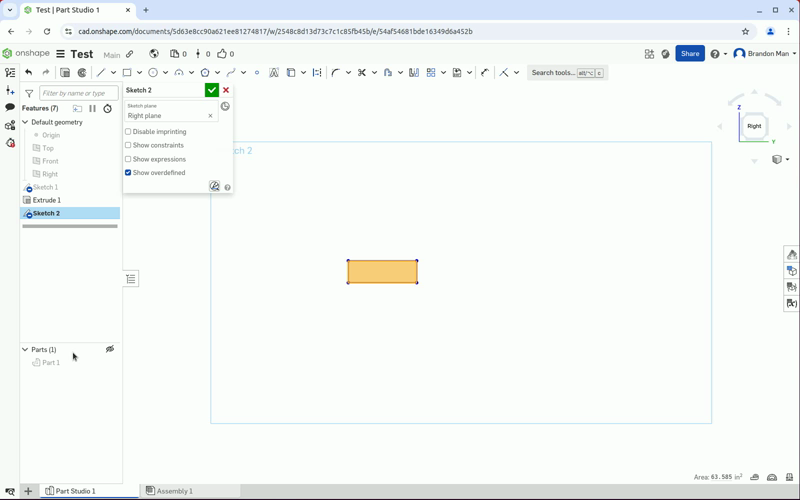
key(shift+e)
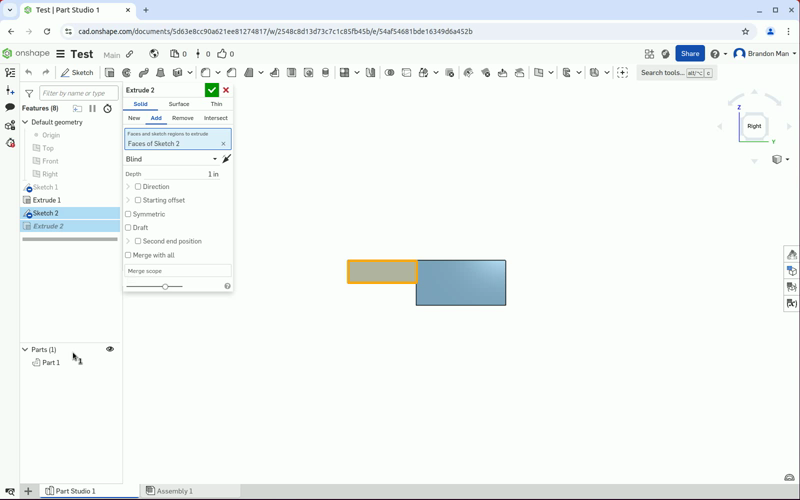
mouse_move(143, 106)
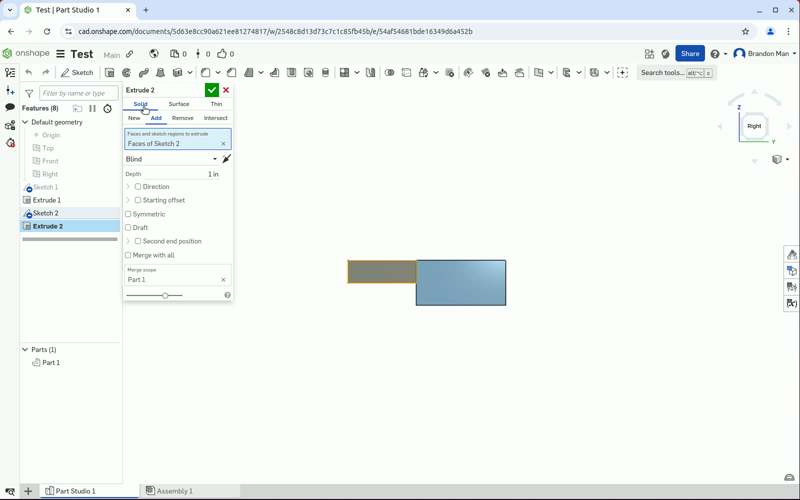
click(143, 106)
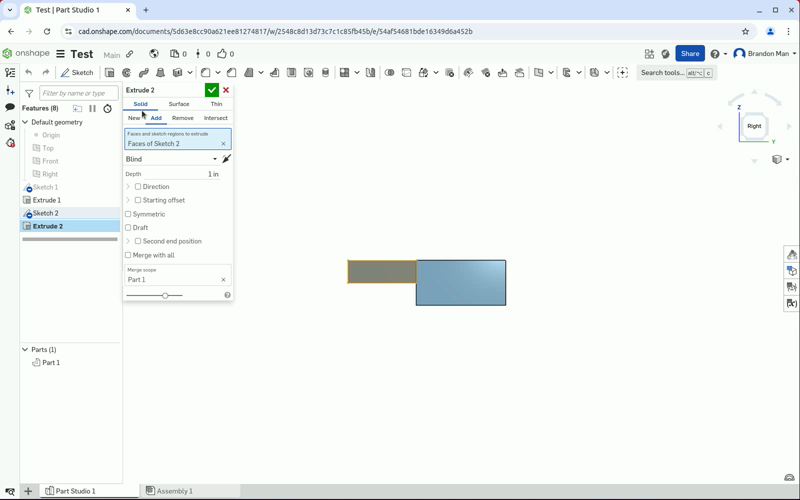
mouse_move(137, 120)
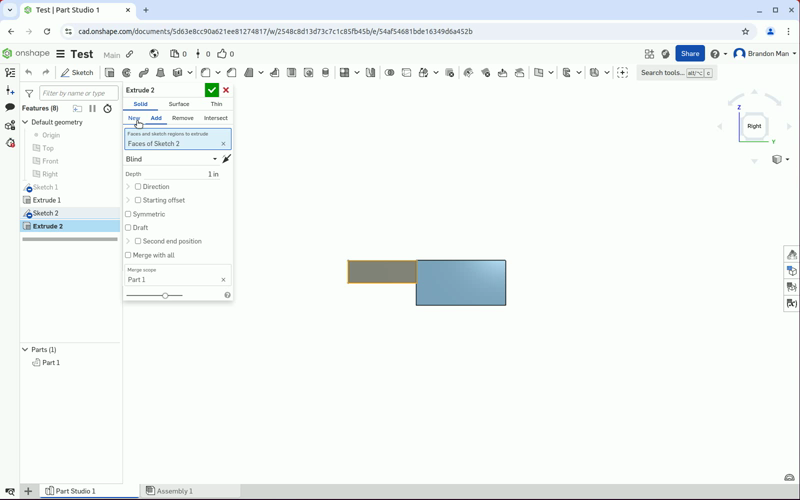
click(137, 120)
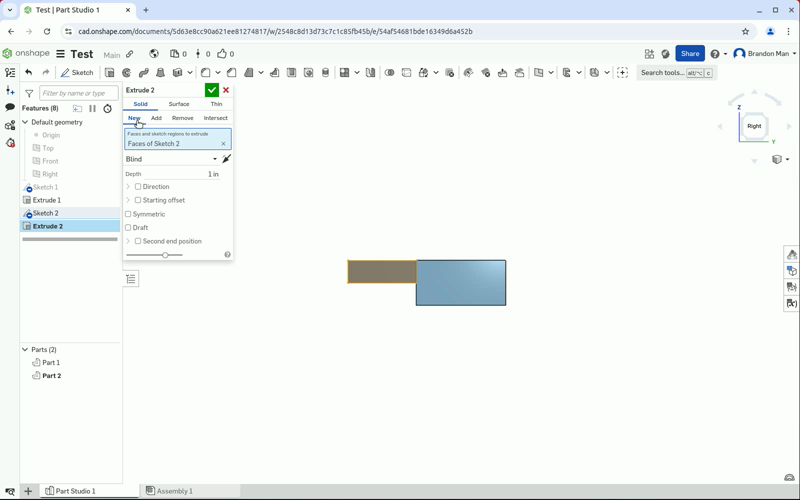
key(tab, 4)
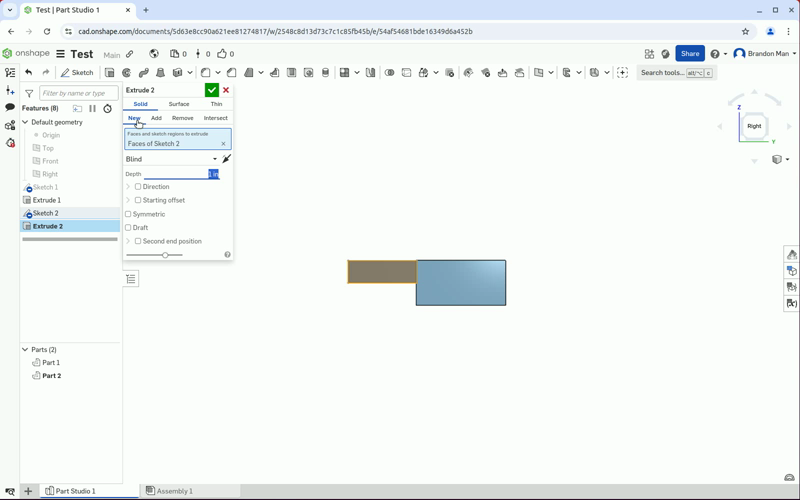
text(5.536)
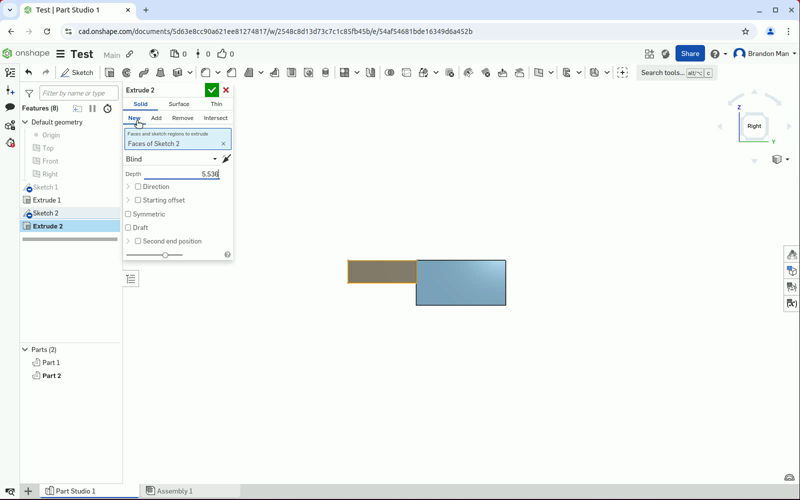
key(enter)
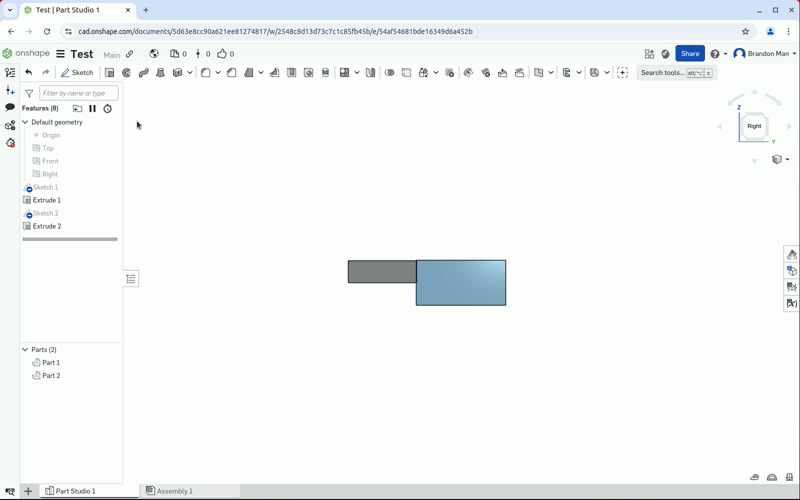
key(shift+h)
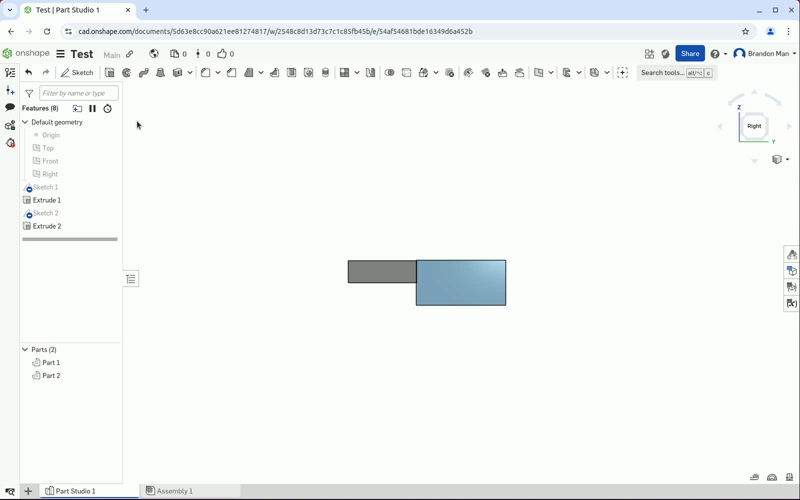
key(shift+h)
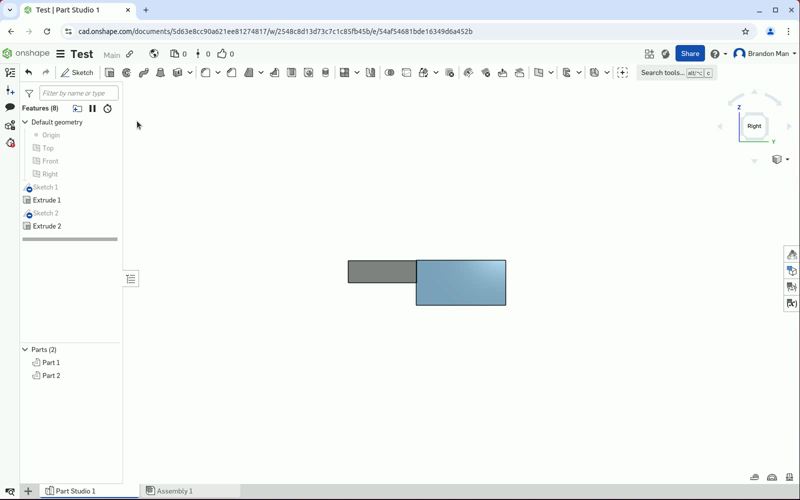
mouse_move(73, 189)
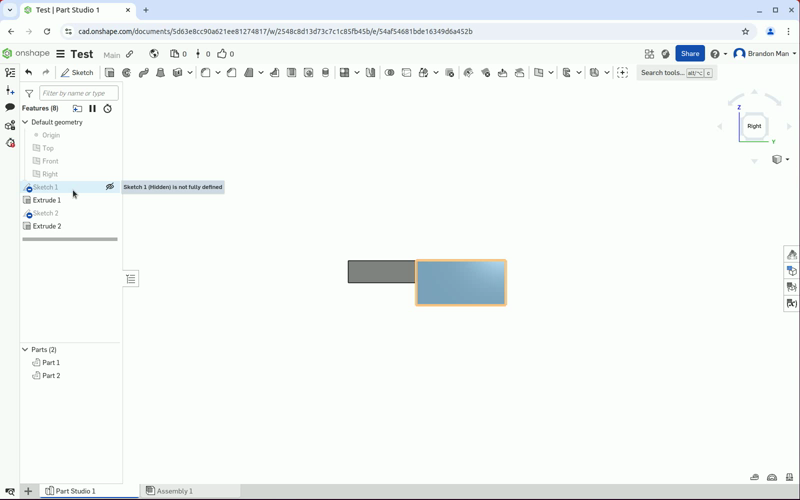
click(73, 189)
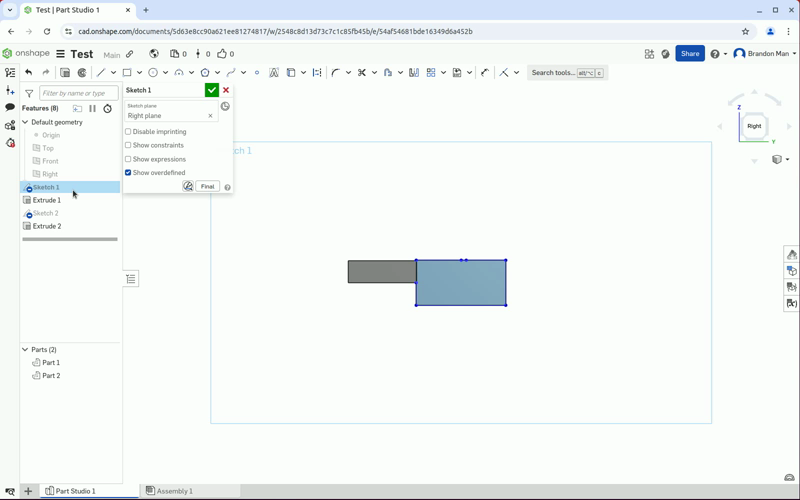
mouse_move(229, 92)
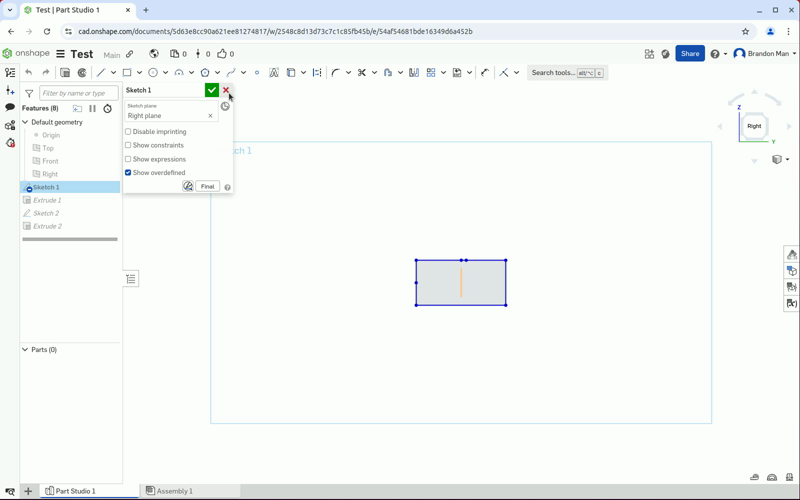
click(229, 92)
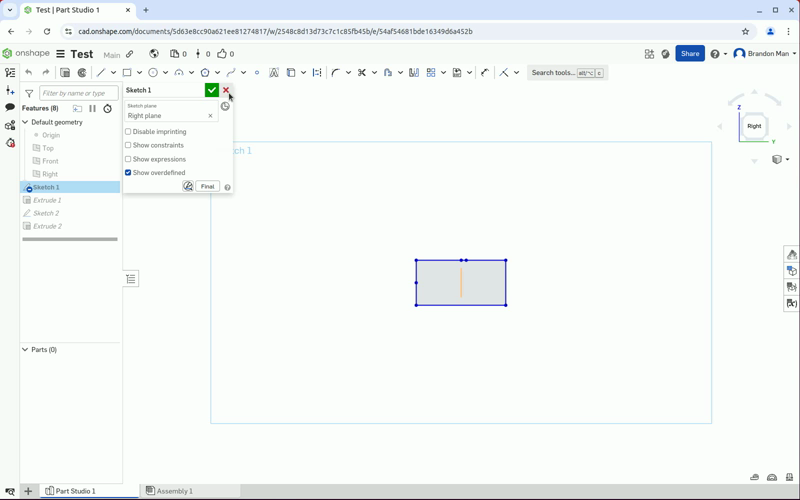
key(shift+s)
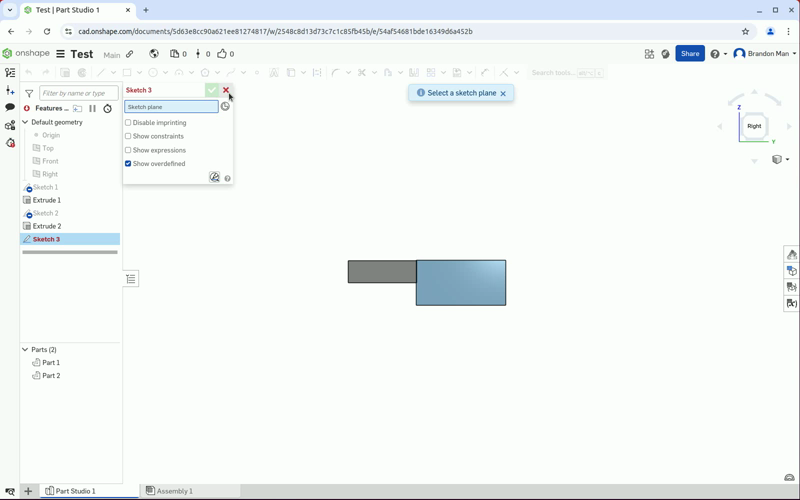
mouse_move(73, 176)
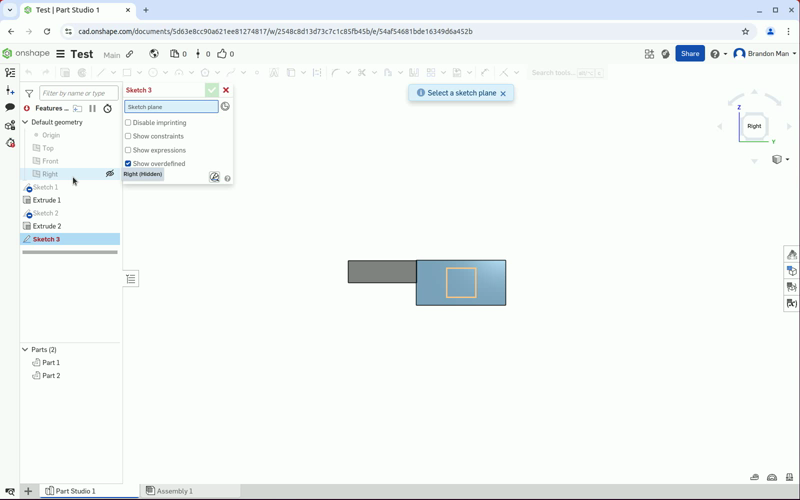
click(73, 176)
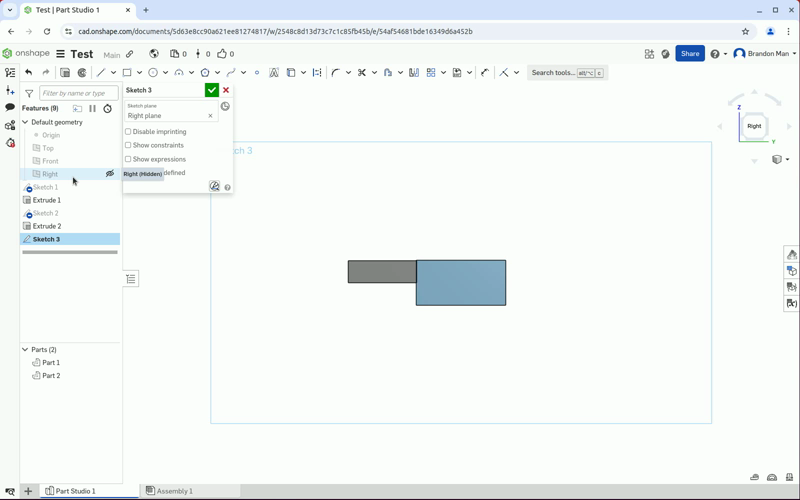
mouse_move(73, 352)
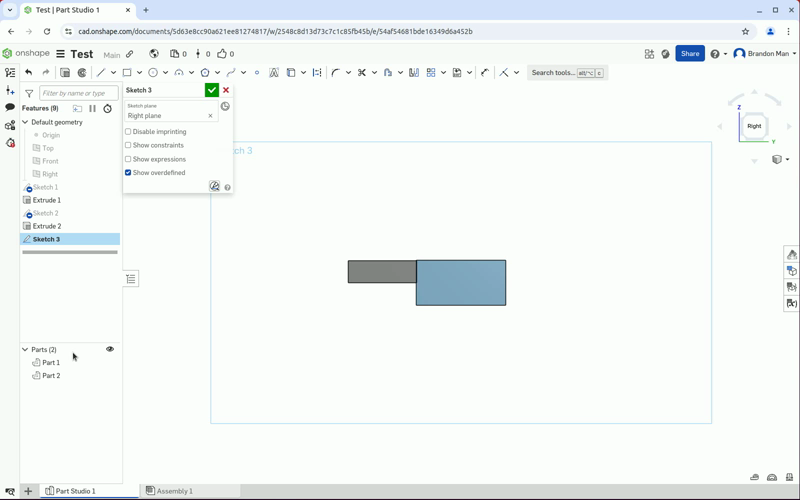
key(y)
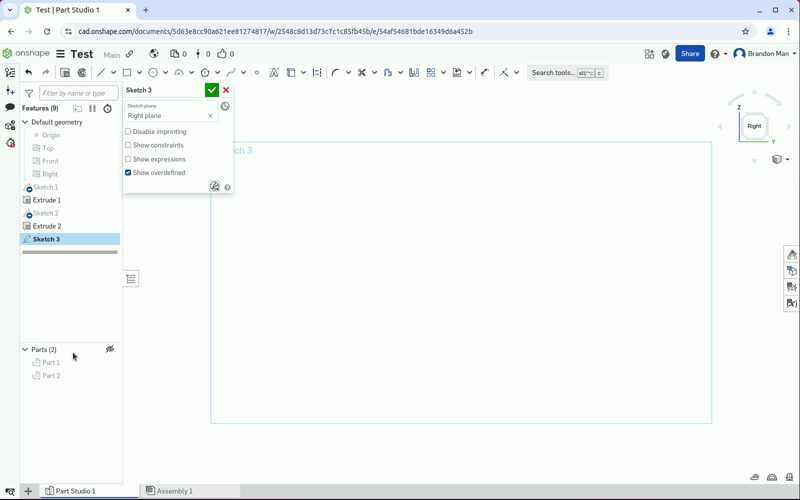
key(l)
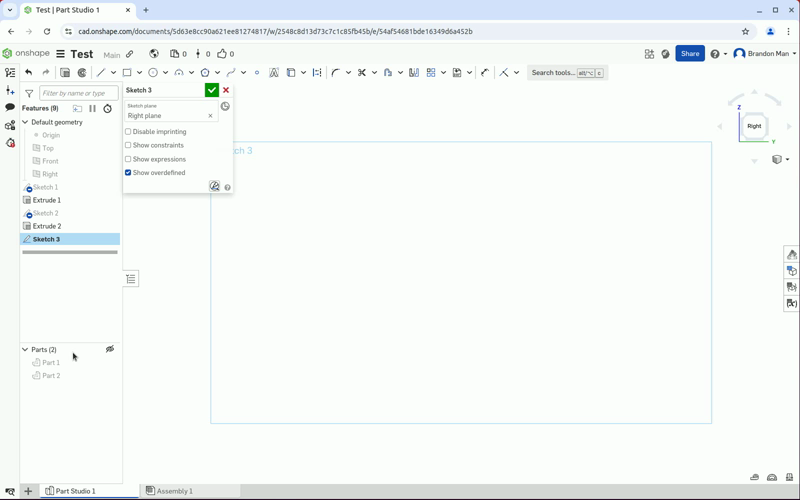
key_down(shift)
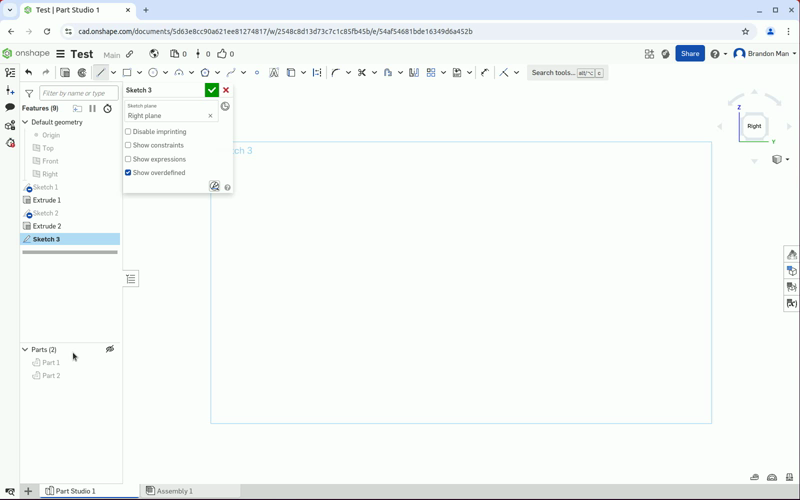
mouse_move(460, 260)
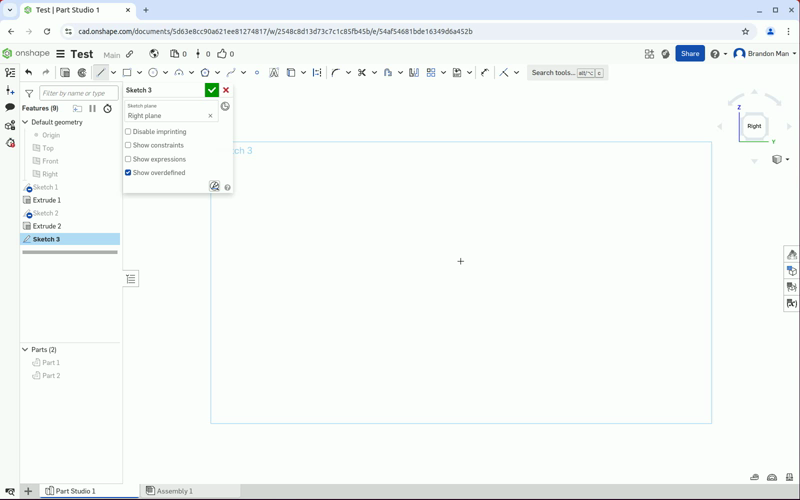
click(460, 260)
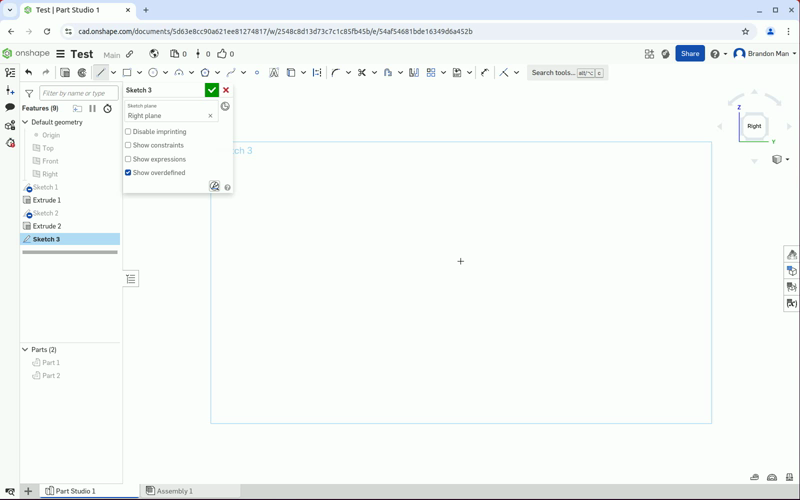
key_up(shift)
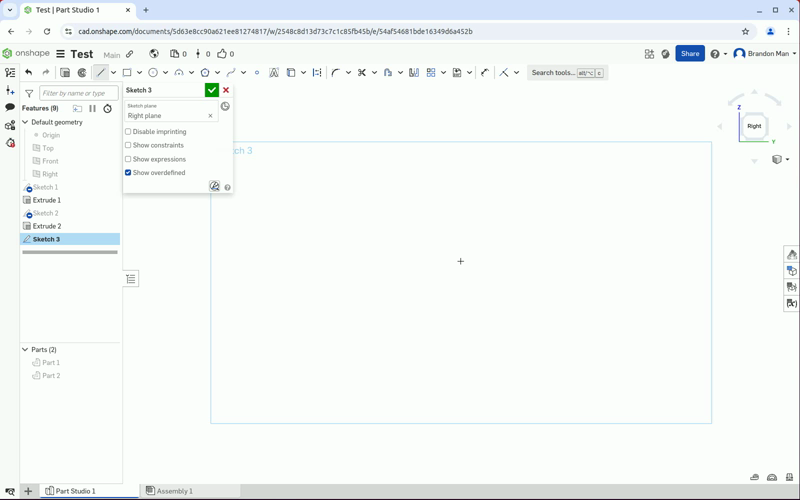
key_down(shift)
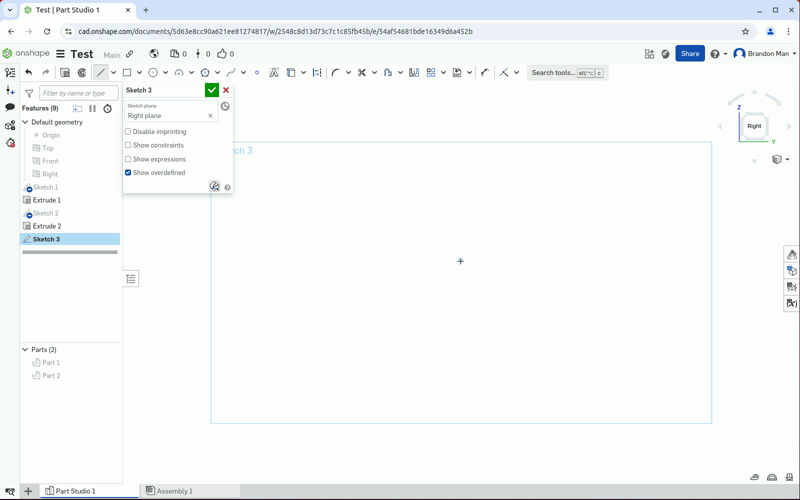
mouse_move(490, 260)
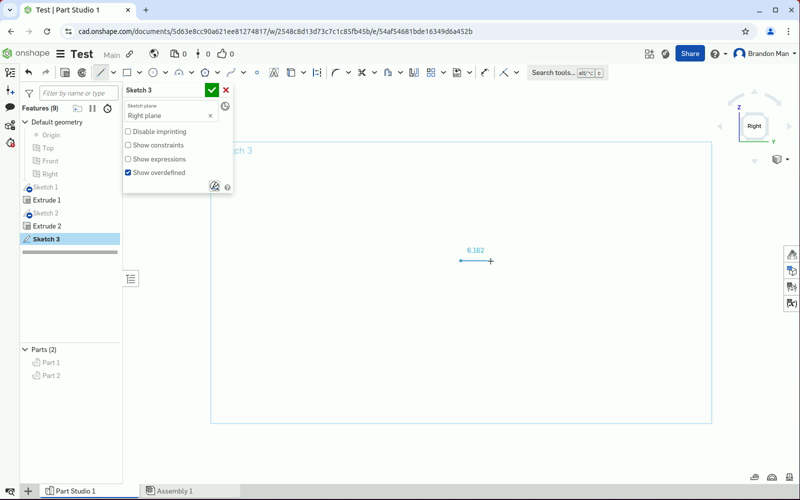
mouse_move(466, 260)
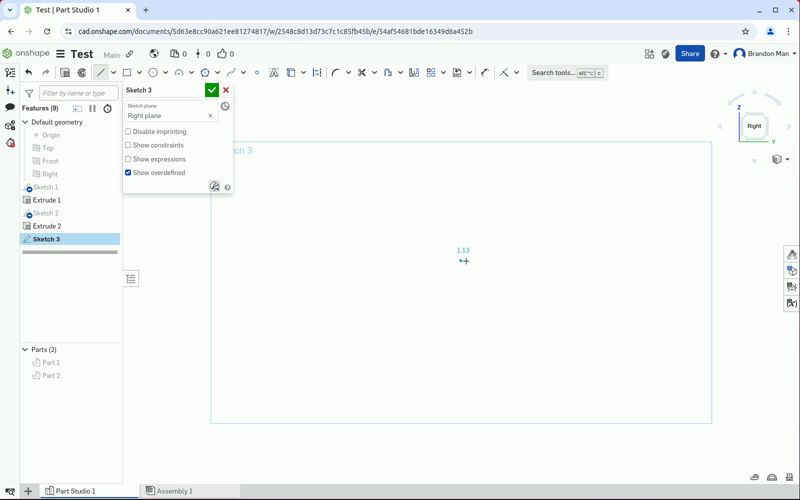
scroll(6)
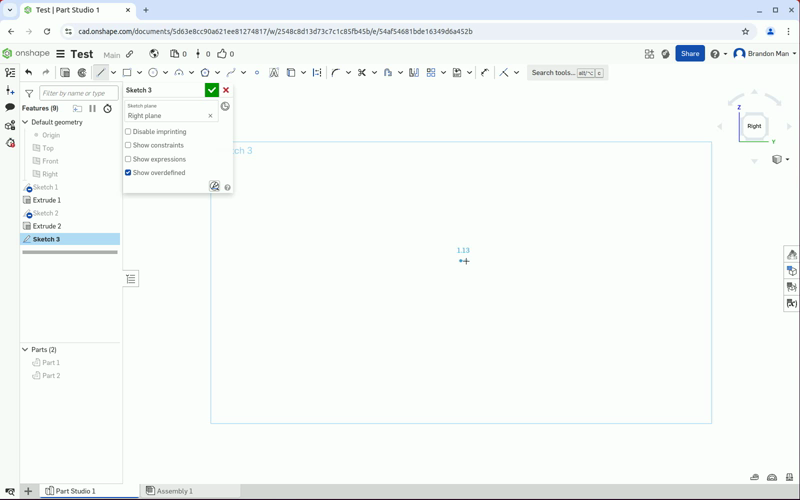
scroll(6)
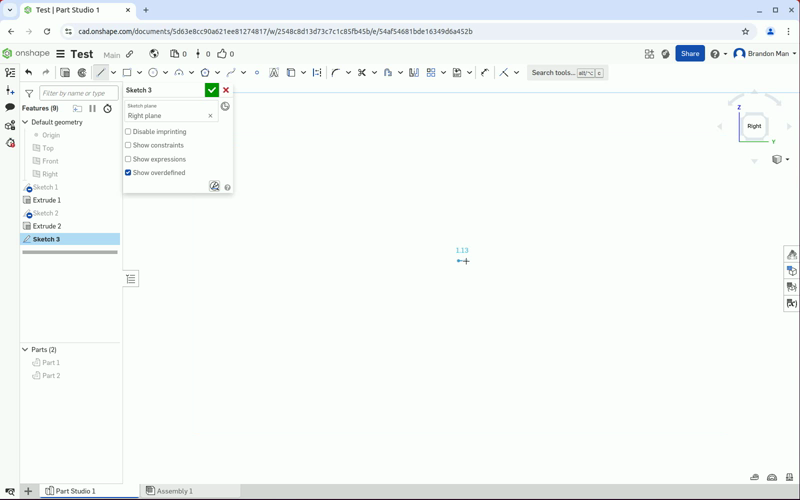
scroll(6)
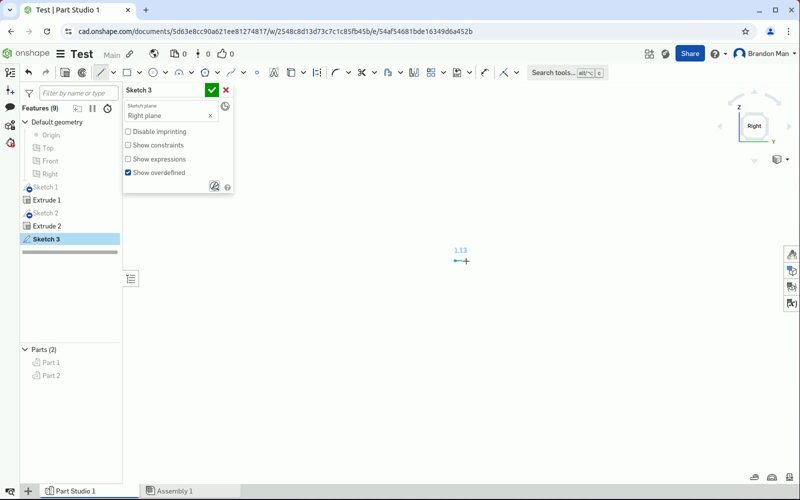
scroll(6)
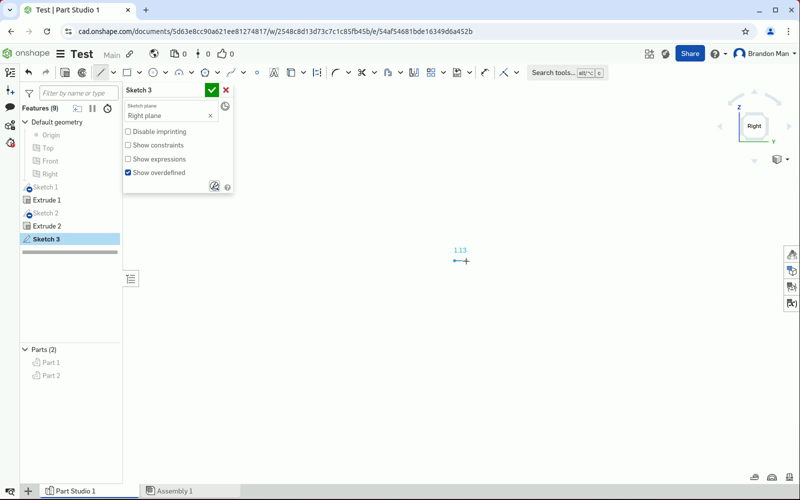
scroll(6)
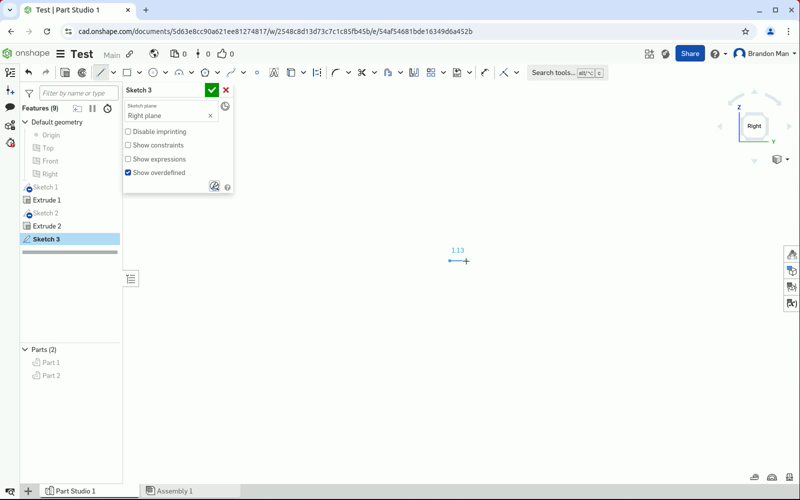
scroll(6)
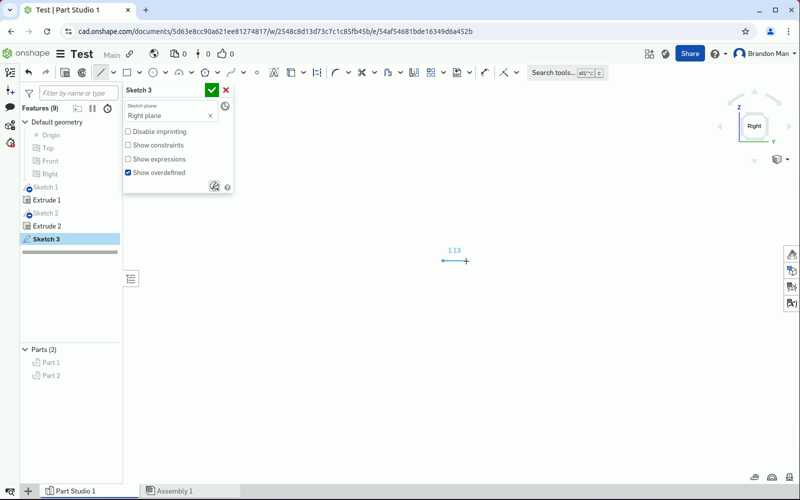
scroll(6)
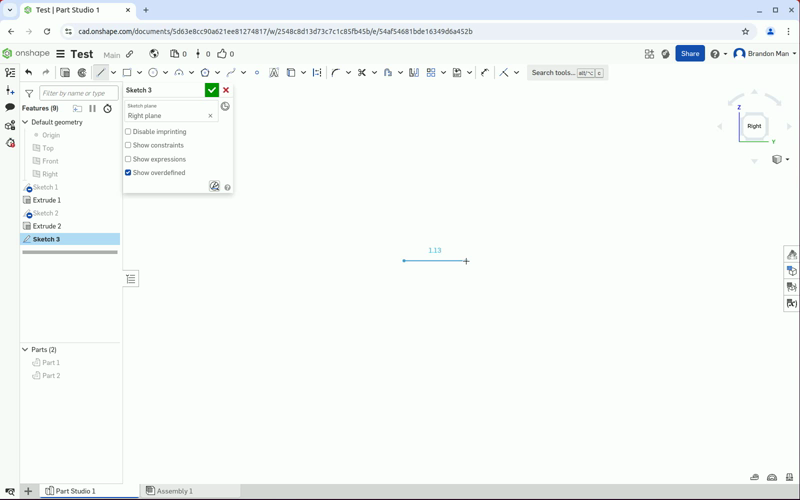
click(466, 260)
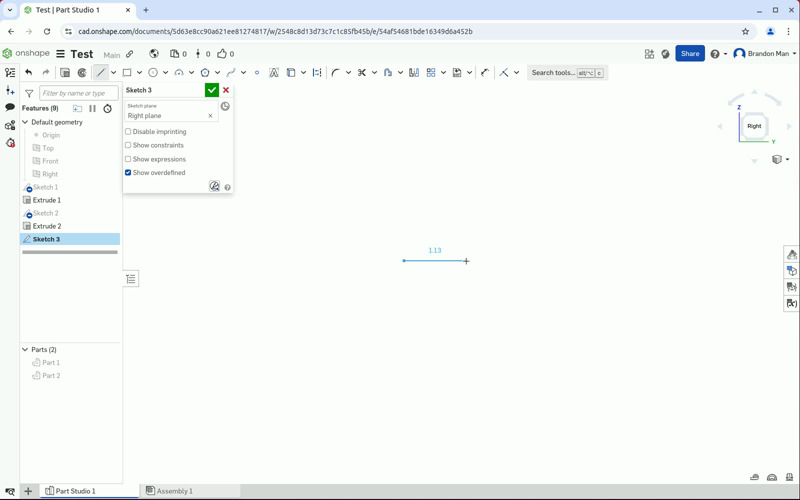
scroll(-6)
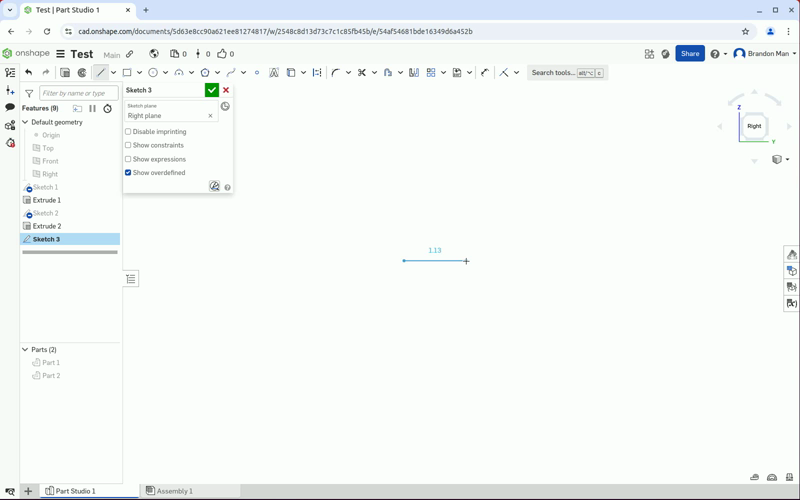
scroll(-6)
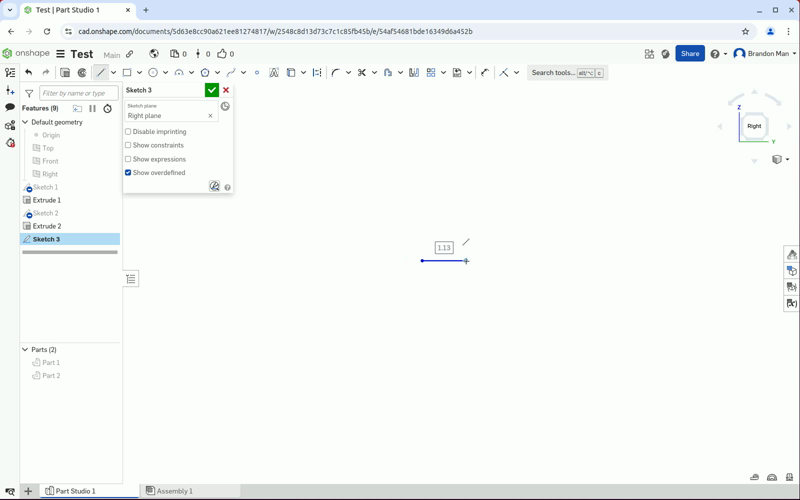
scroll(-6)
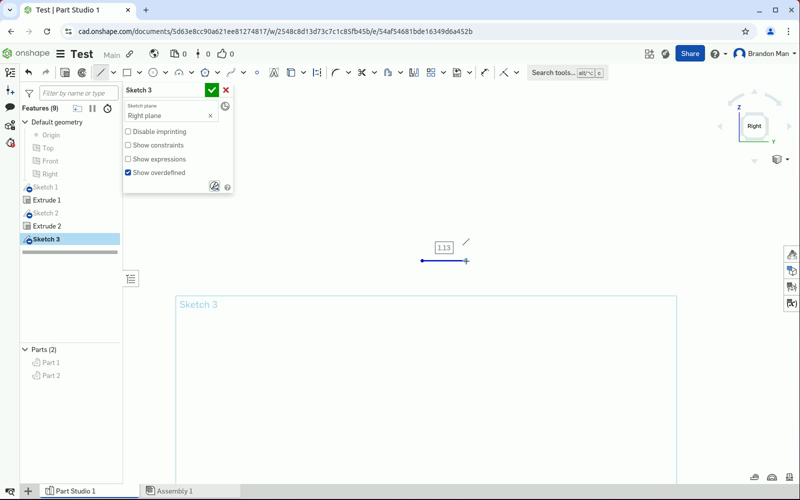
scroll(-6)
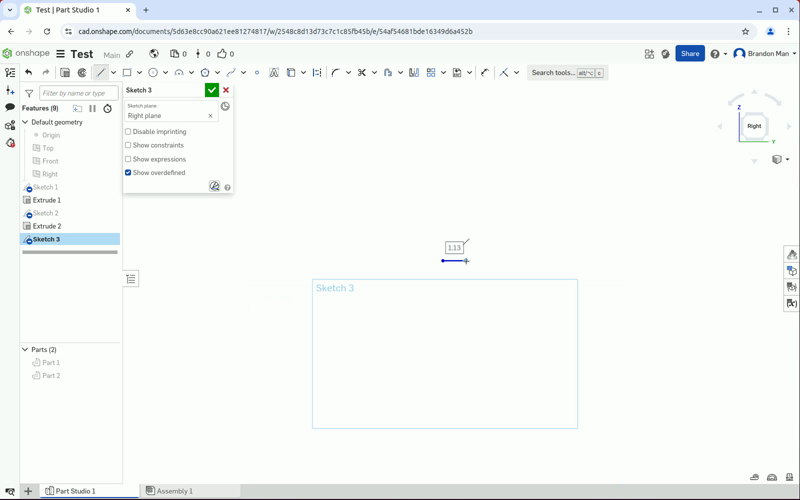
scroll(-6)
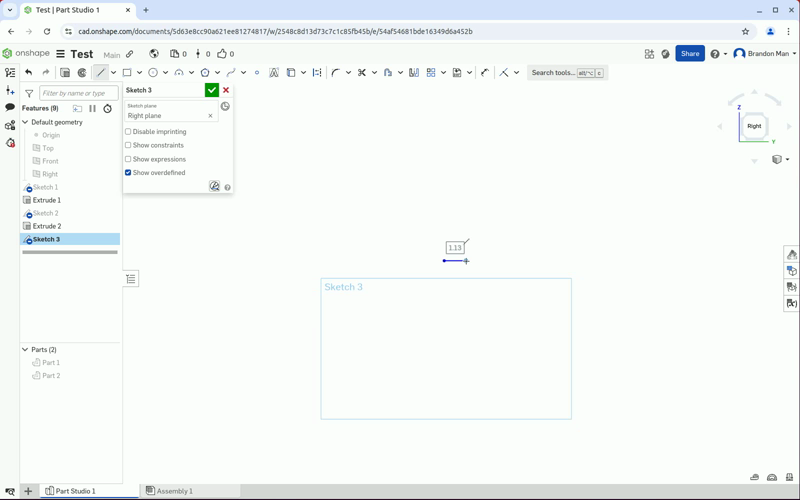
scroll(-6)
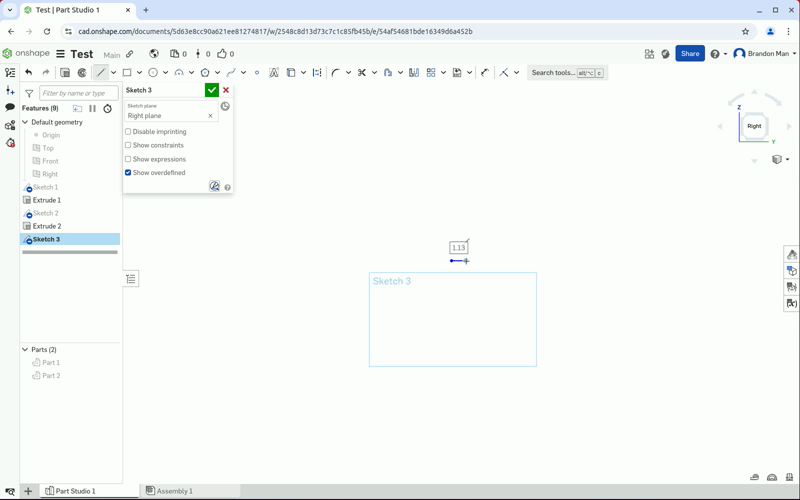
scroll(-6)
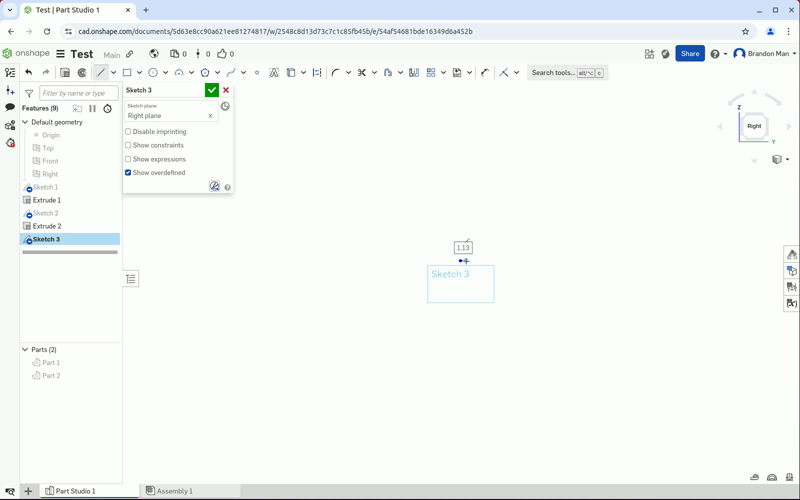
key_up(shift)
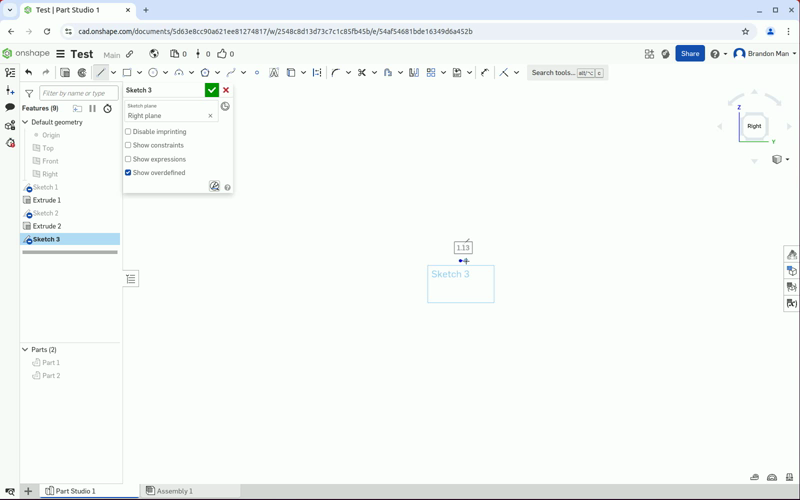
key_down(shift)
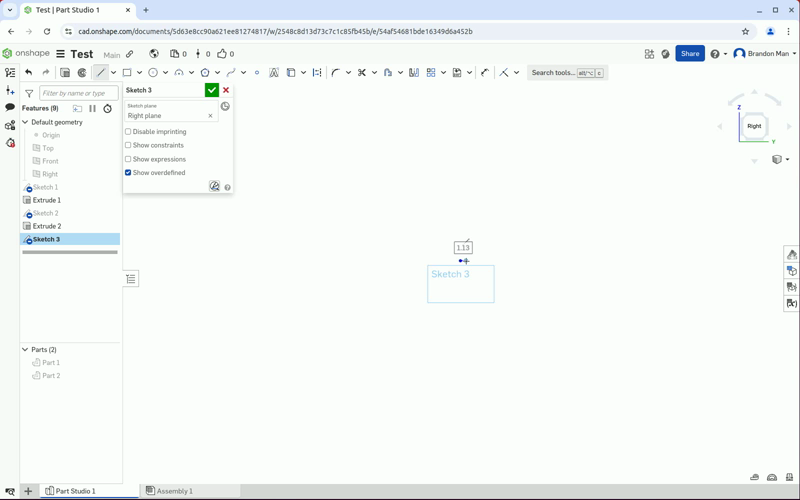
mouse_move(496, 260)
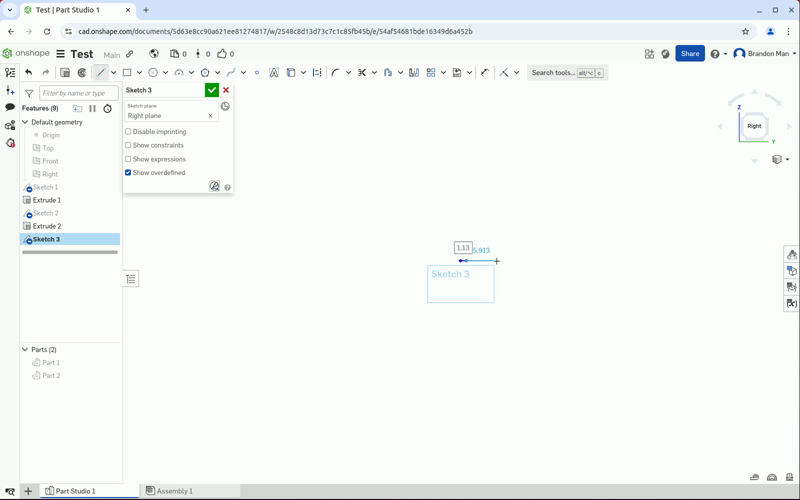
mouse_move(466, 249)
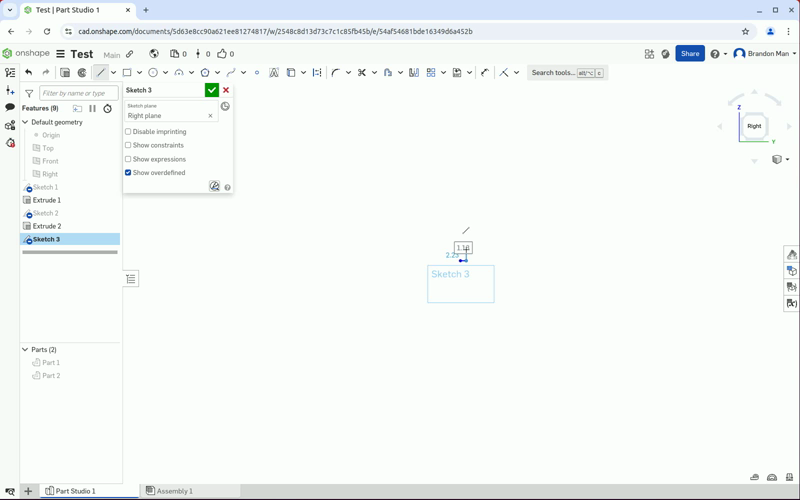
click(466, 249)
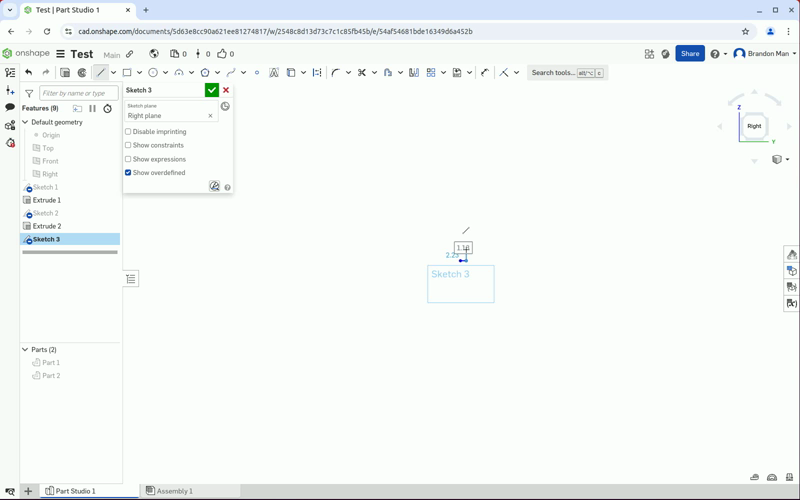
key_up(shift)
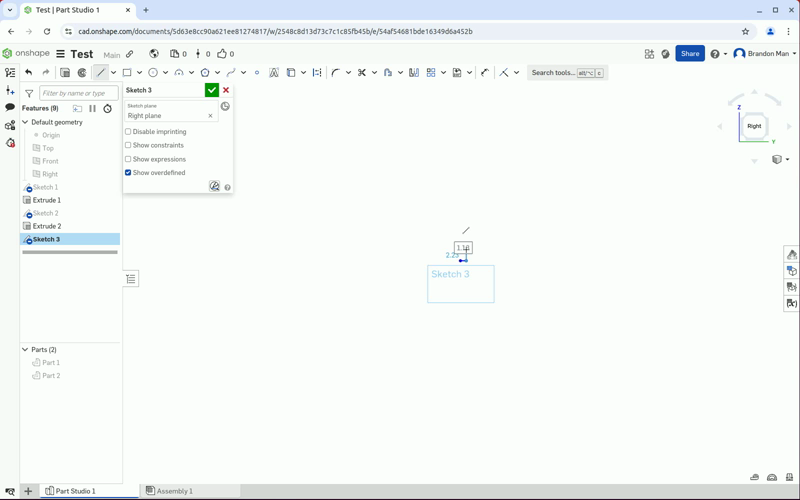
key_down(shift)
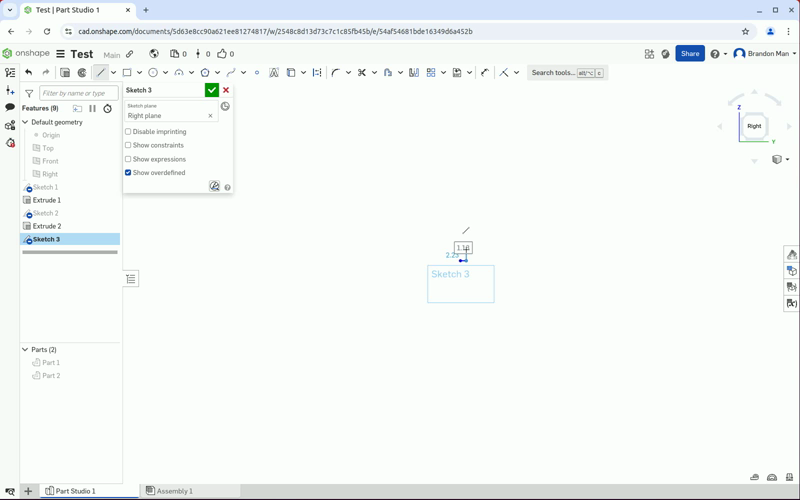
mouse_move(496, 249)
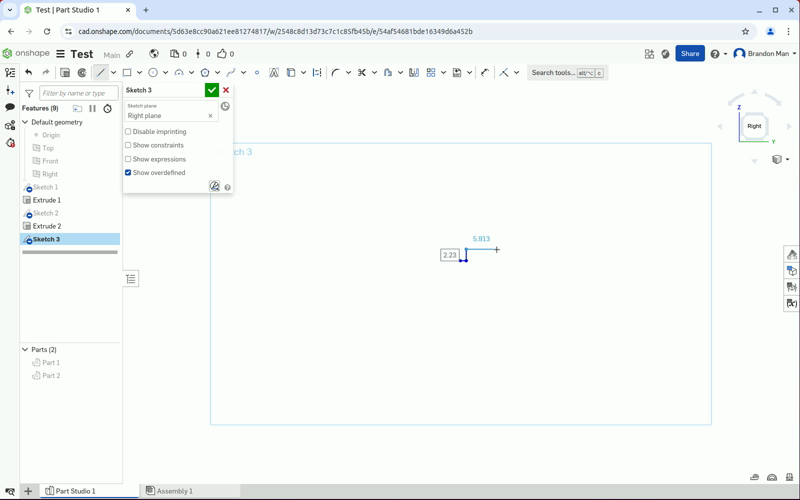
mouse_move(460, 249)
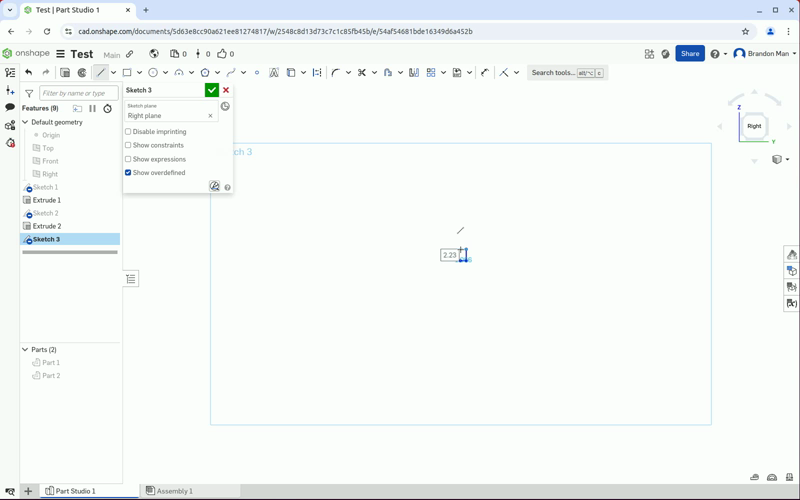
scroll(6)
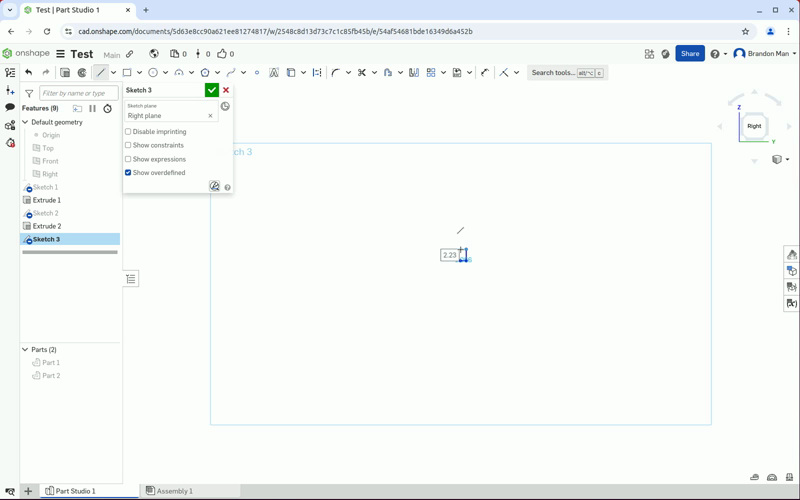
scroll(6)
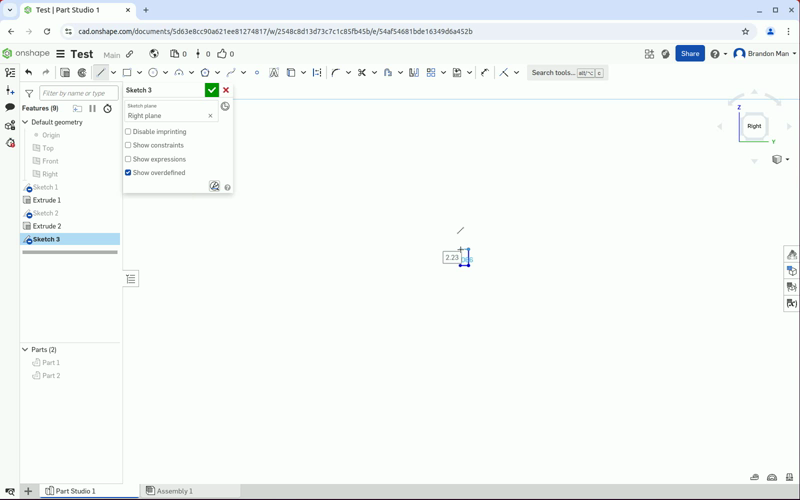
scroll(6)
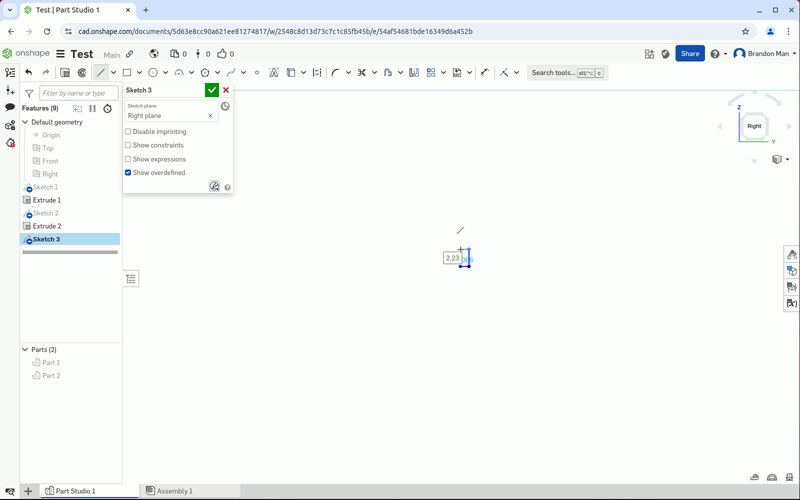
scroll(6)
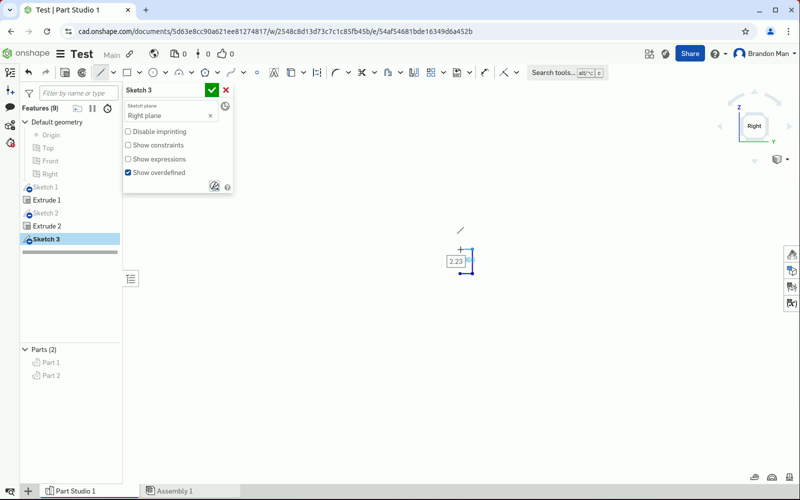
scroll(6)
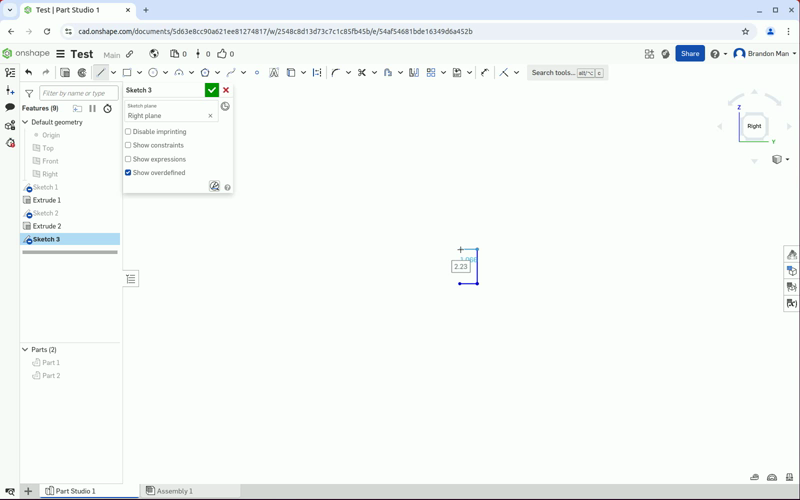
scroll(6)
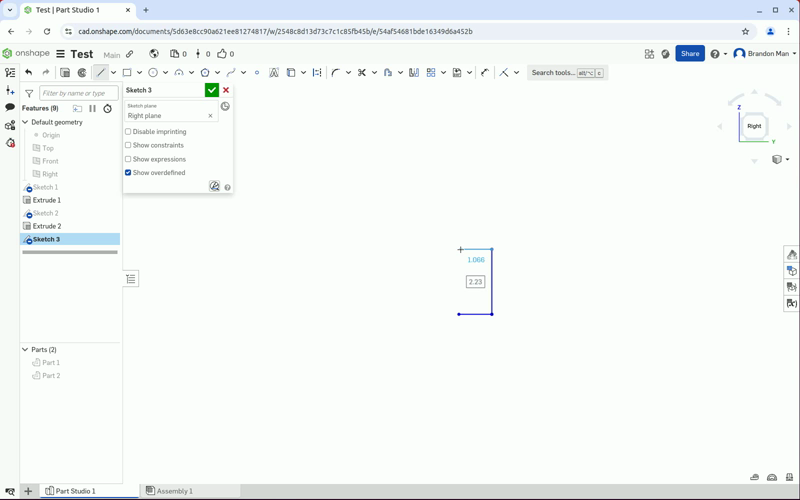
scroll(6)
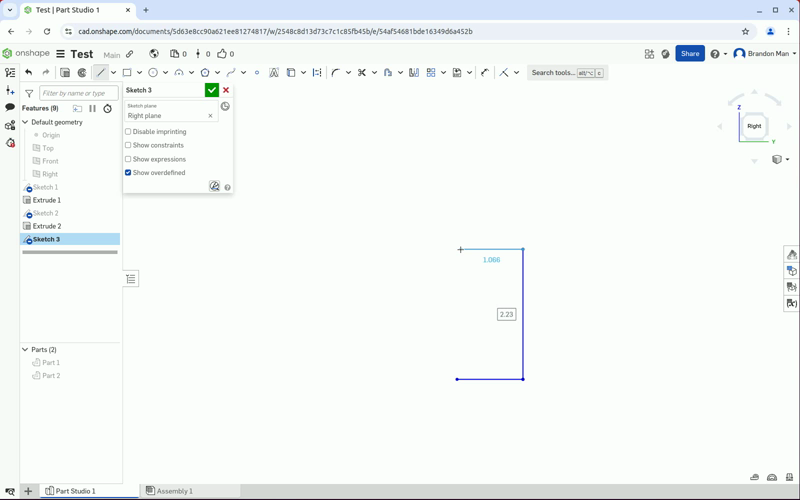
click(460, 249)
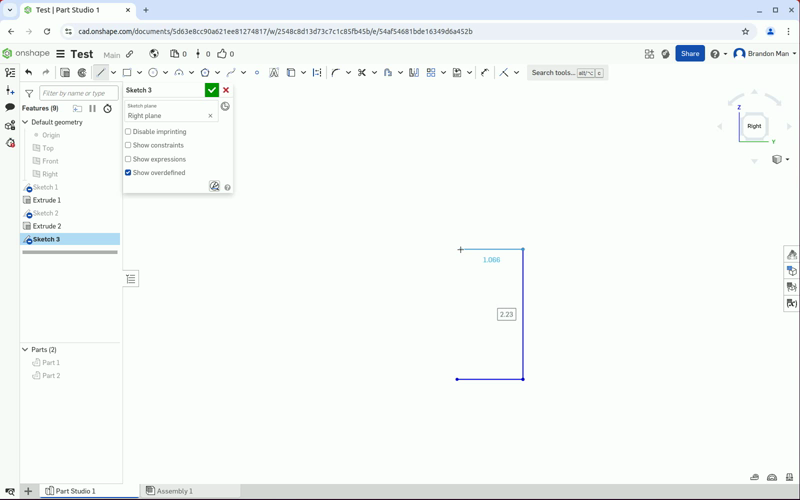
scroll(-6)
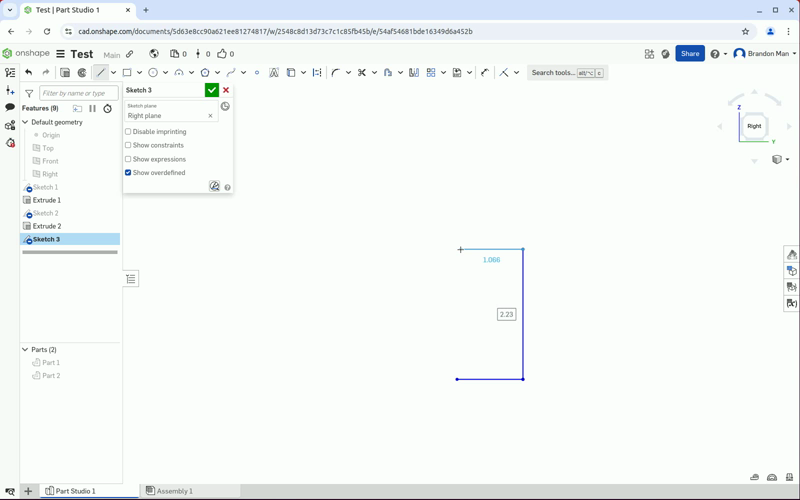
scroll(-6)
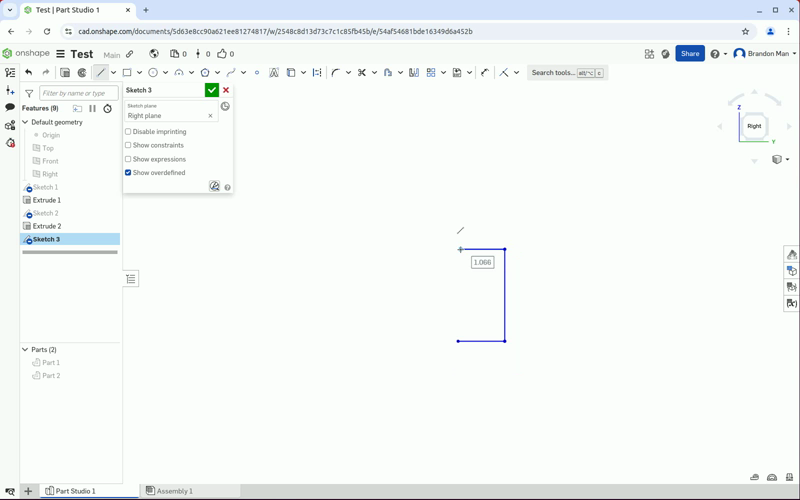
scroll(-6)
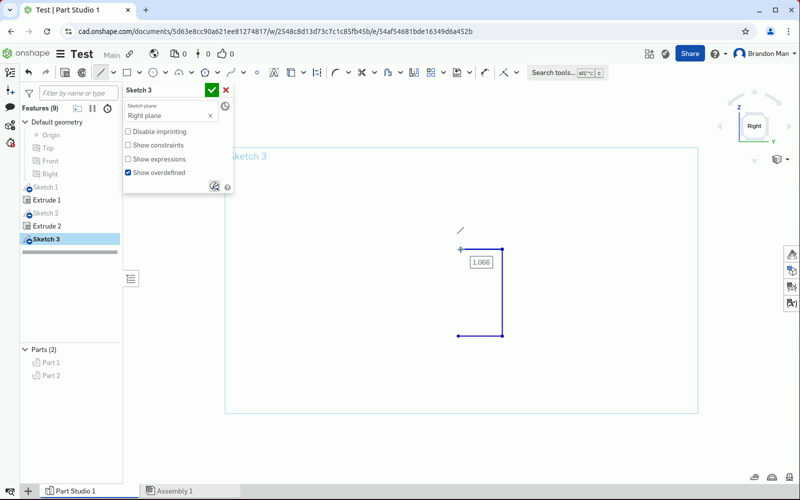
scroll(-6)
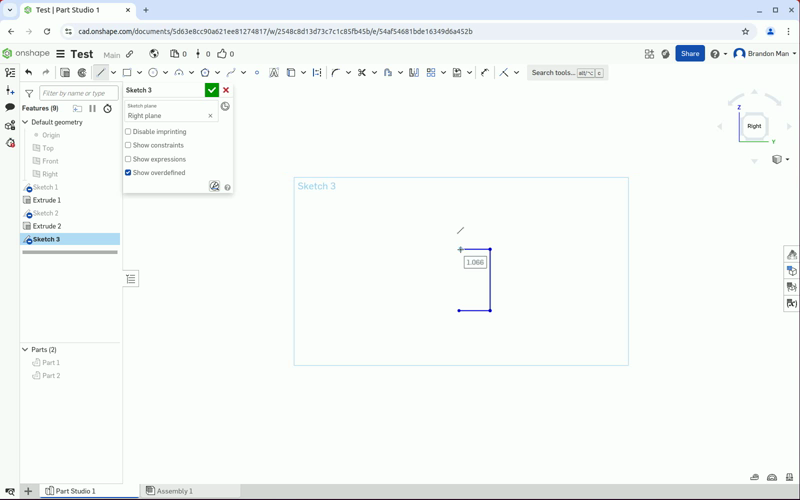
scroll(-6)
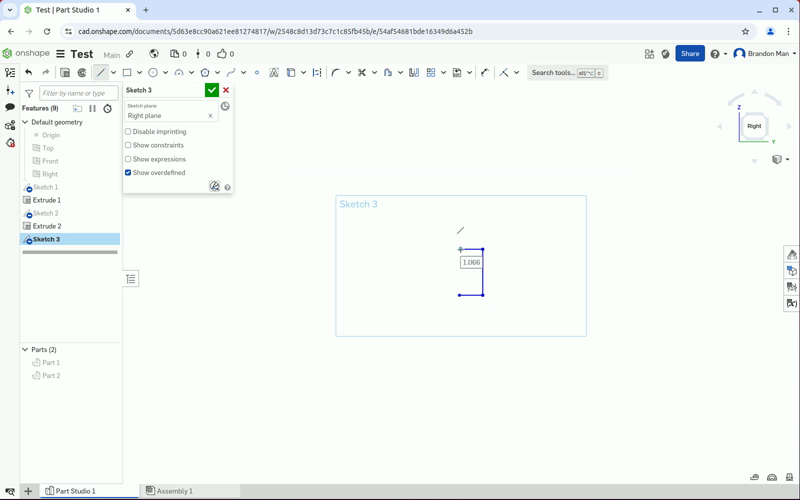
scroll(-6)
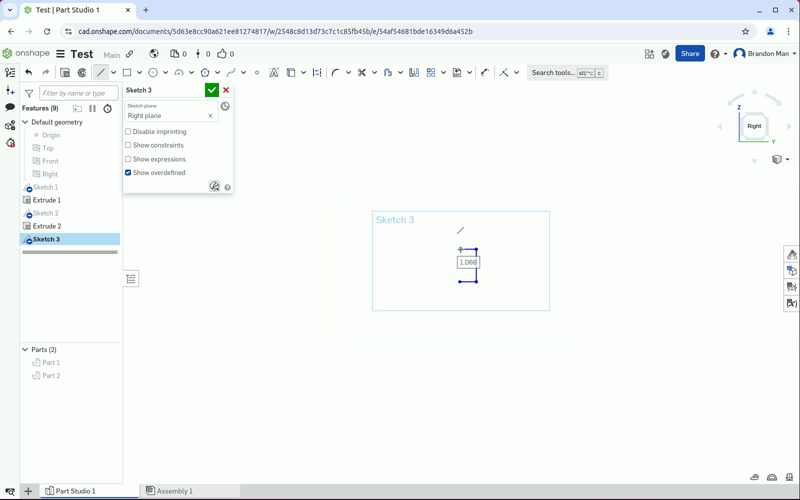
scroll(-6)
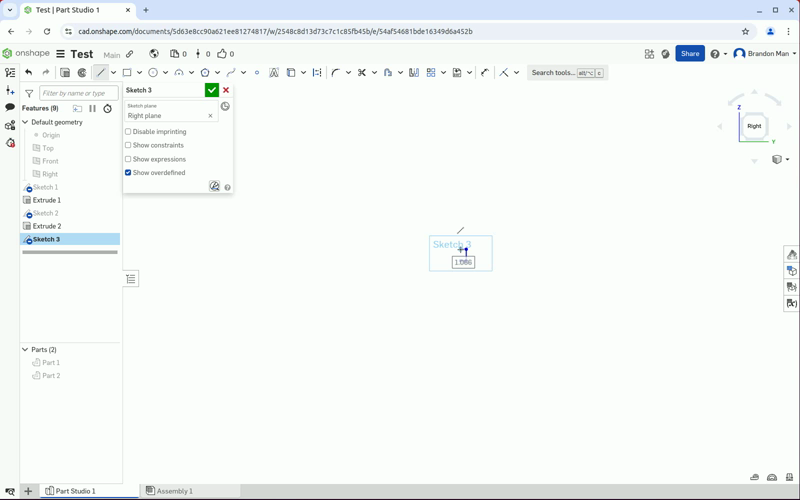
key_up(shift)
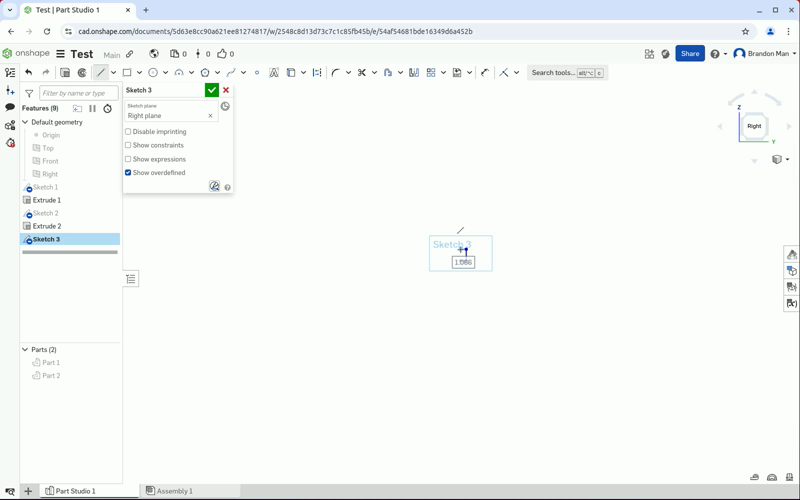
mouse_move(490, 249)
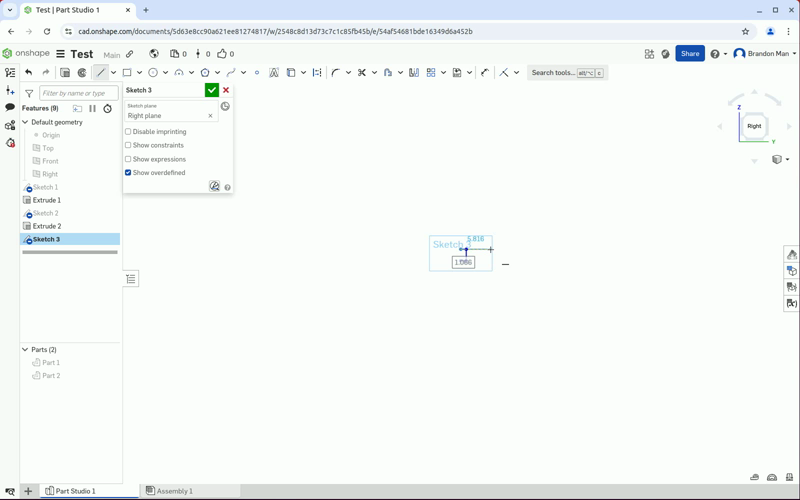
key_down(shift)
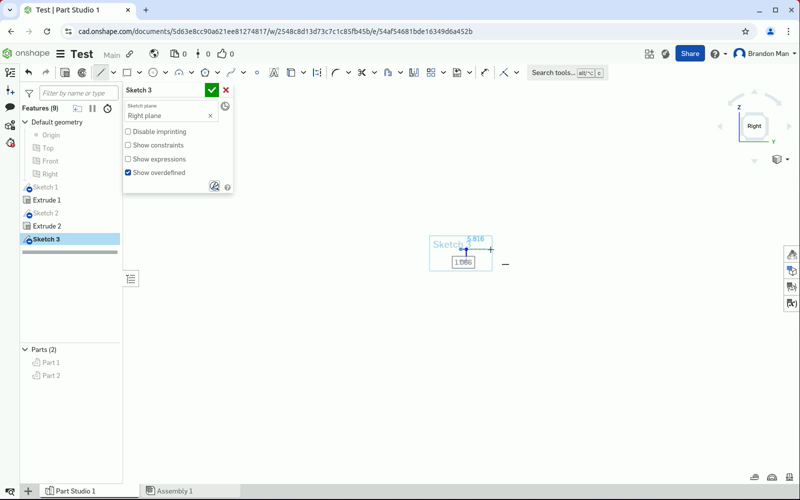
mouse_move(460, 260)
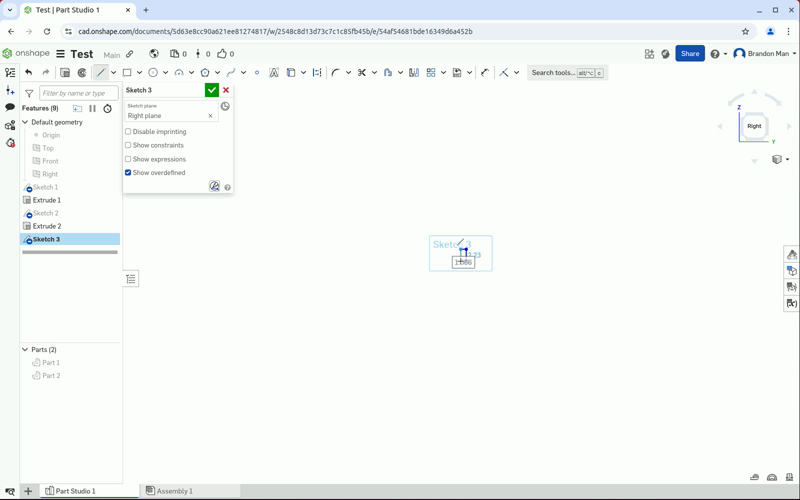
key_up(shift)
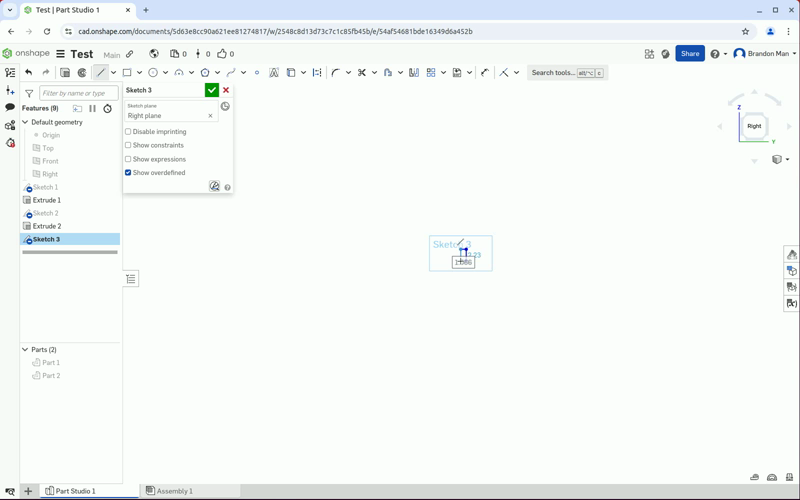
click(460, 260)
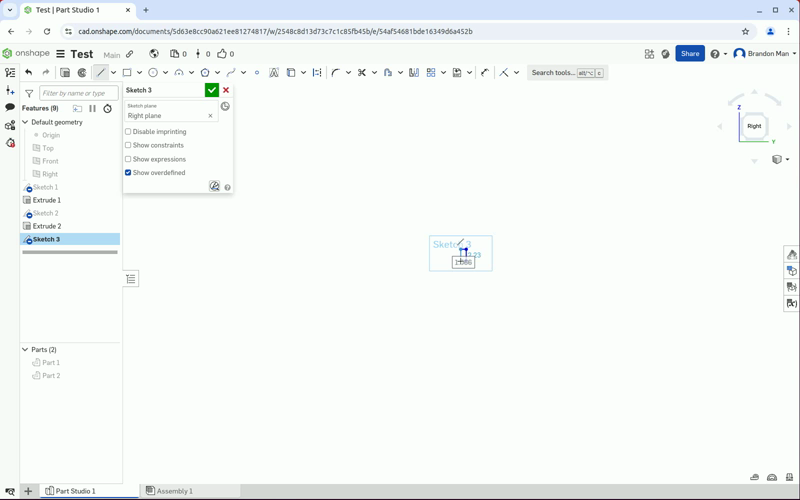
key(esc)
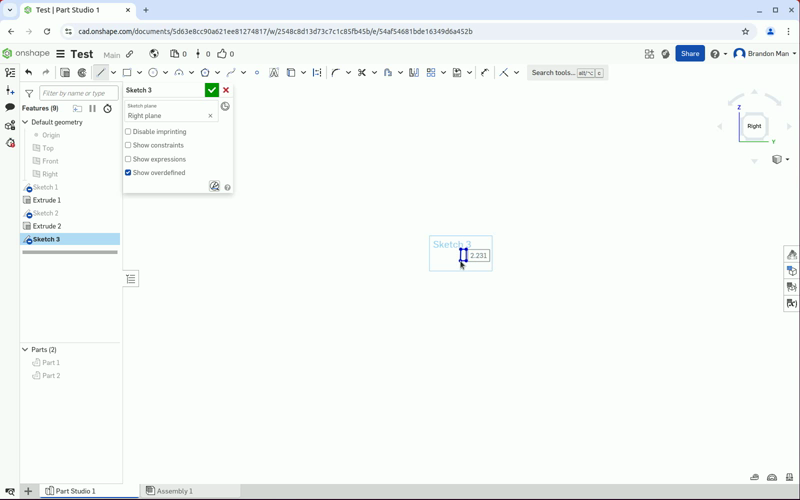
mouse_move(464, 249)
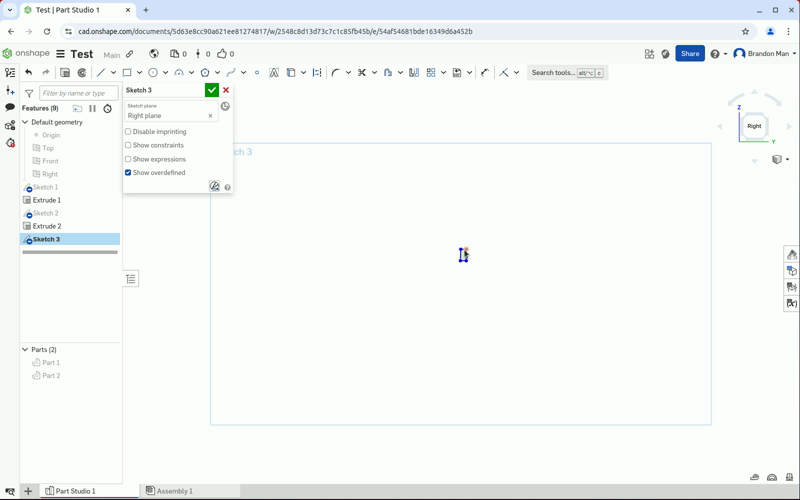
scroll(6)
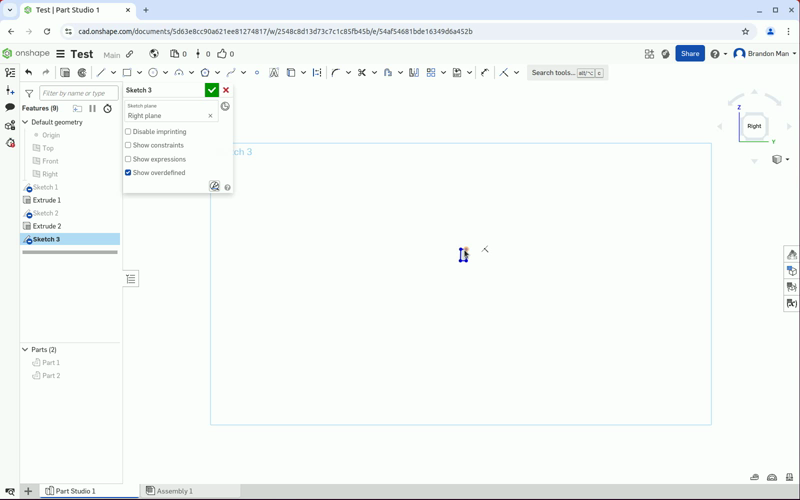
scroll(6)
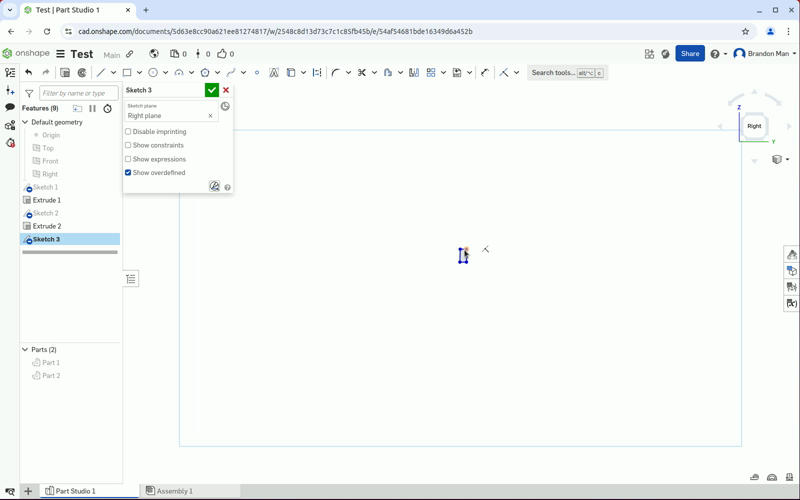
scroll(6)
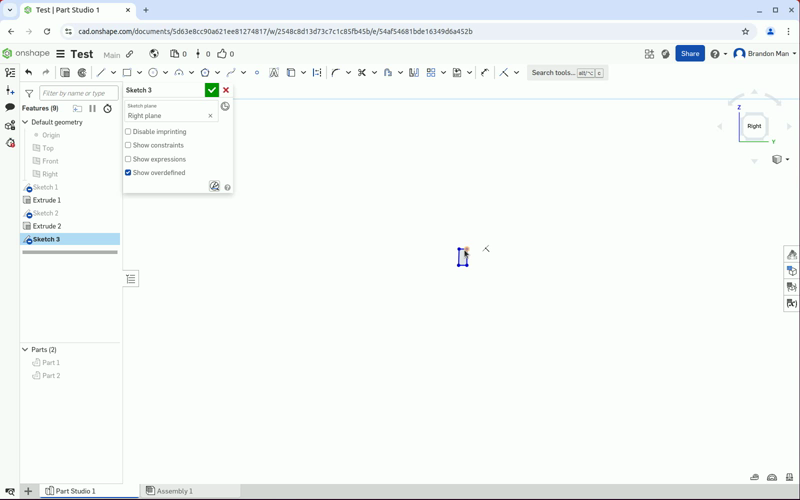
scroll(6)
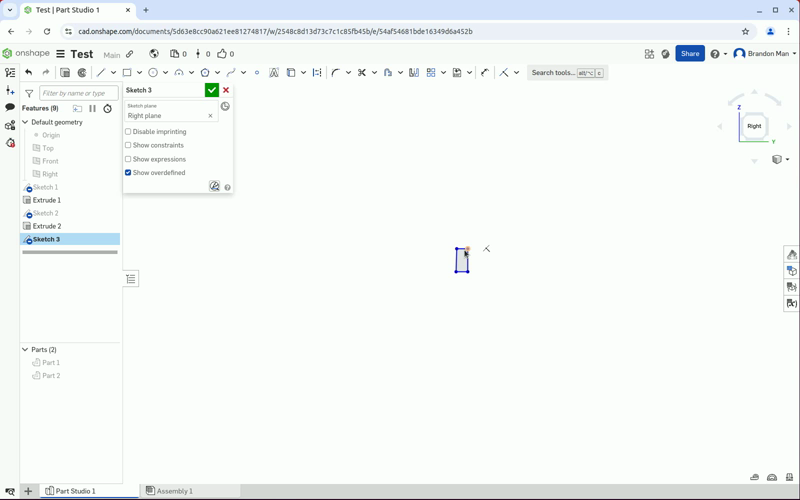
scroll(6)
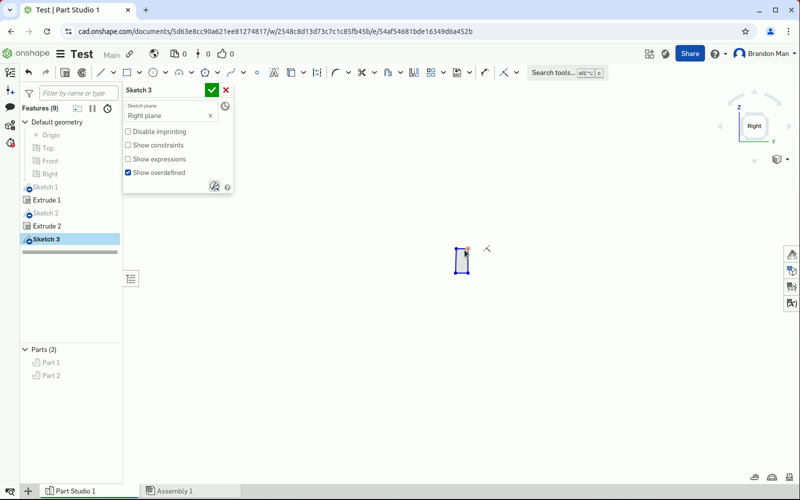
scroll(6)
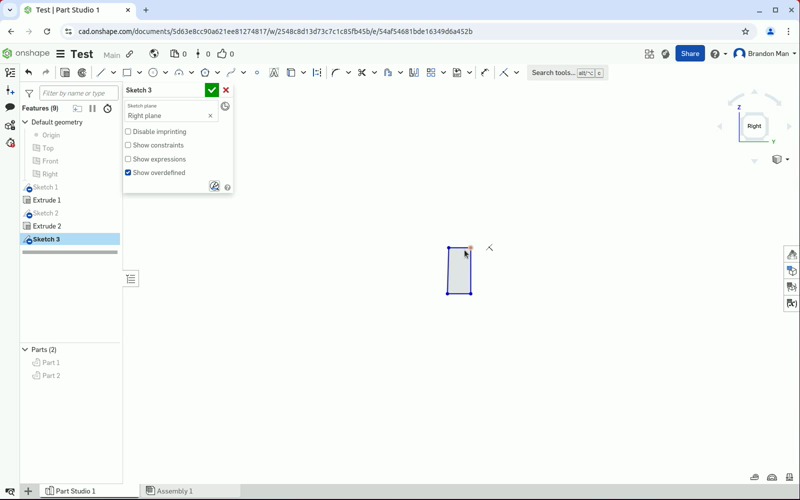
scroll(6)
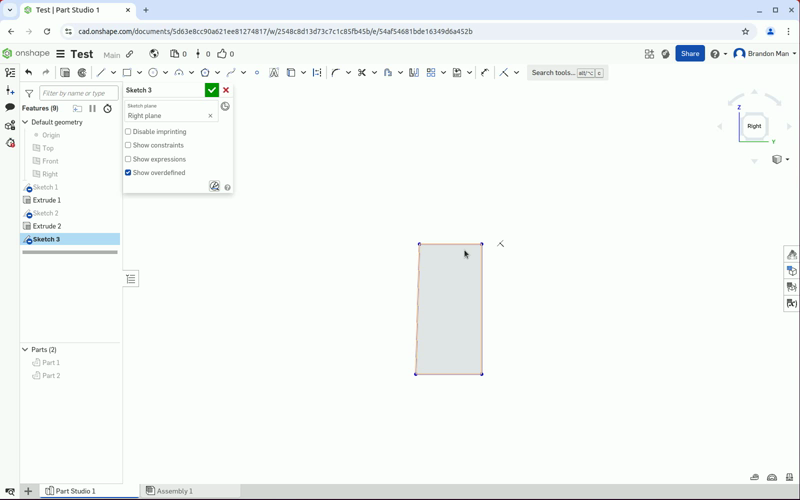
click(464, 249)
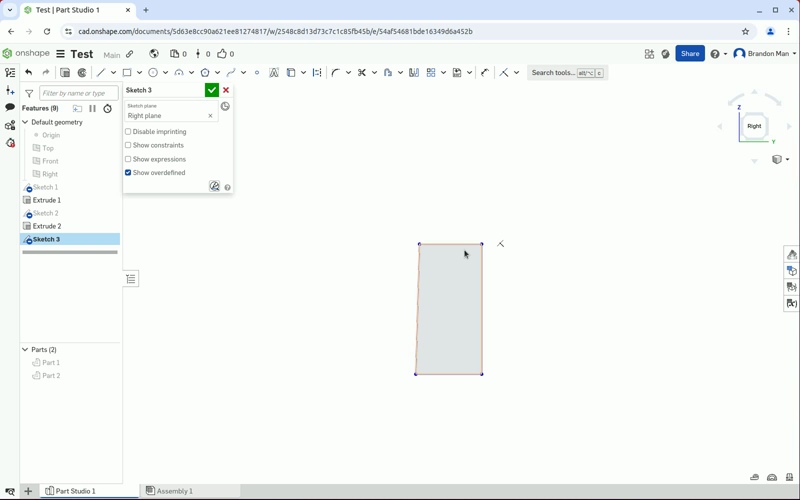
scroll(-6)
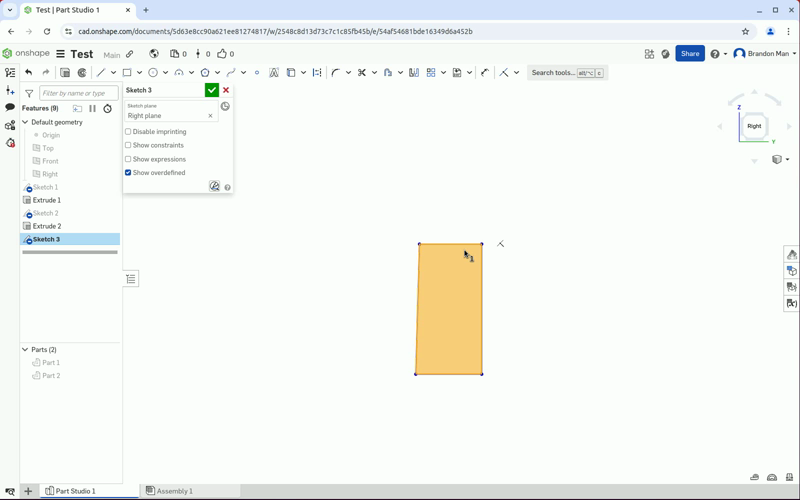
scroll(-6)
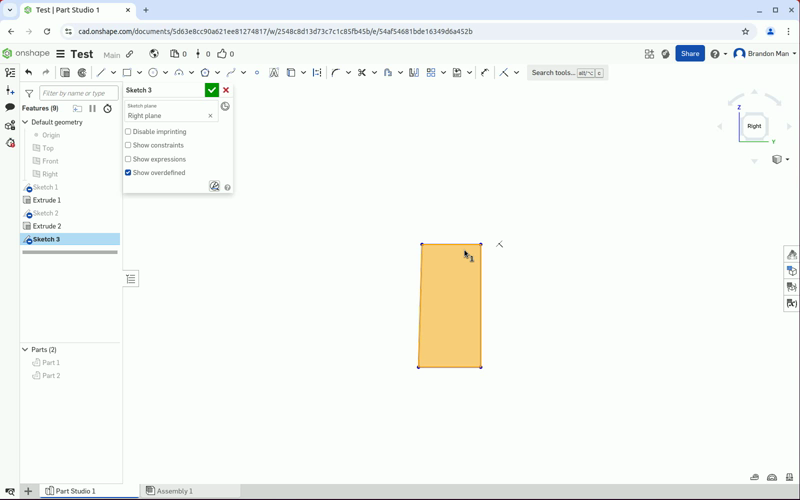
scroll(-6)
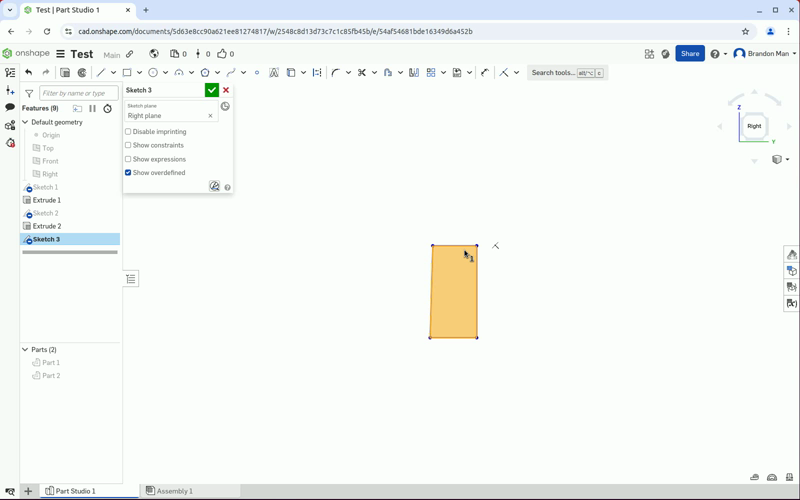
scroll(-6)
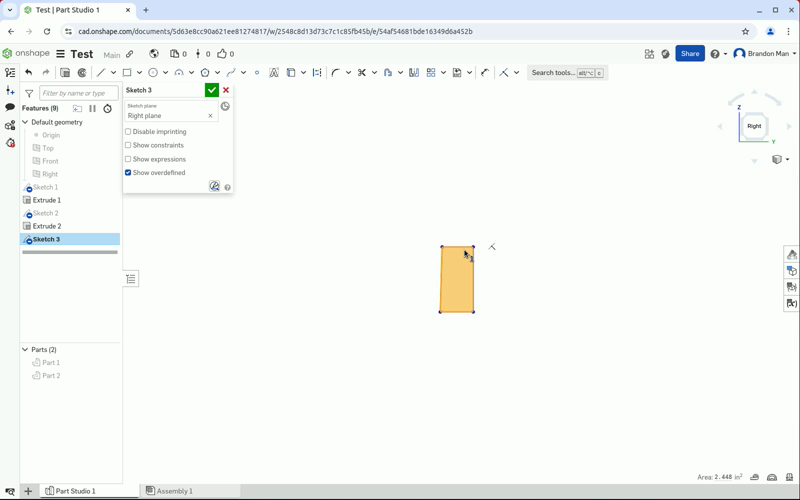
scroll(-6)
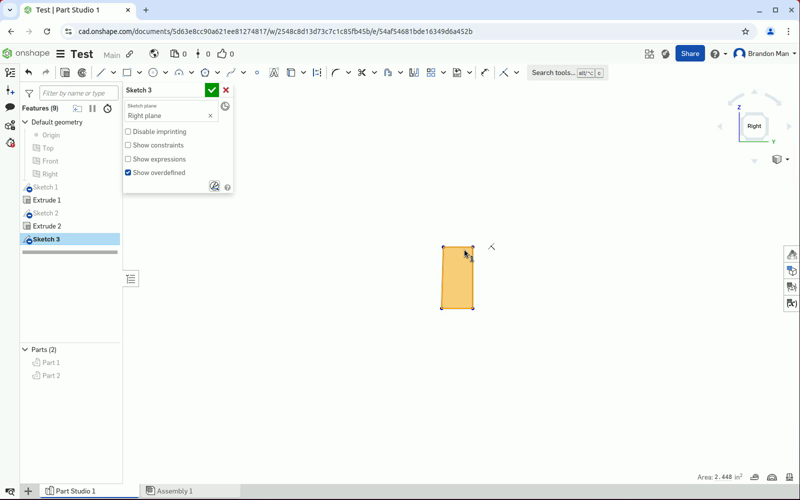
scroll(-6)
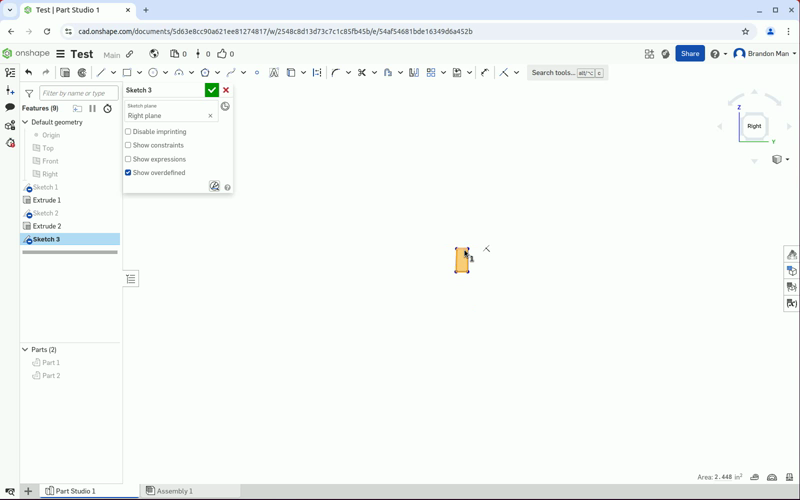
scroll(-6)
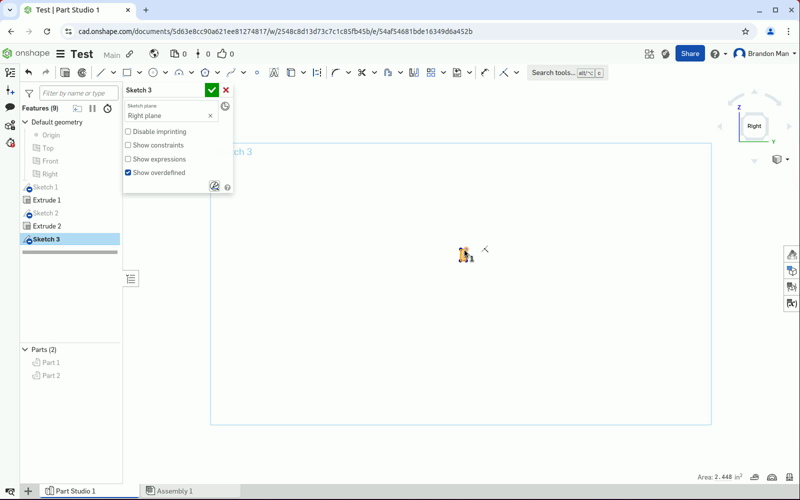
mouse_move(73, 352)
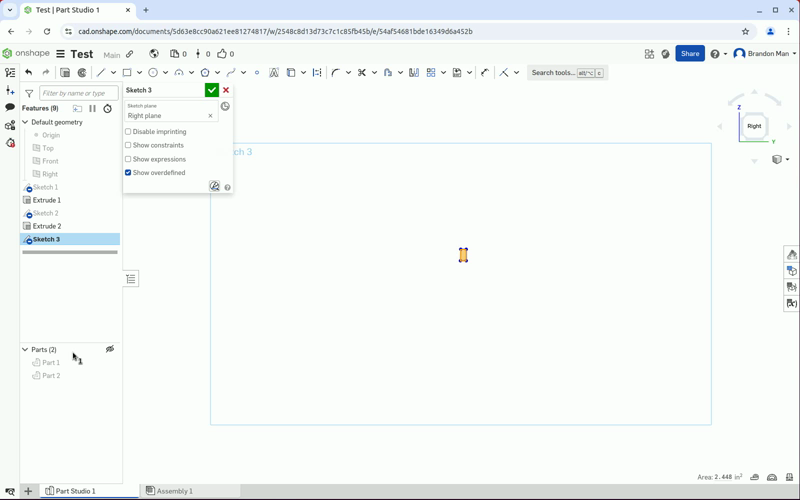
key(shift+y)
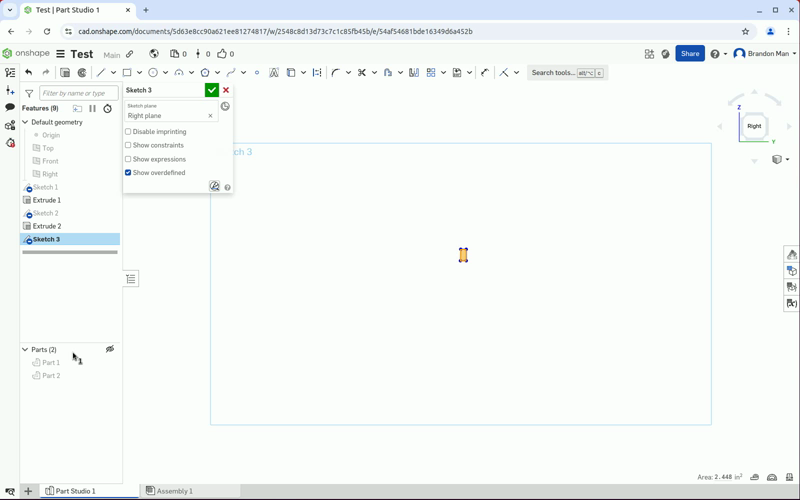
key(shift+e)
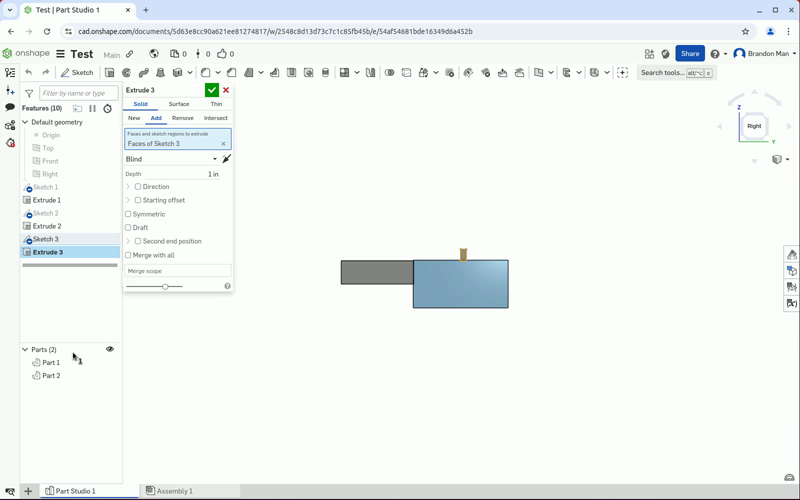
mouse_move(143, 106)
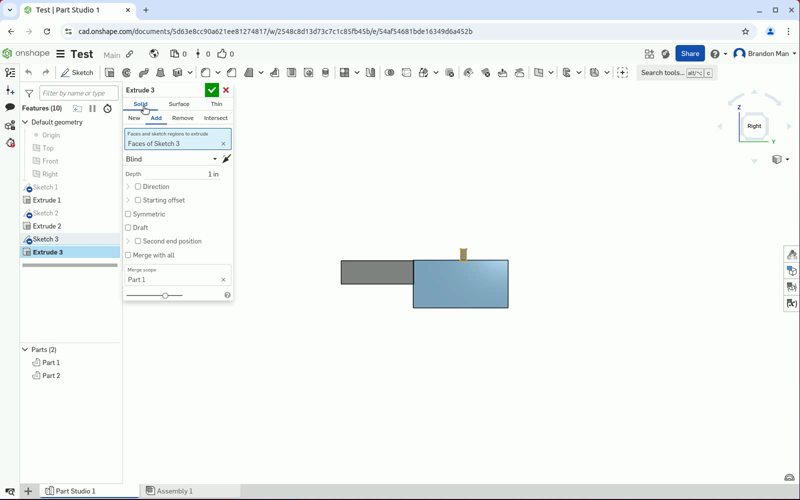
click(143, 106)
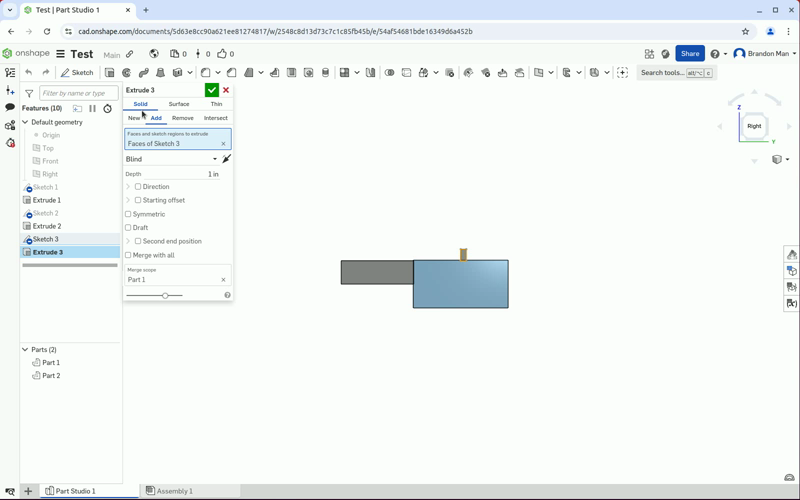
mouse_move(137, 120)
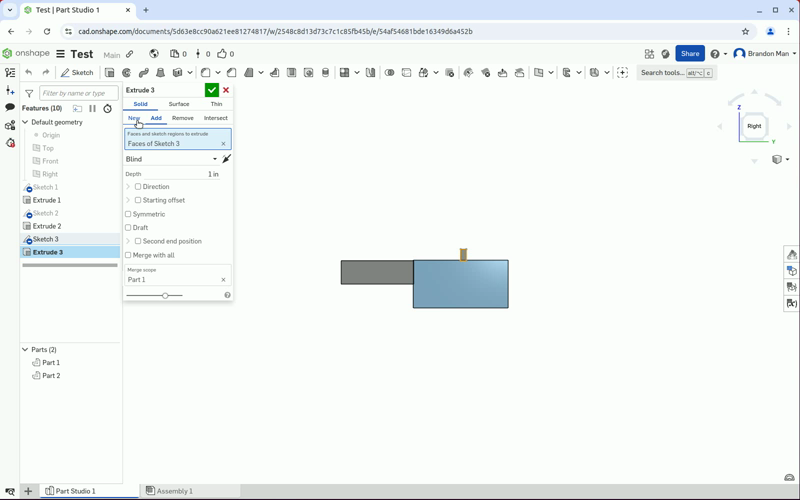
click(137, 120)
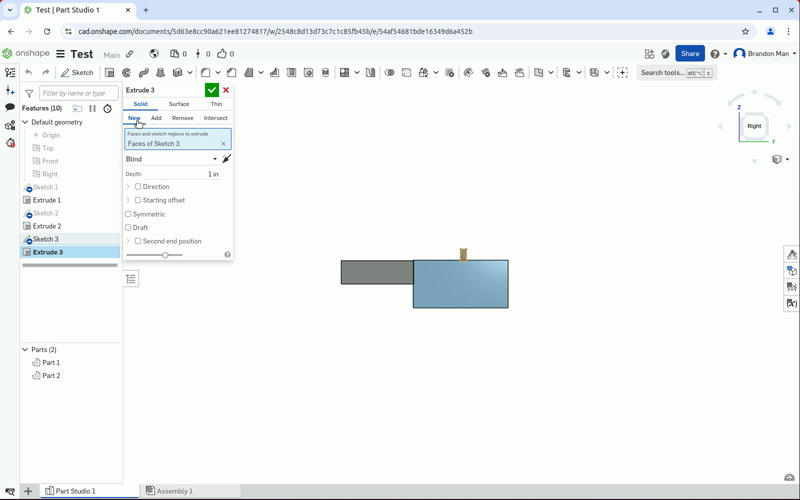
key(tab, 4)
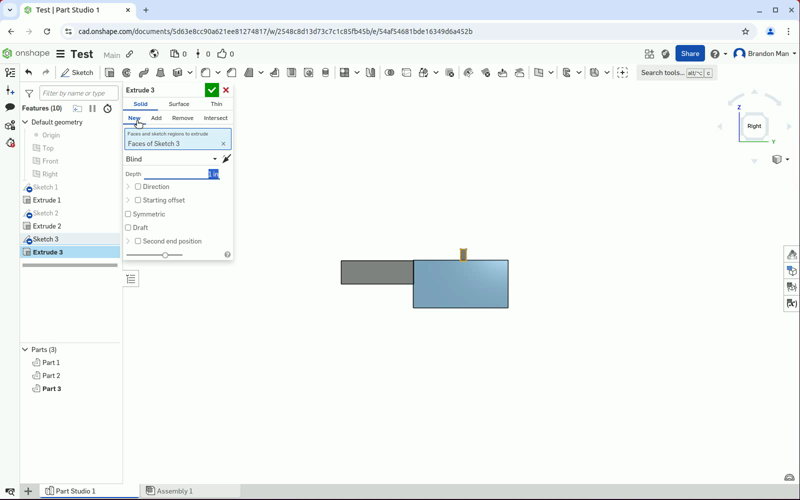
text(5.536)
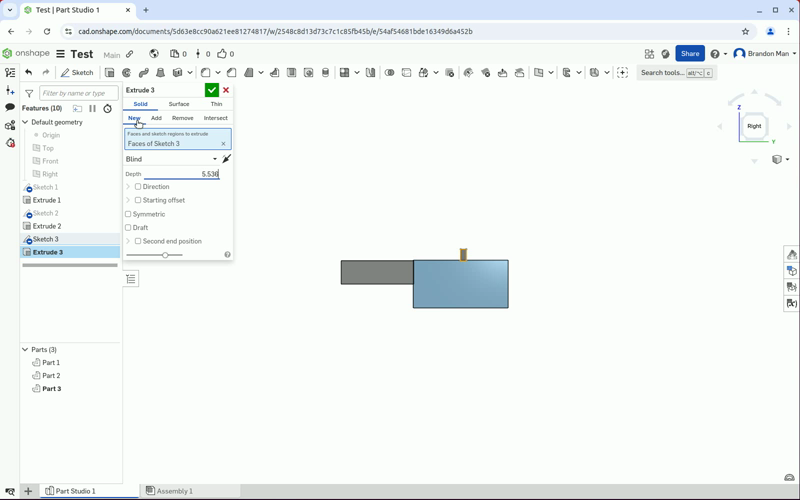
key(enter)
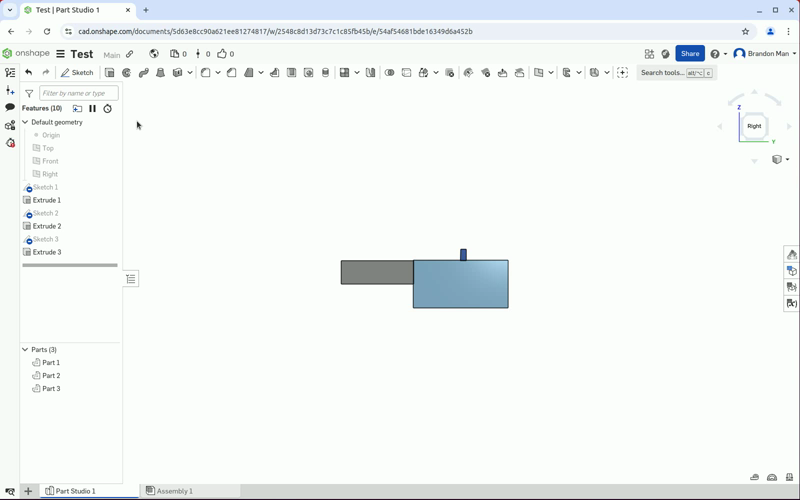
key(shift+h)
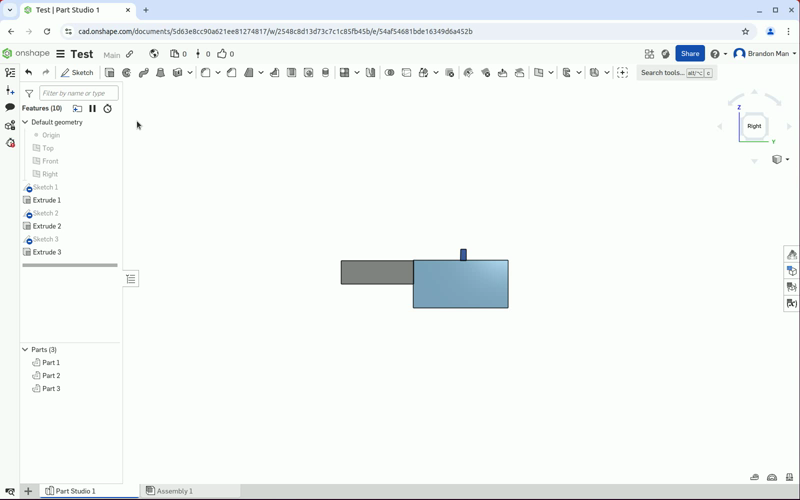
key(shift+h)
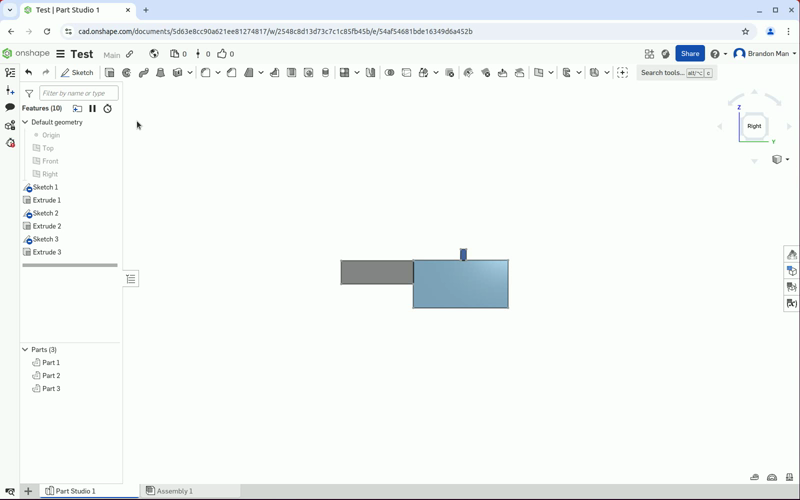
key(shift+7)
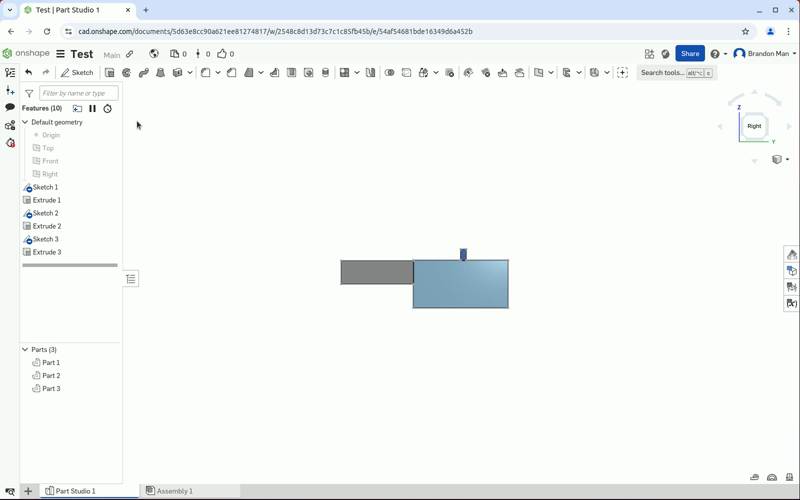
key(right, 2)
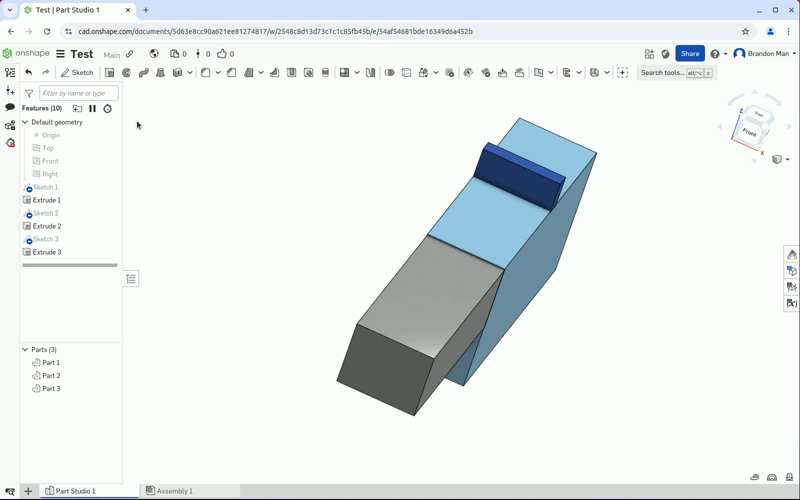
key(down, 2)
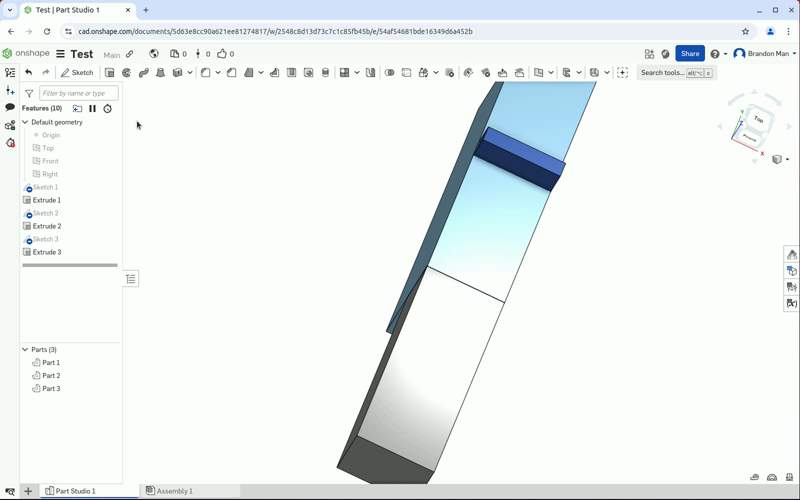
key(up, 2)
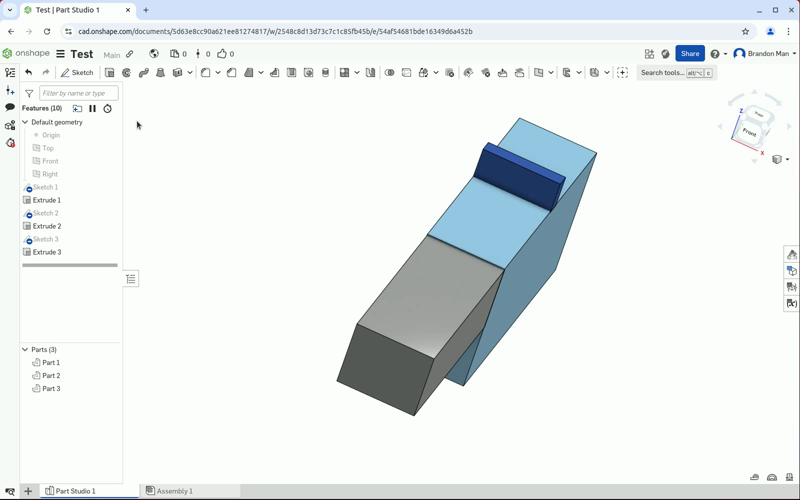
key(left, 2)
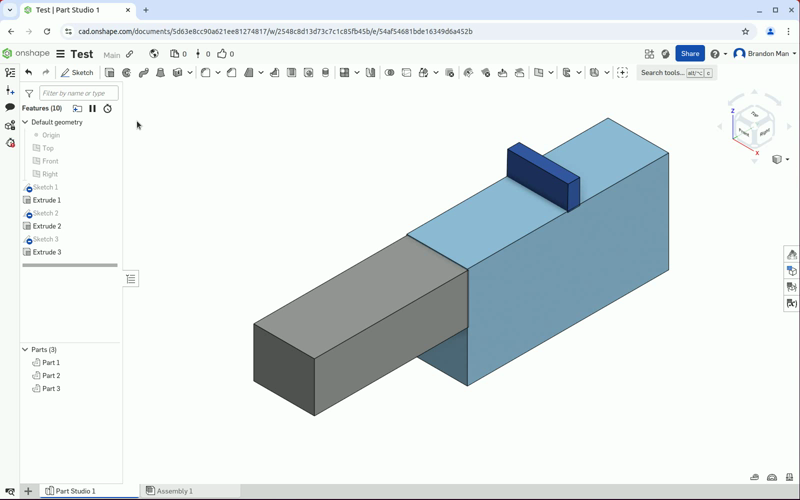
mouse_move(73, 189)
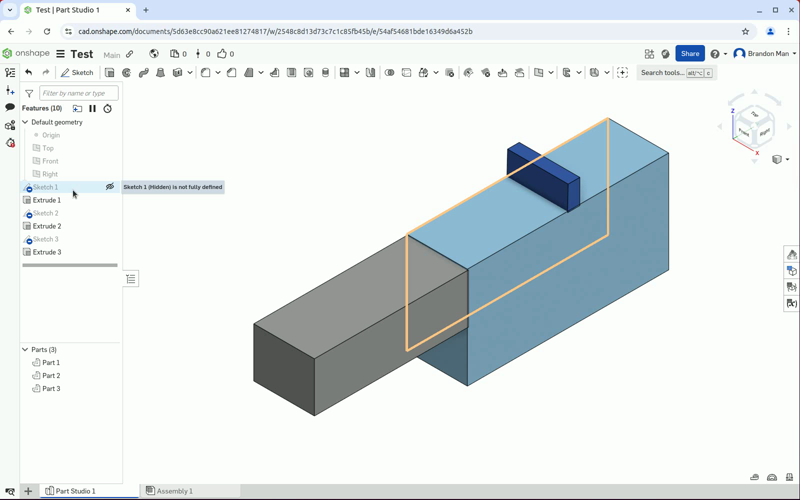
click(73, 189)